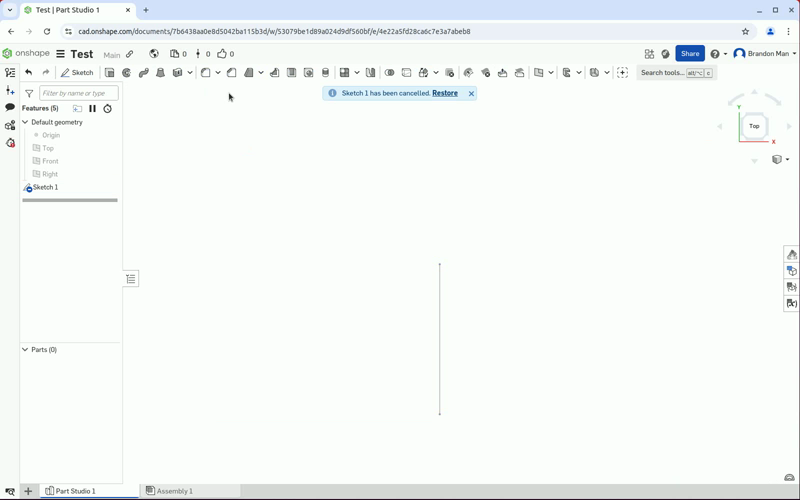
key(shift+h)
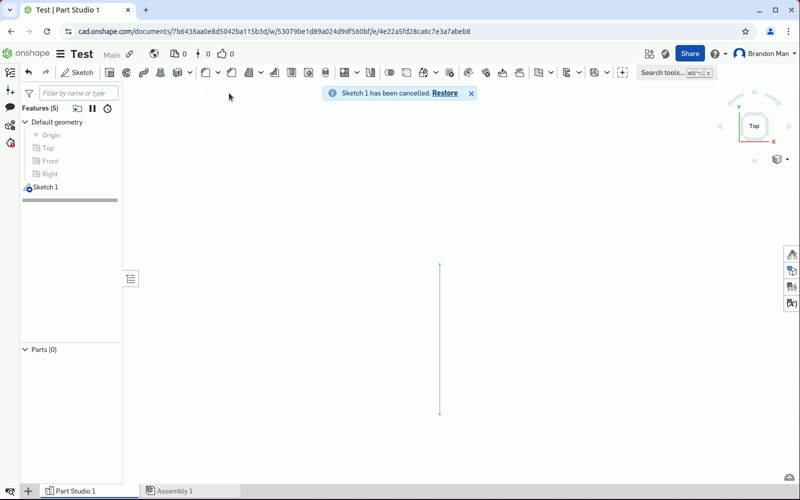
key(shift+s)
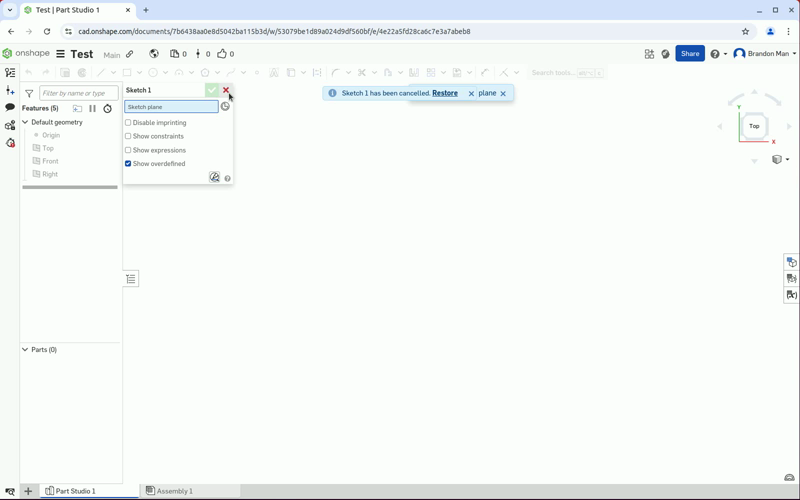
mouse_move(73, 150)
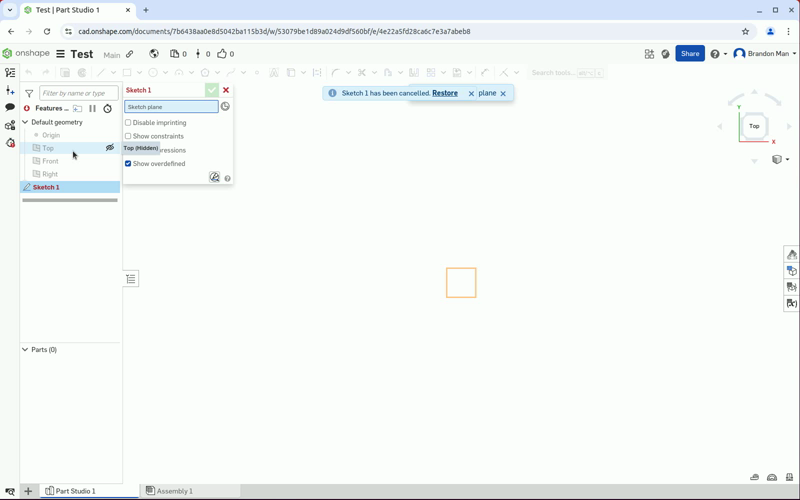
click(73, 150)
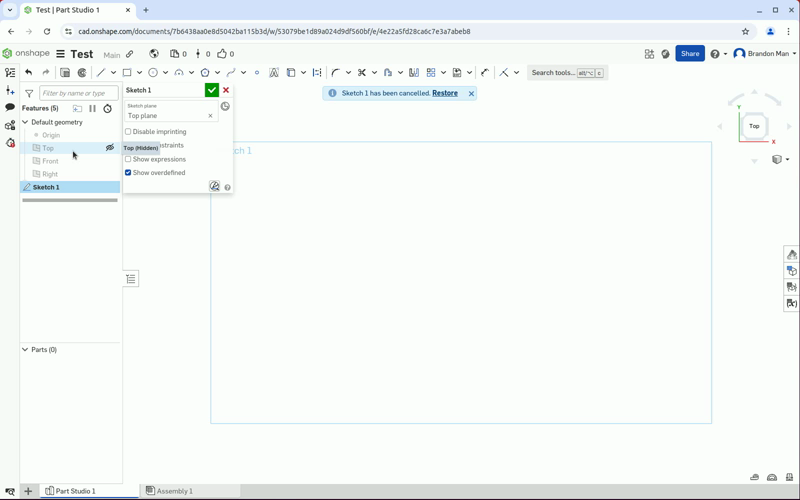
mouse_move(73, 352)
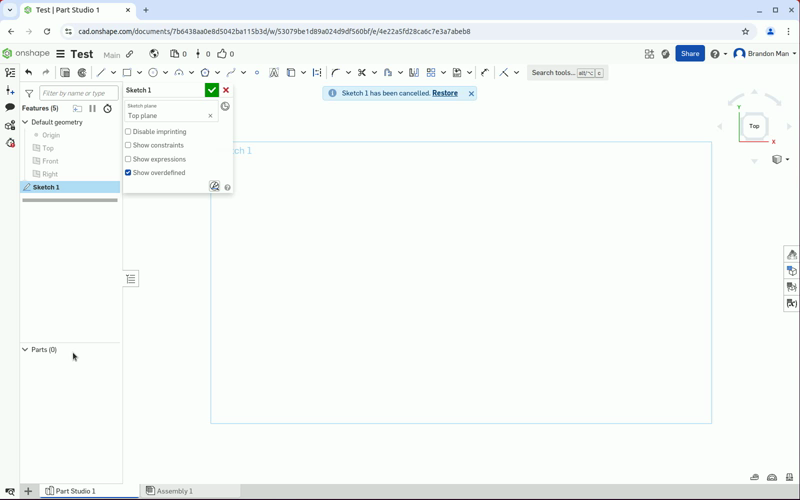
key(y)
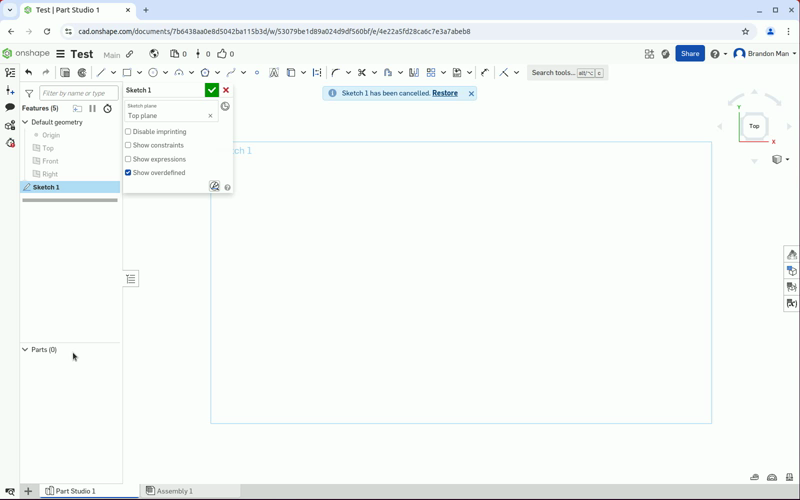
key(l)
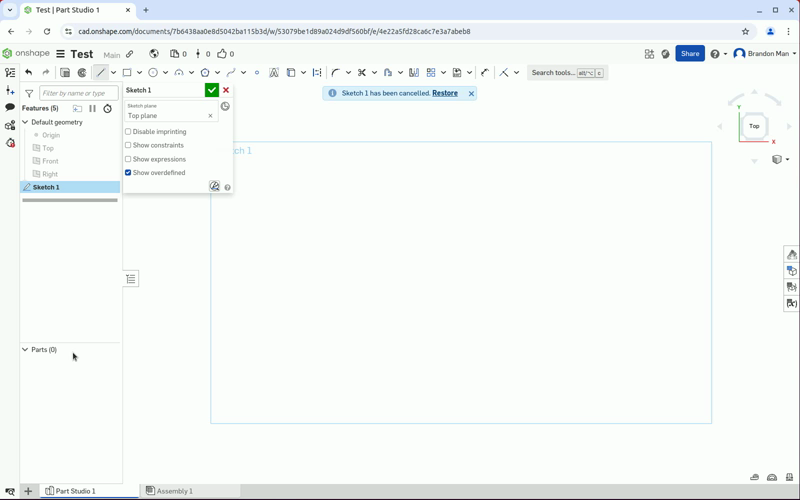
key_down(shift)
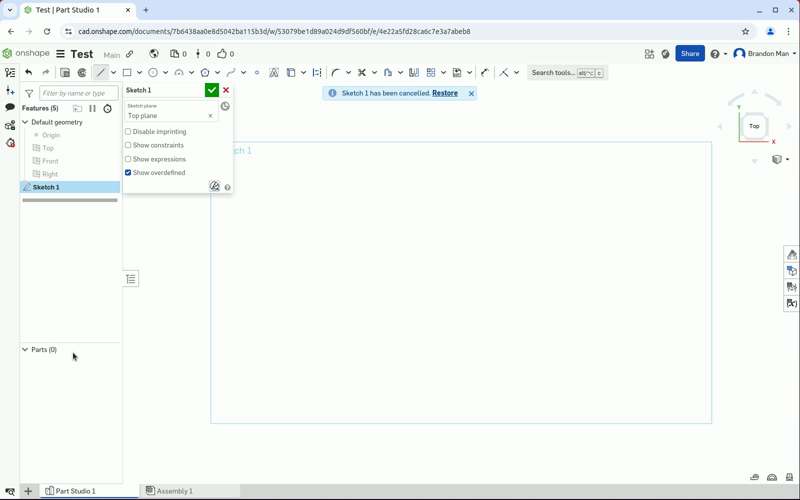
mouse_move(460, 339)
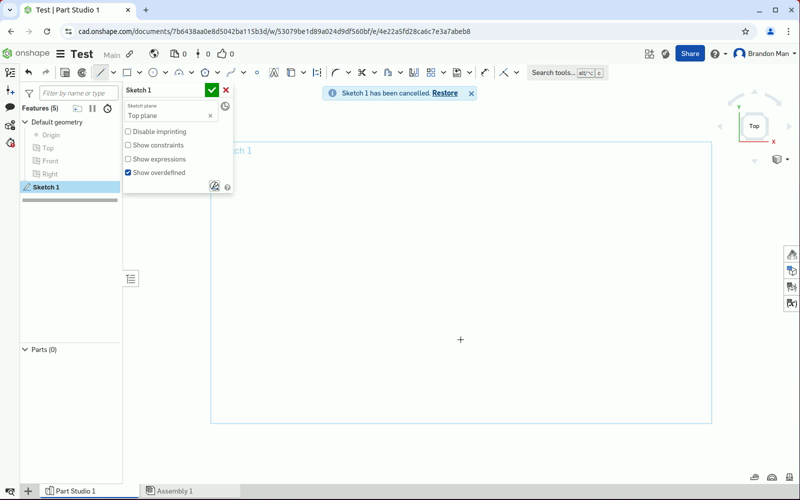
click(460, 339)
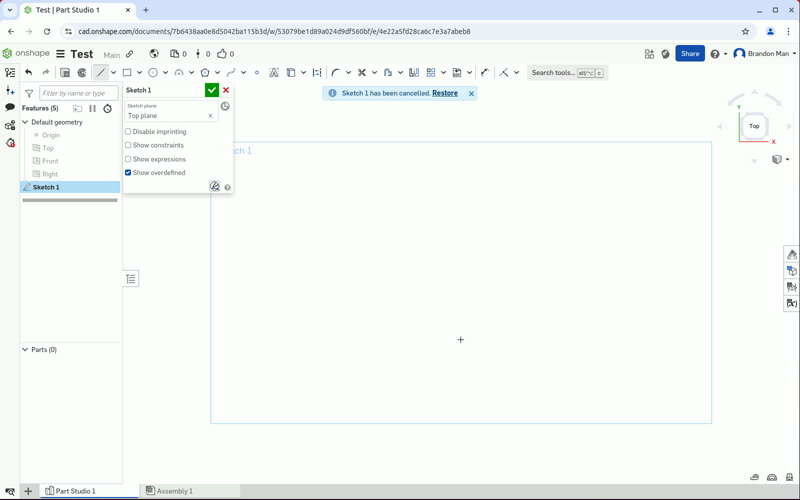
key_up(shift)
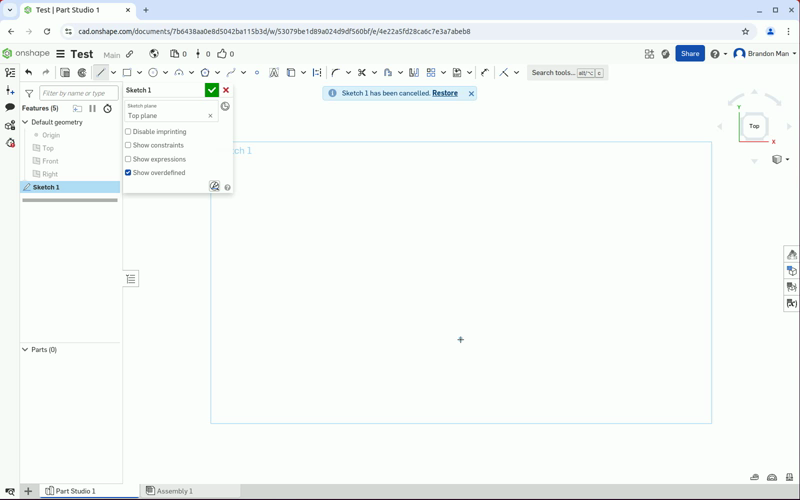
key_down(shift)
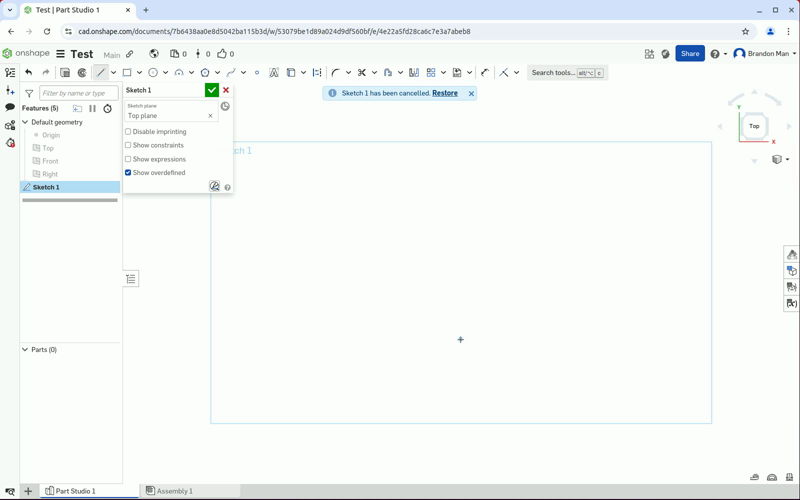
mouse_move(490, 339)
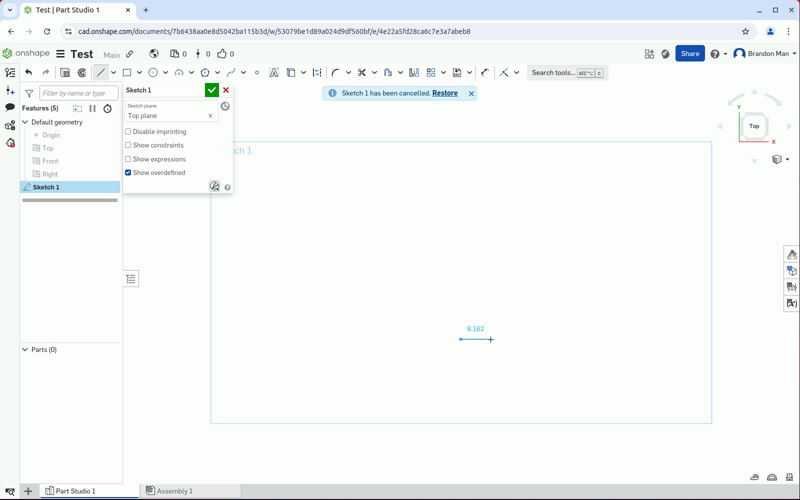
mouse_move(480, 339)
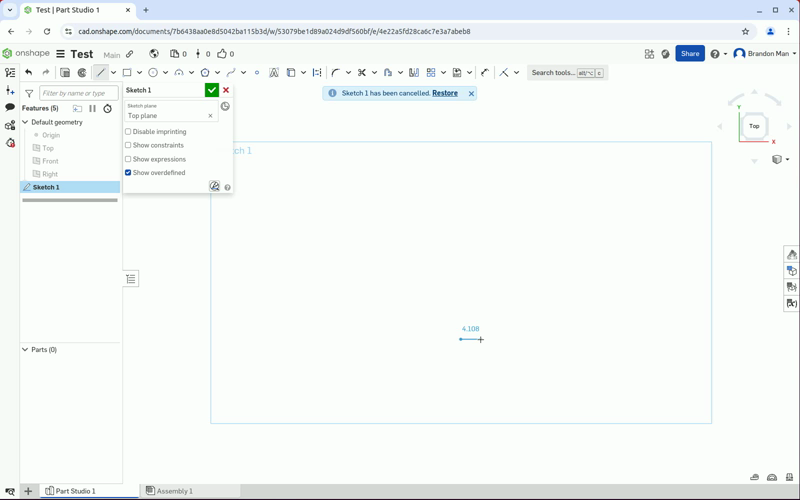
click(480, 339)
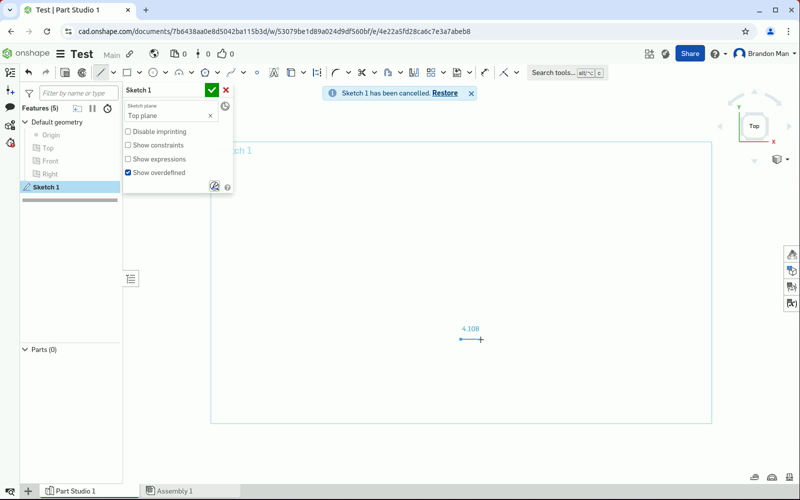
key_up(shift)
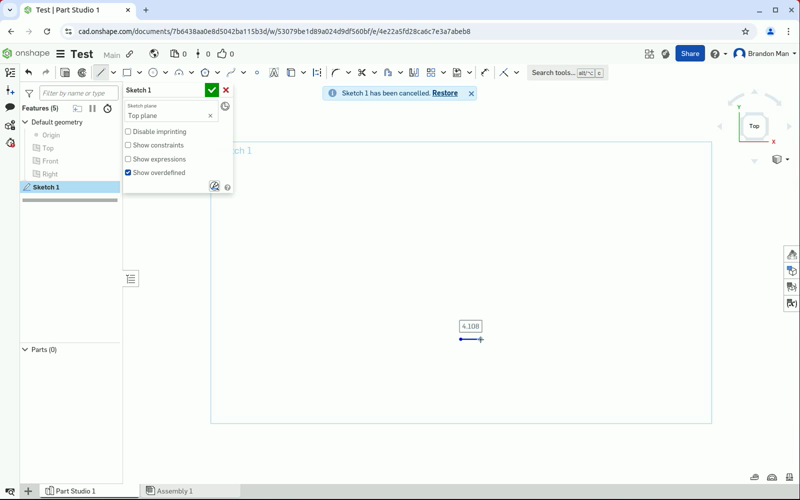
key_down(shift)
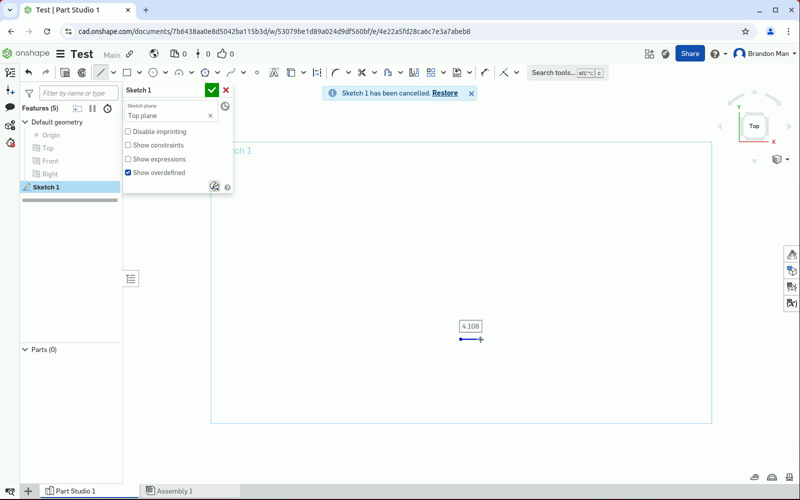
mouse_move(510, 339)
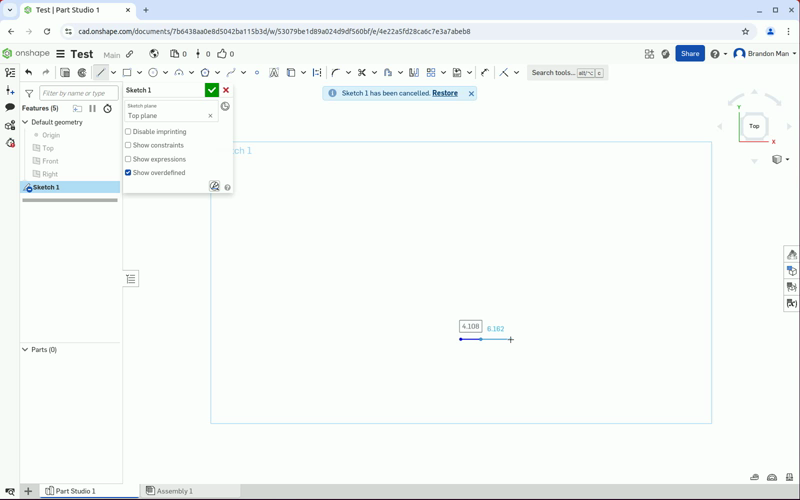
mouse_move(480, 319)
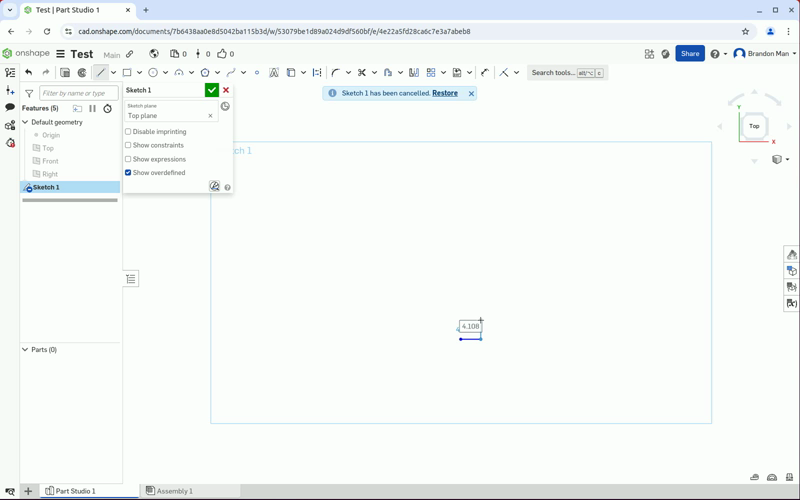
click(480, 319)
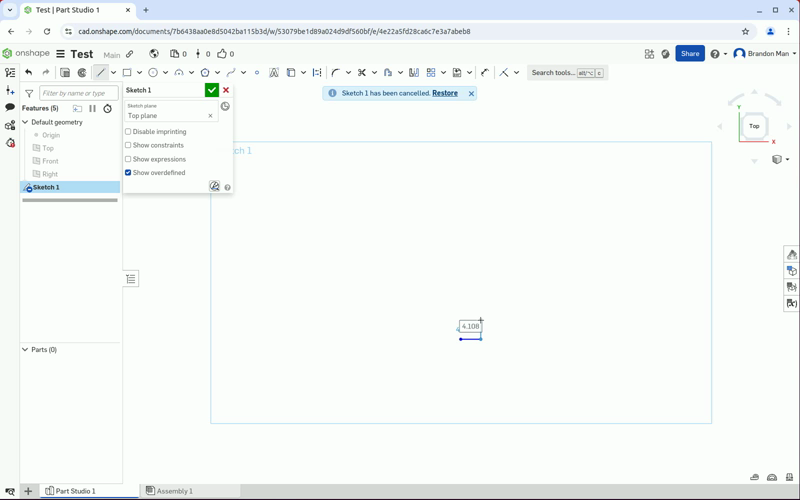
key_up(shift)
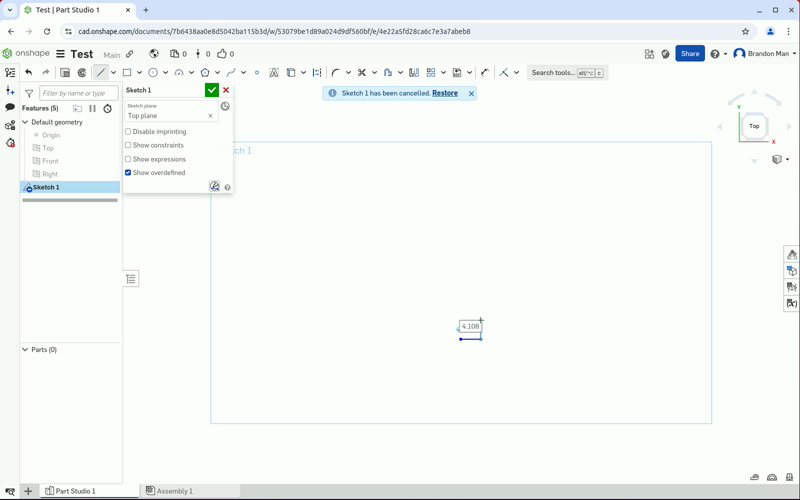
key_down(shift)
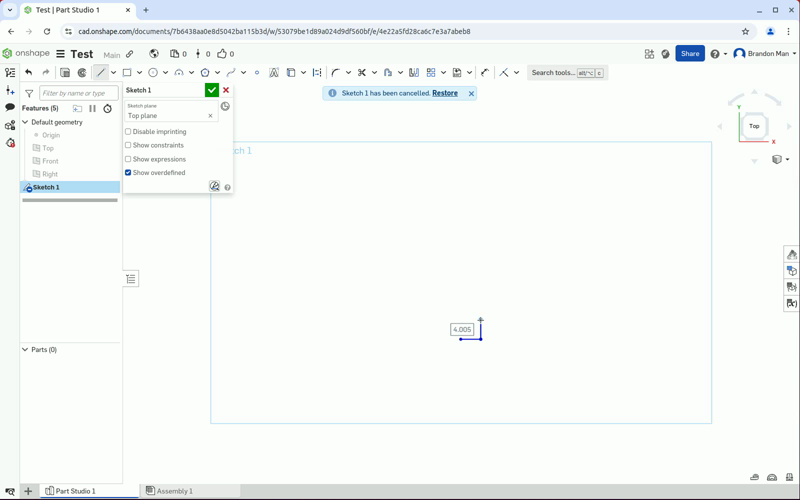
mouse_move(510, 319)
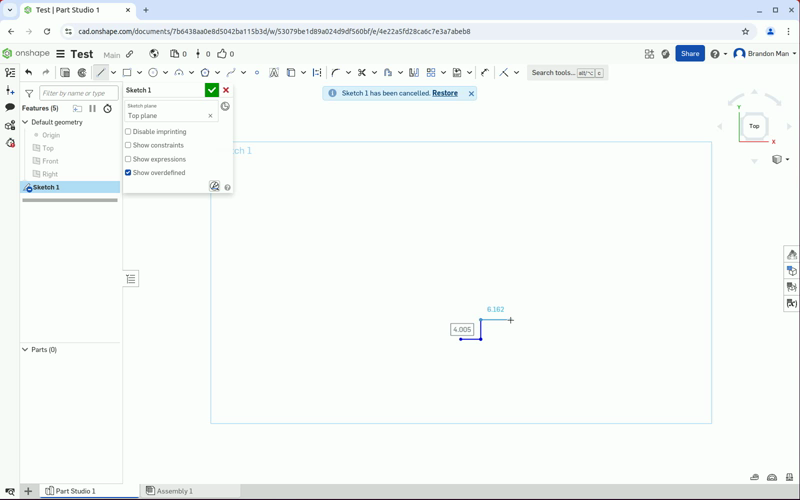
mouse_move(460, 319)
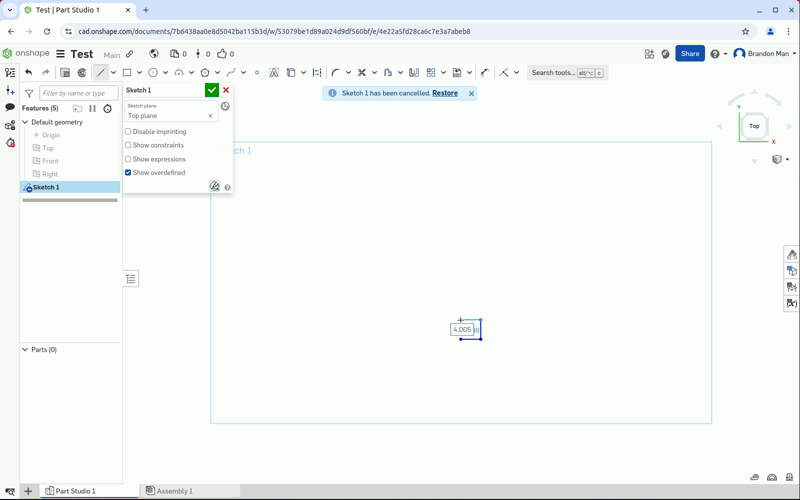
click(460, 319)
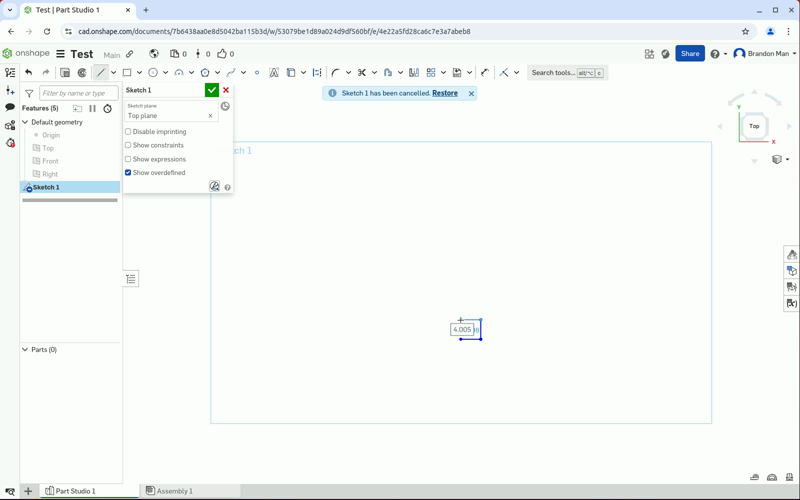
key_up(shift)
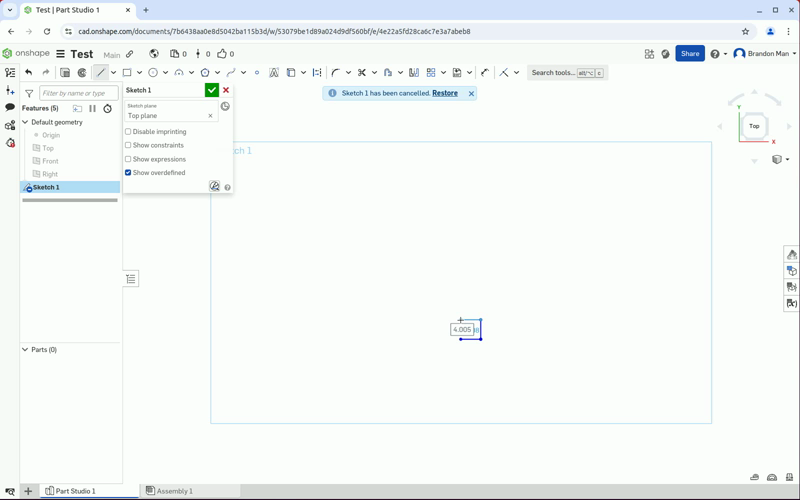
mouse_move(490, 319)
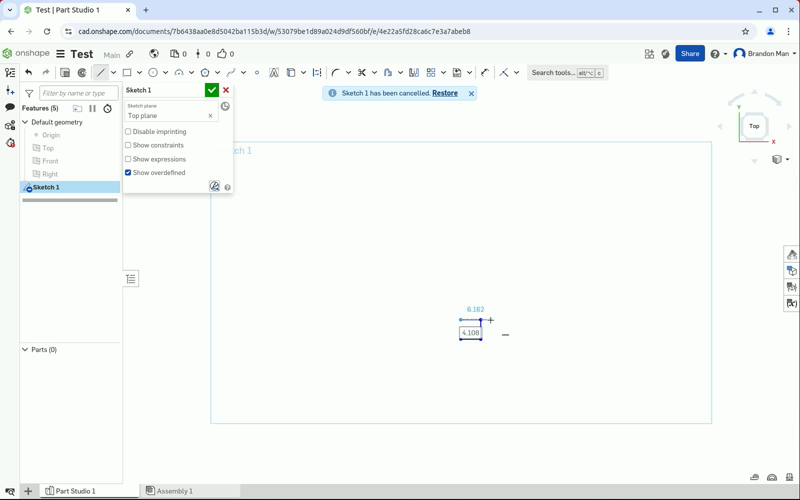
key_down(shift)
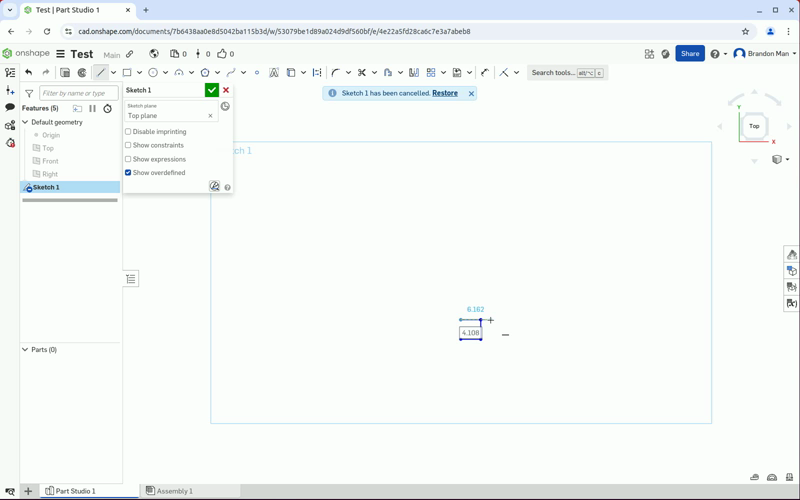
mouse_move(460, 339)
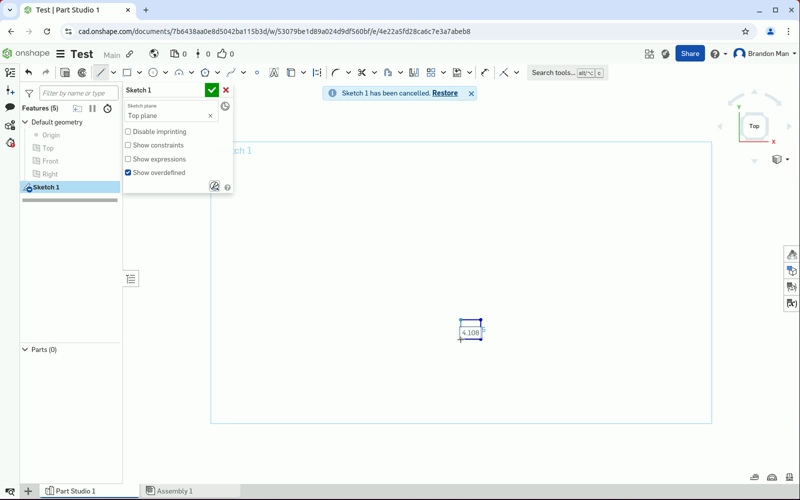
key_up(shift)
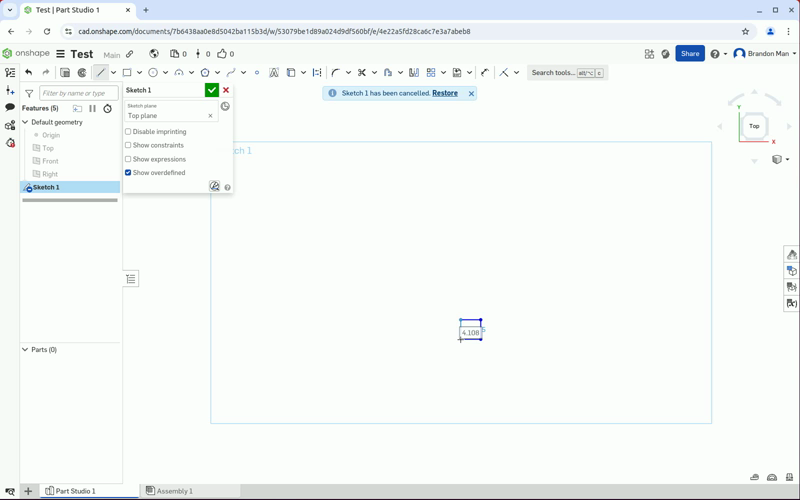
click(460, 339)
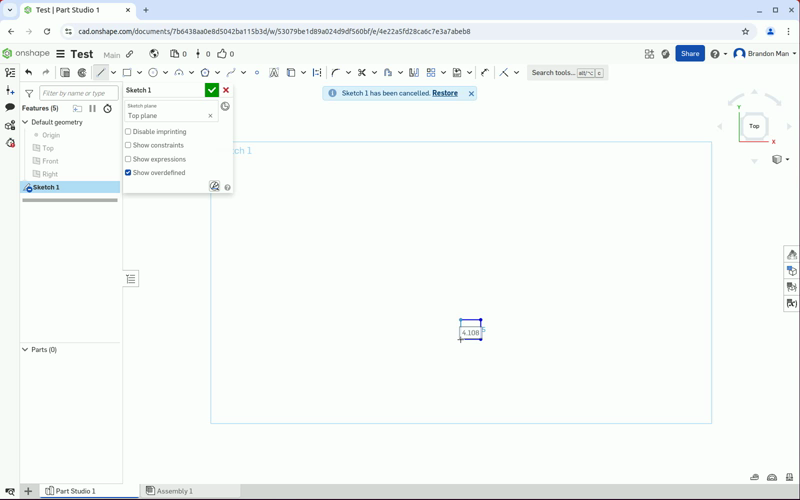
key(esc)
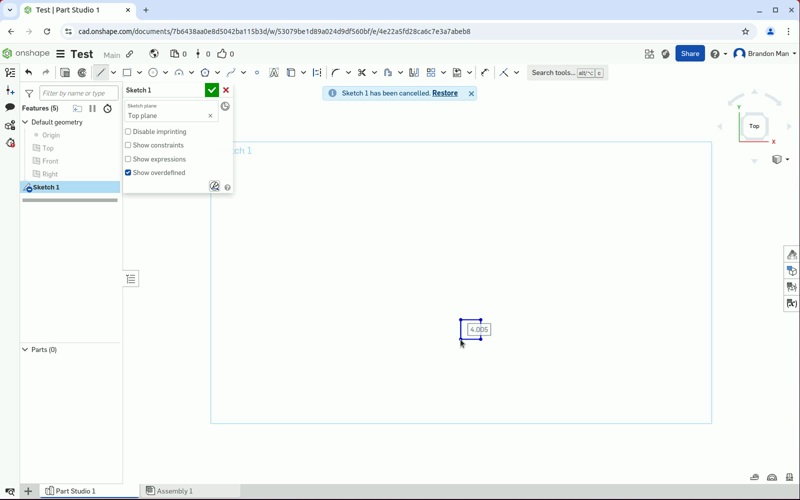
mouse_move(478, 325)
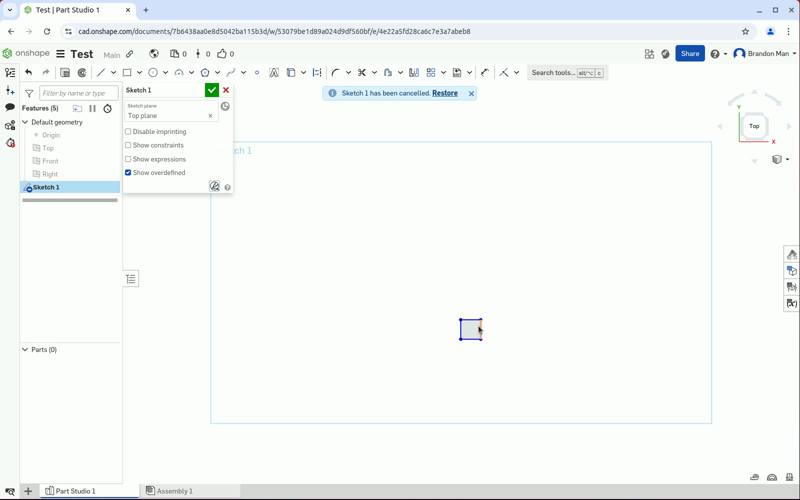
scroll(6)
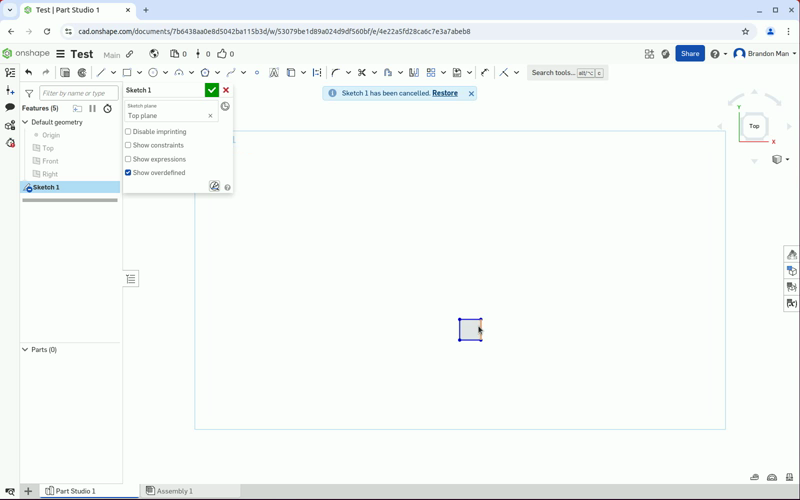
scroll(6)
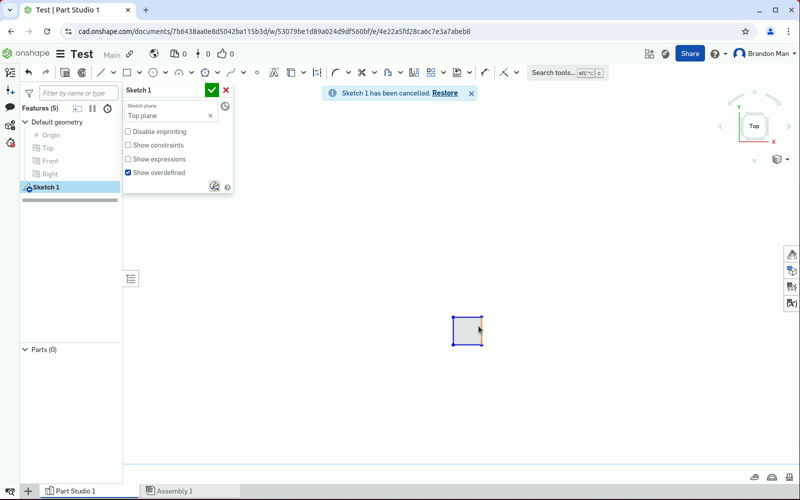
scroll(6)
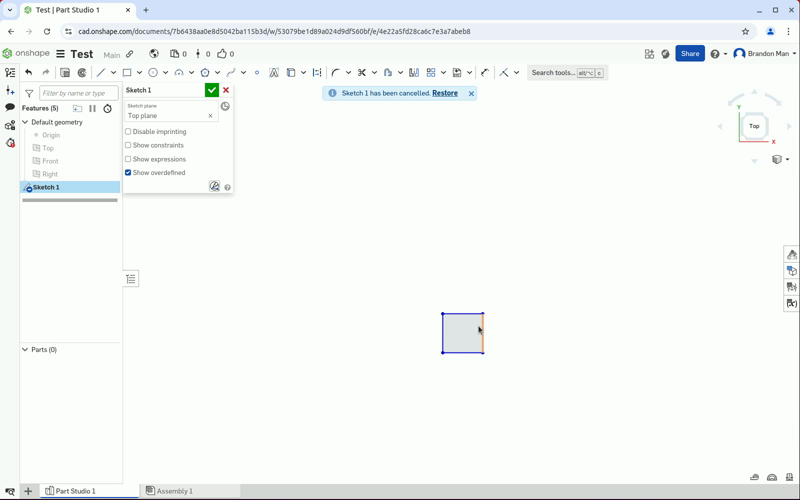
scroll(6)
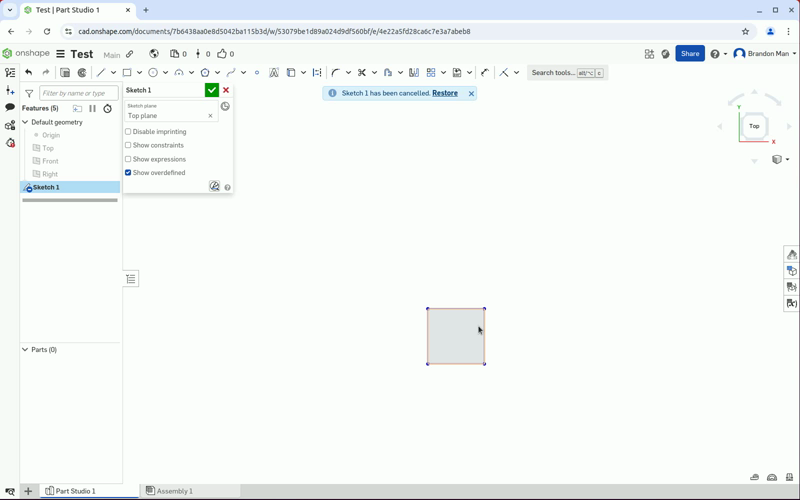
scroll(6)
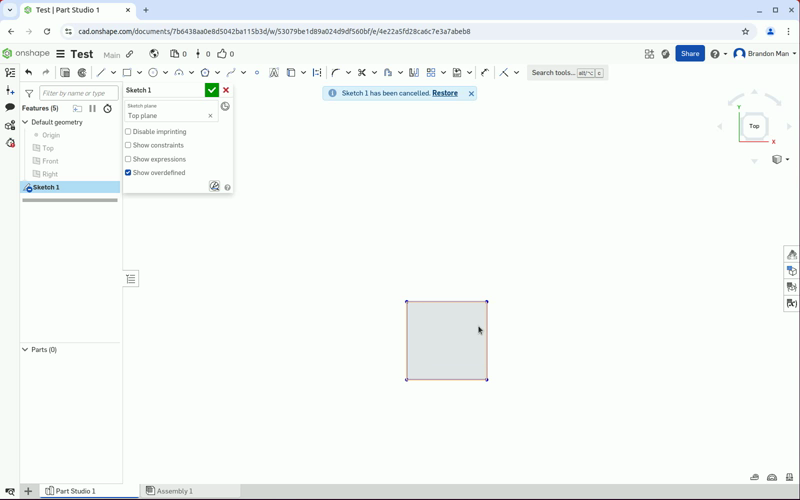
scroll(6)
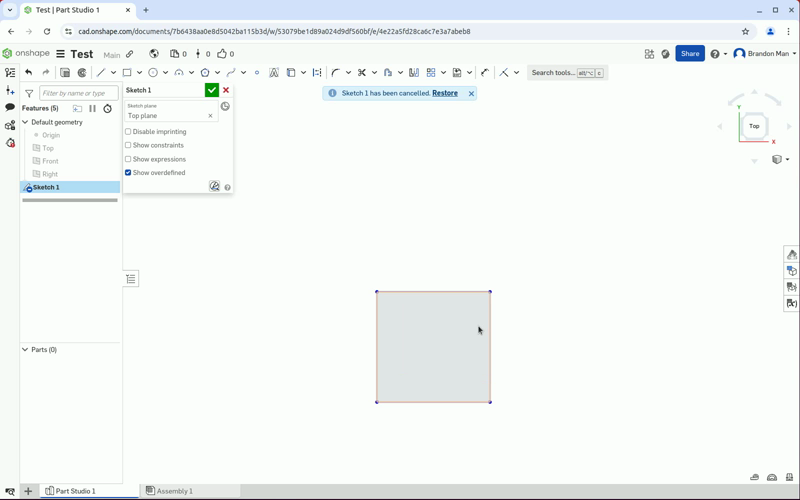
scroll(6)
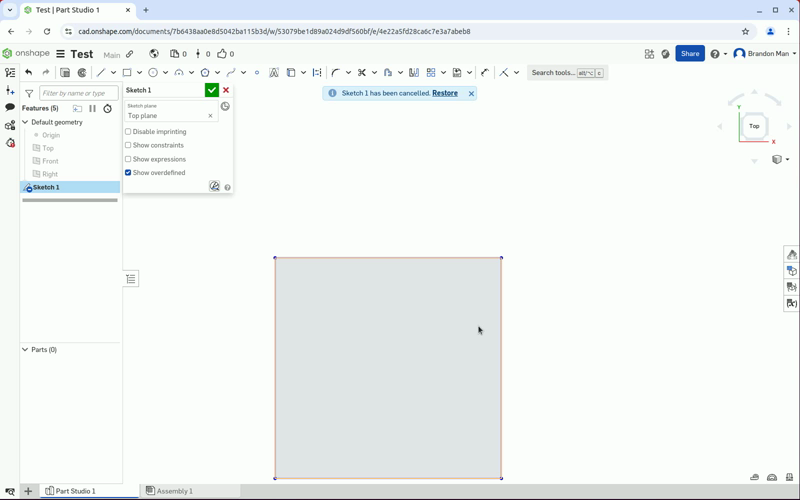
click(478, 325)
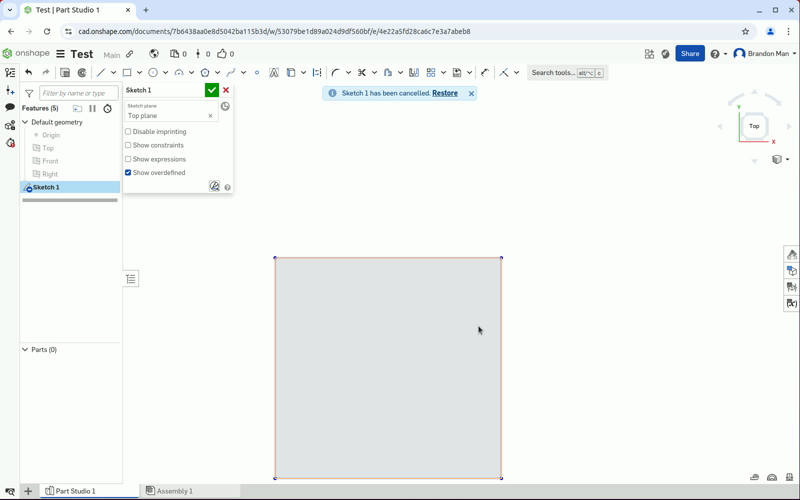
scroll(-6)
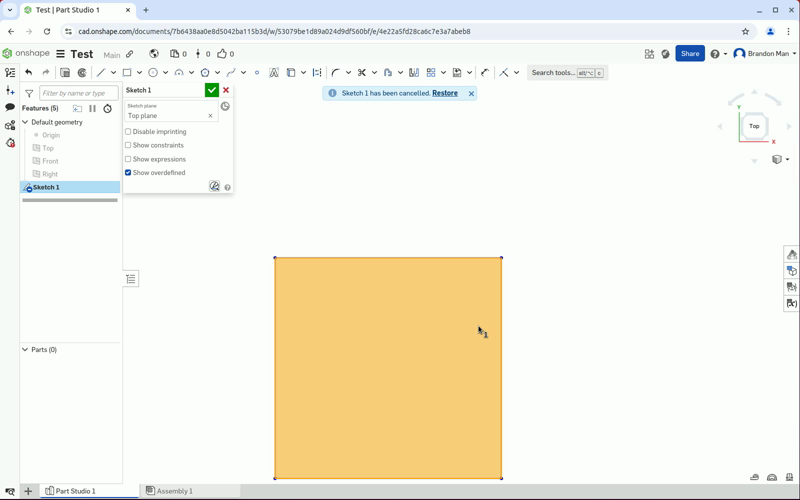
scroll(-6)
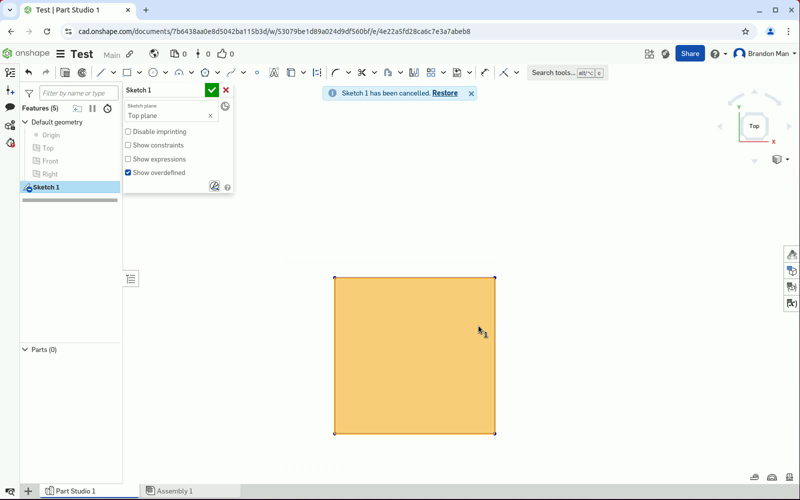
scroll(-6)
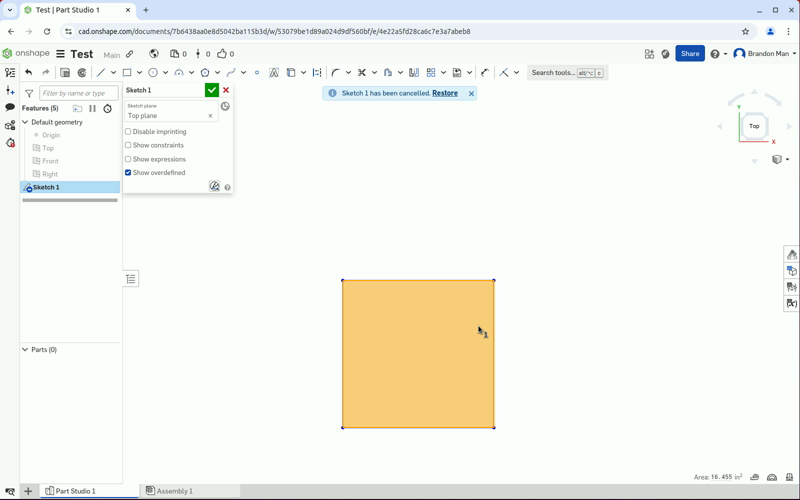
scroll(-6)
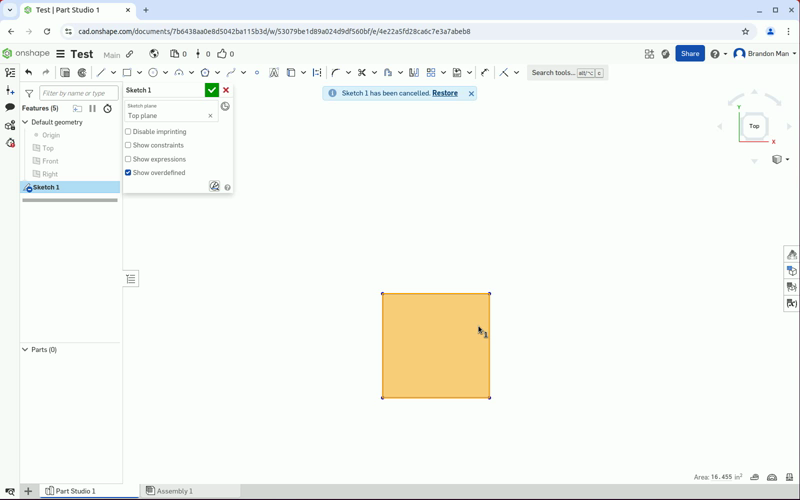
scroll(-6)
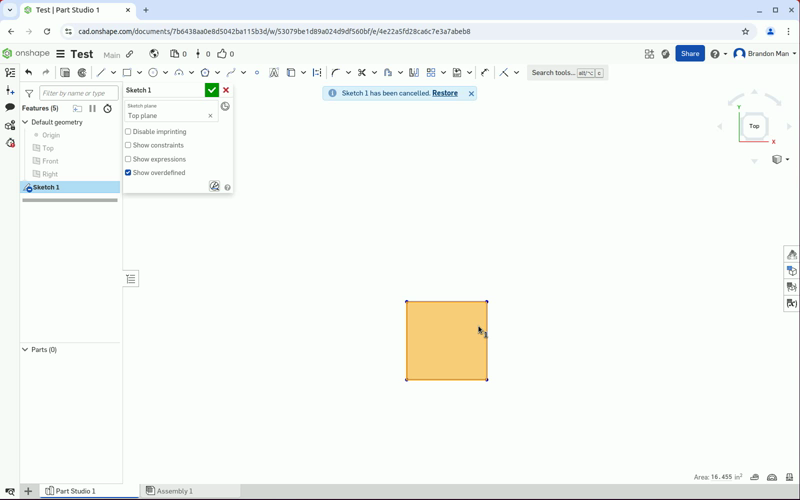
scroll(-6)
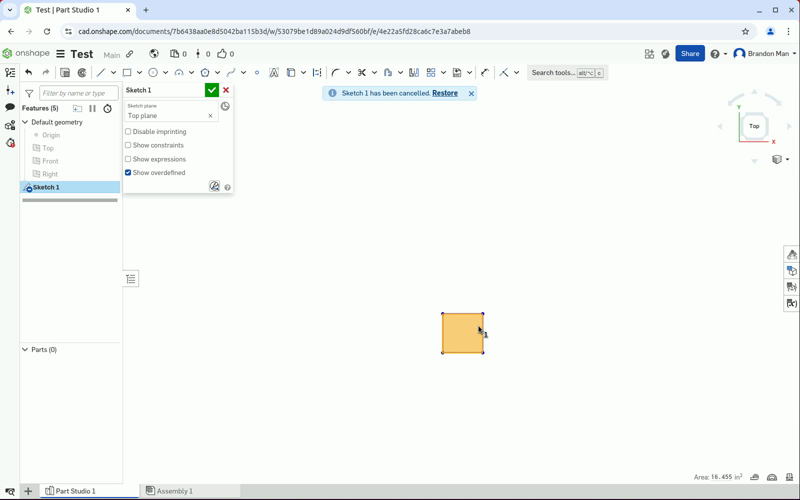
scroll(-6)
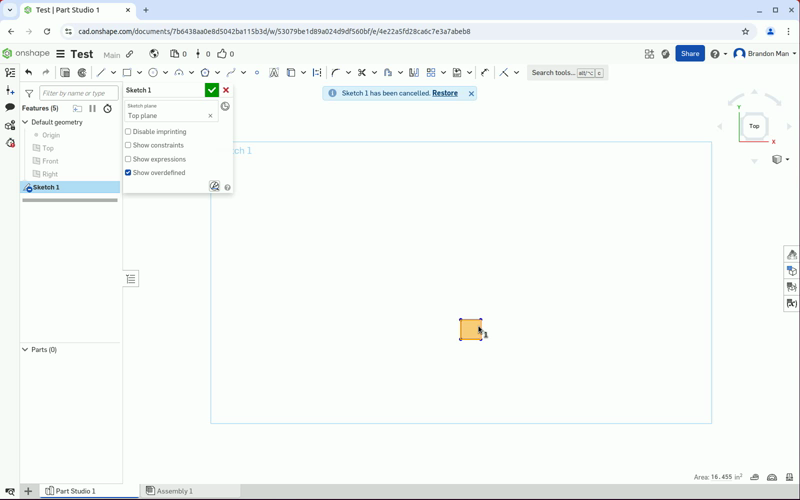
mouse_move(73, 352)
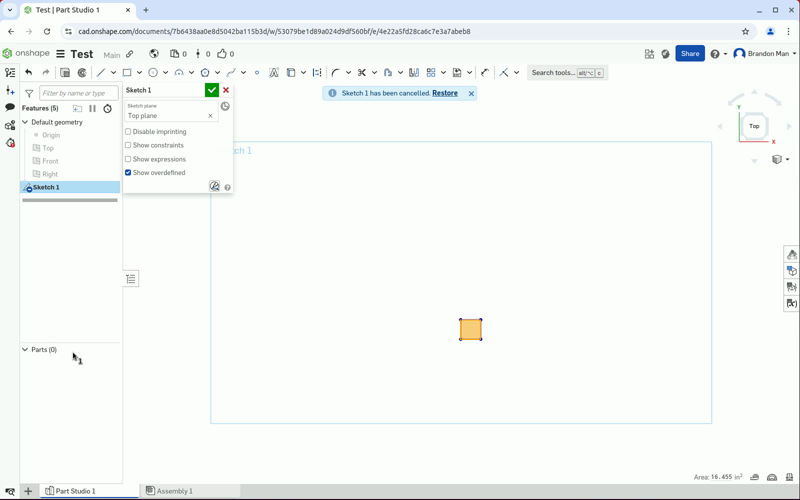
key(shift+y)
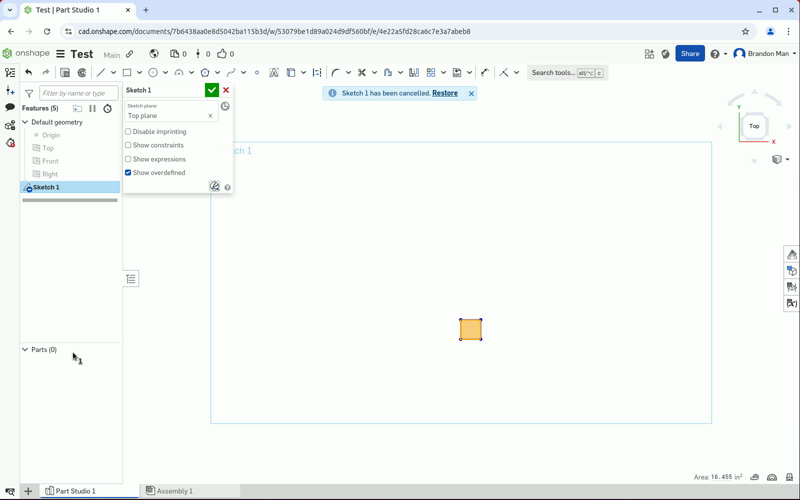
key(shift+e)
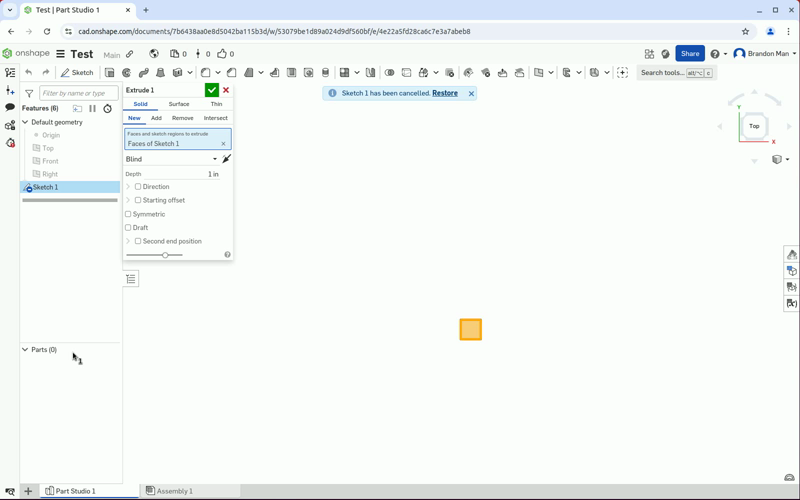
mouse_move(143, 106)
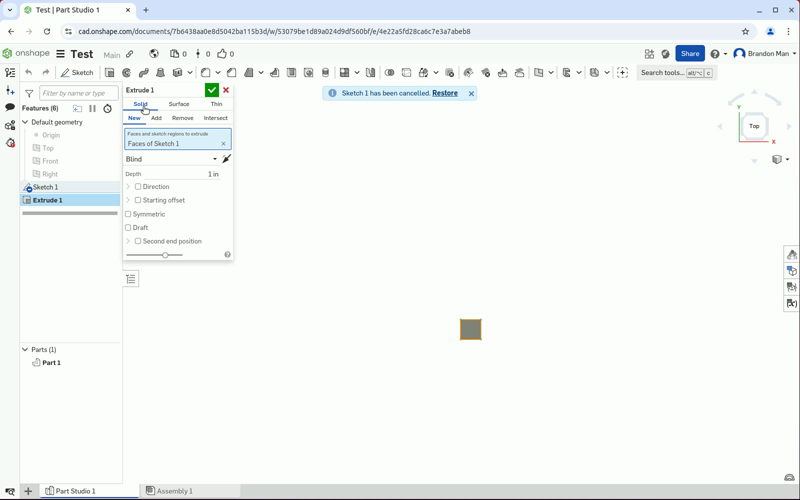
click(143, 106)
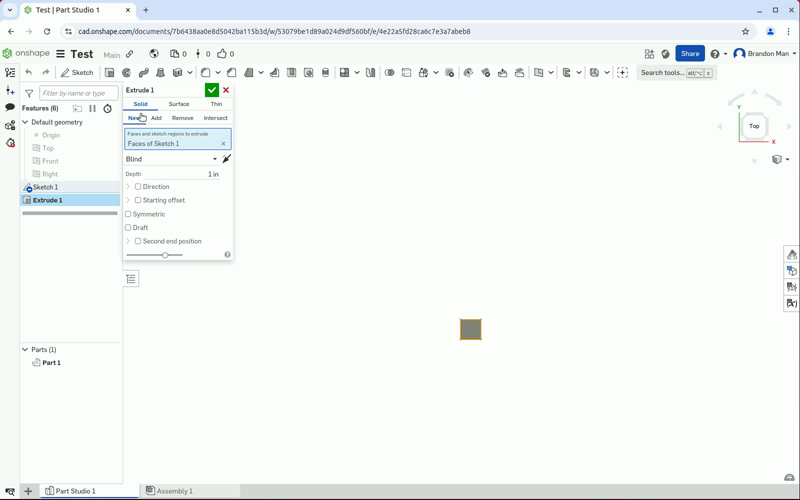
mouse_move(137, 120)
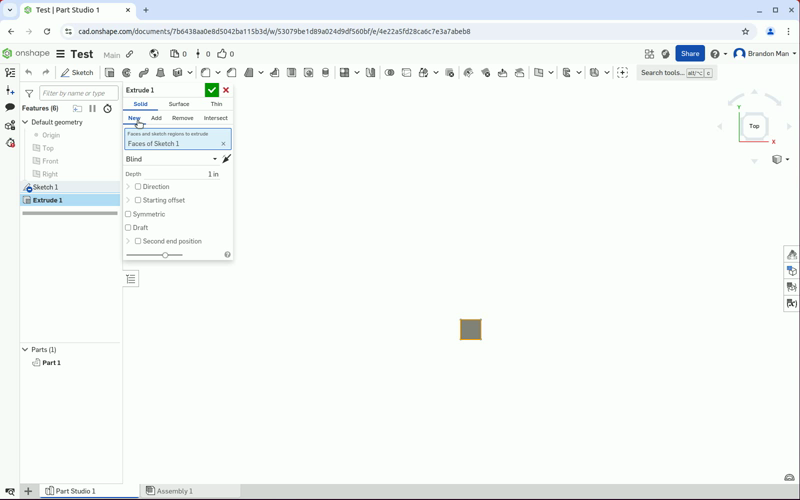
click(137, 120)
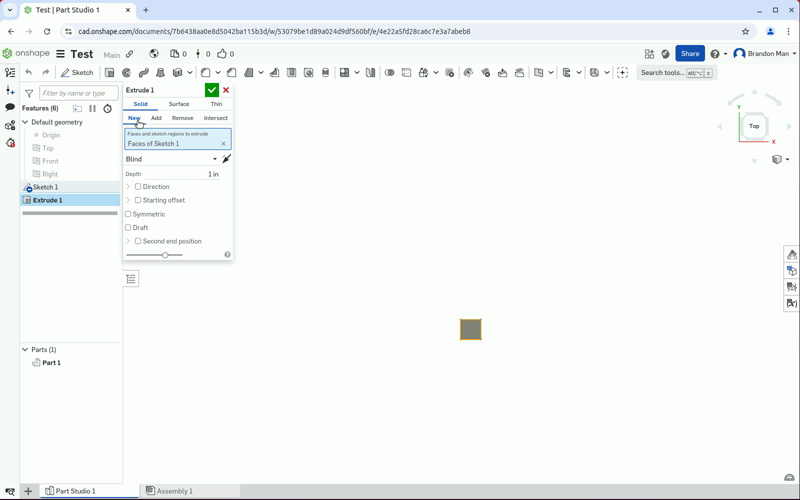
key(tab, 4)
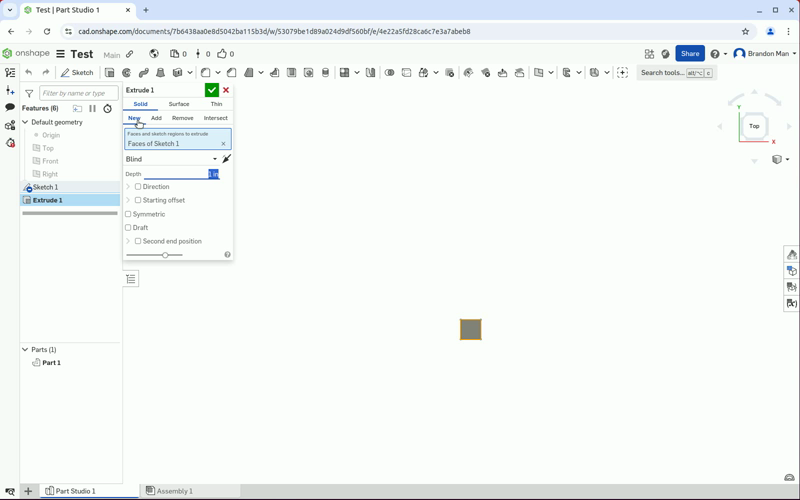
text(3.851)
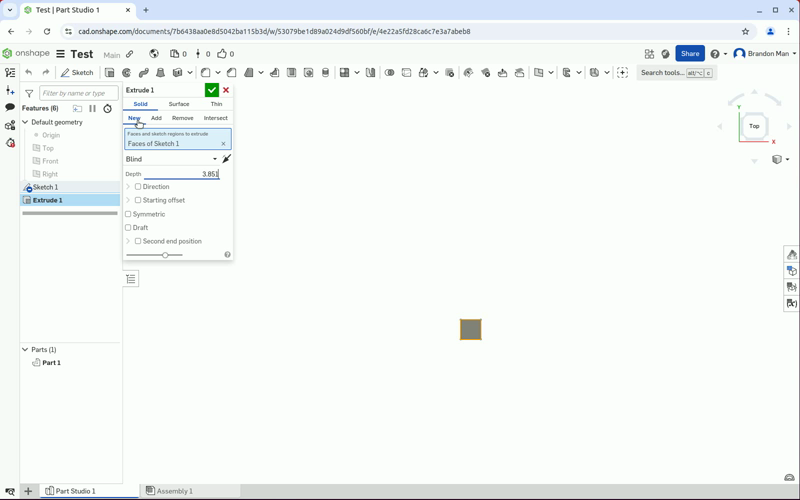
key(enter)
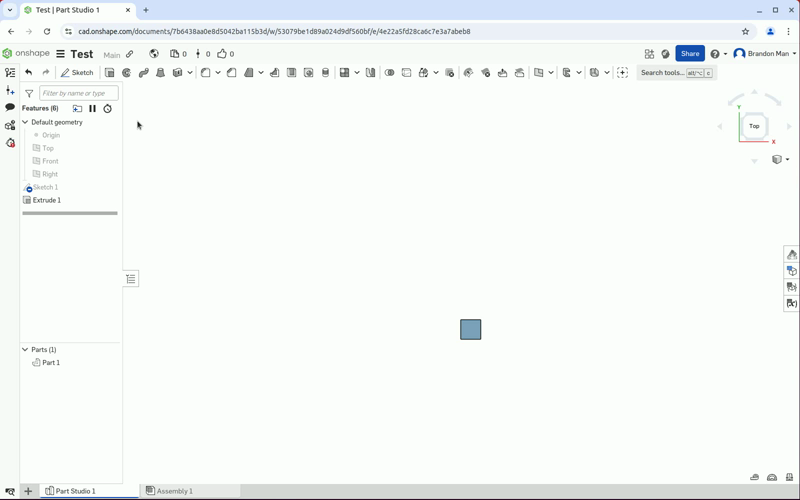
key(shift+h)
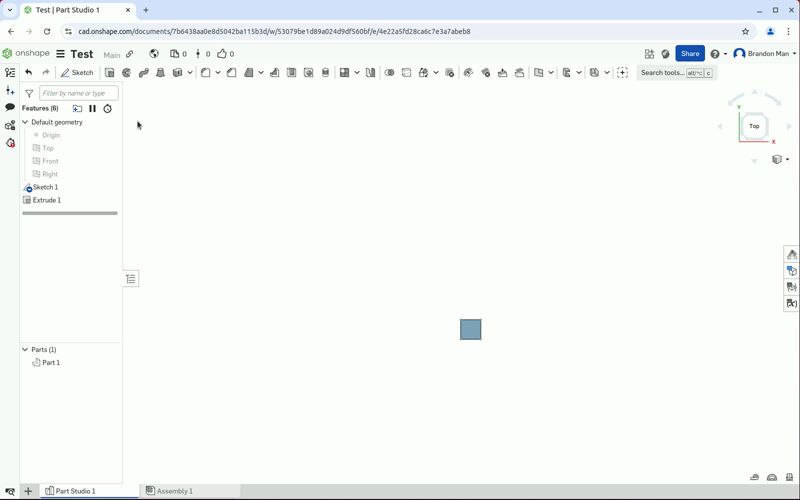
key(shift+h)
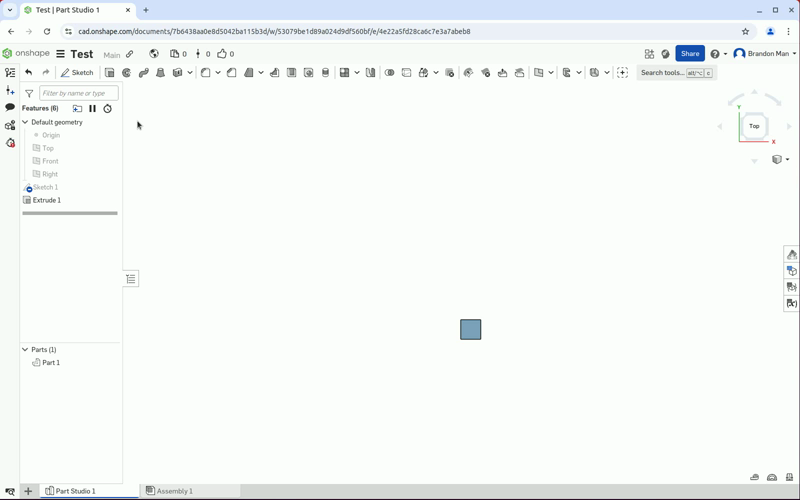
mouse_move(73, 189)
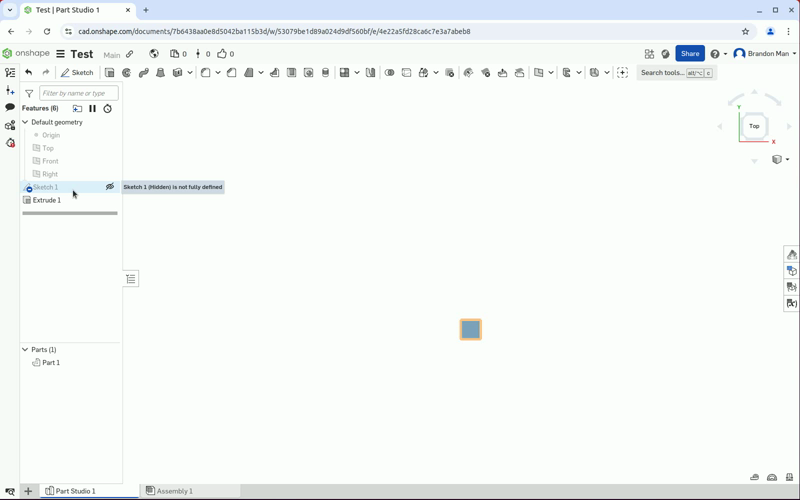
click(73, 189)
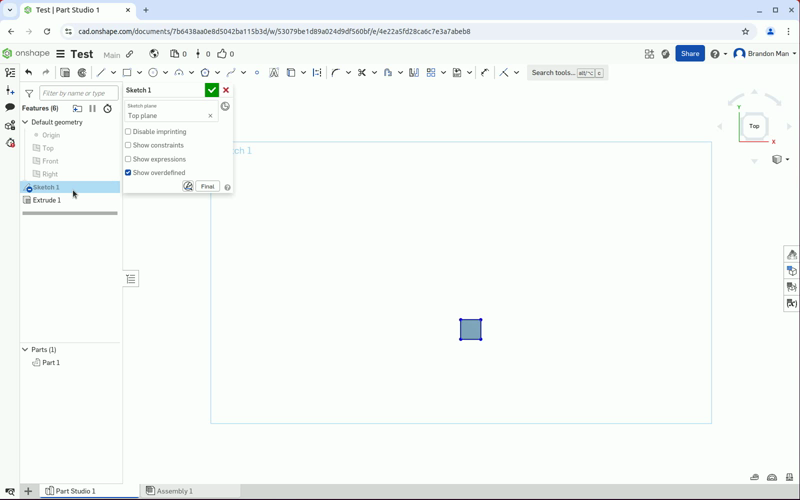
mouse_move(229, 92)
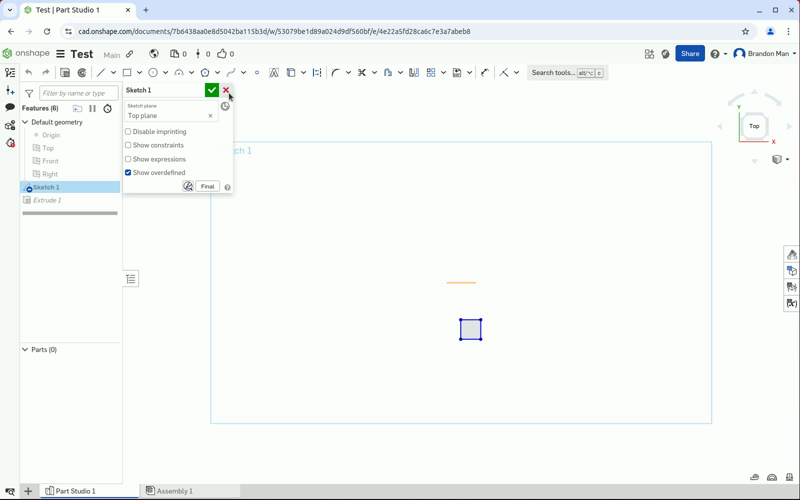
click(229, 92)
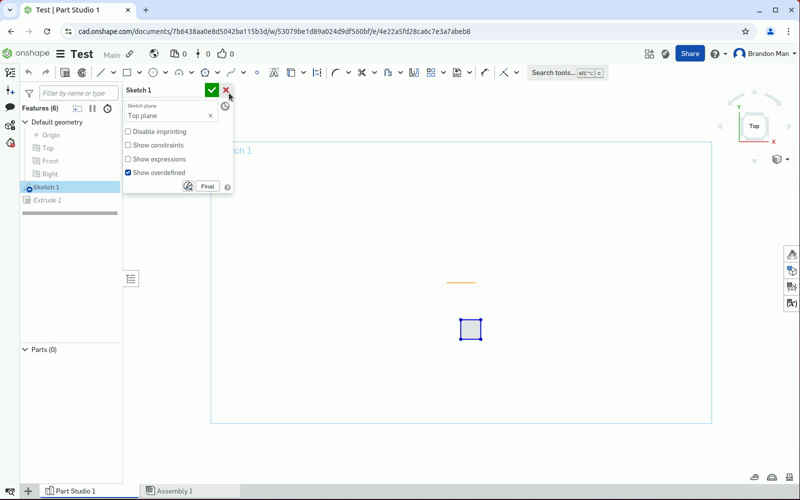
key(shift+s)
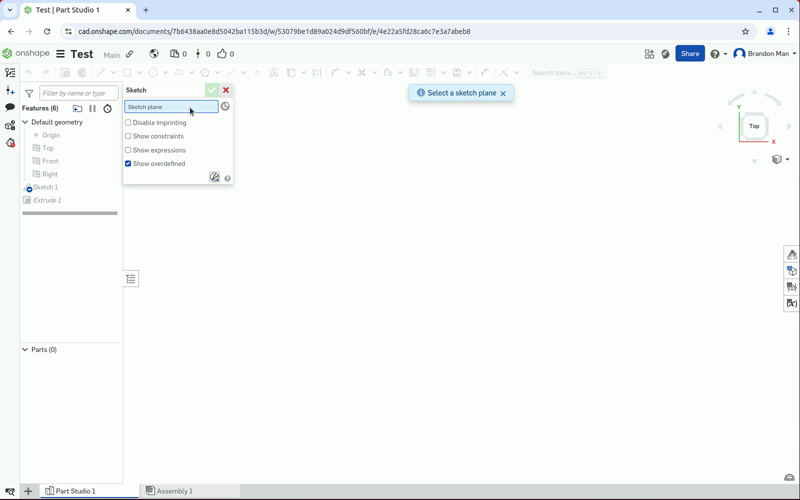
mouse_move(73, 150)
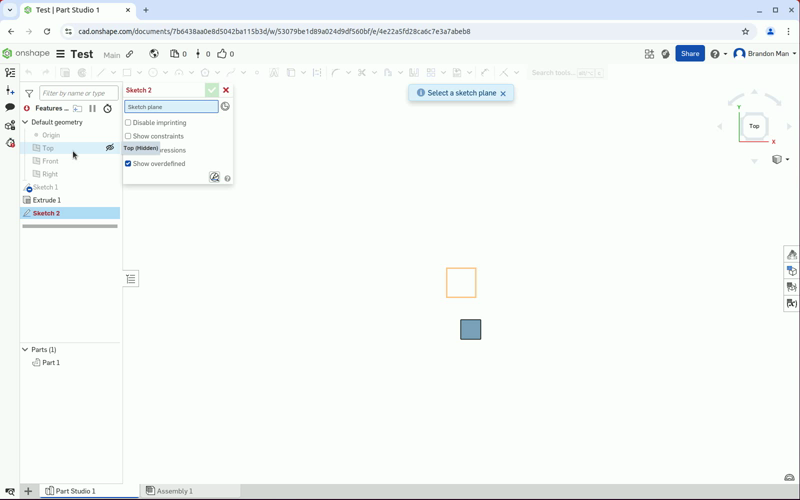
click(73, 150)
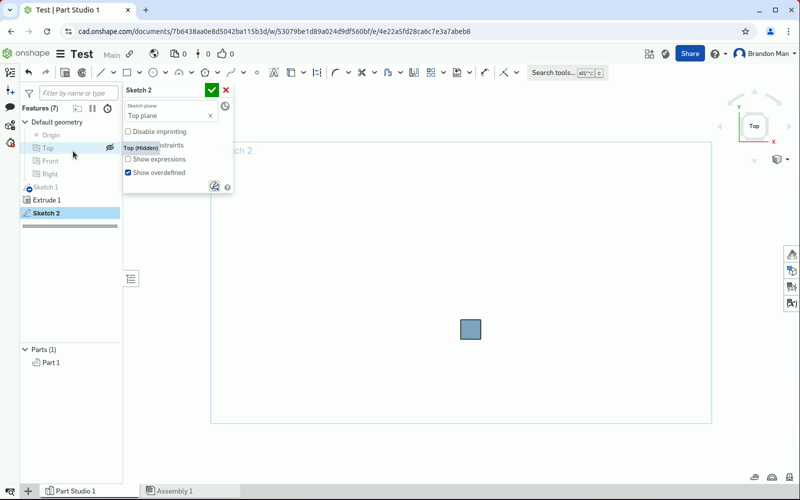
mouse_move(73, 352)
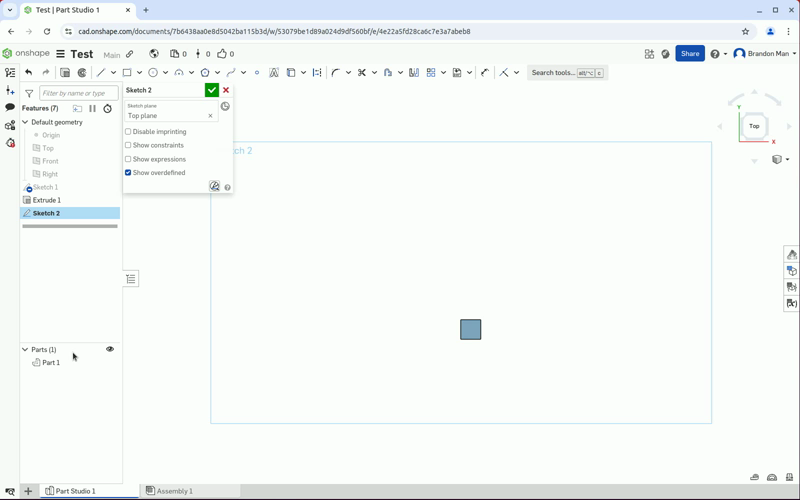
key(y)
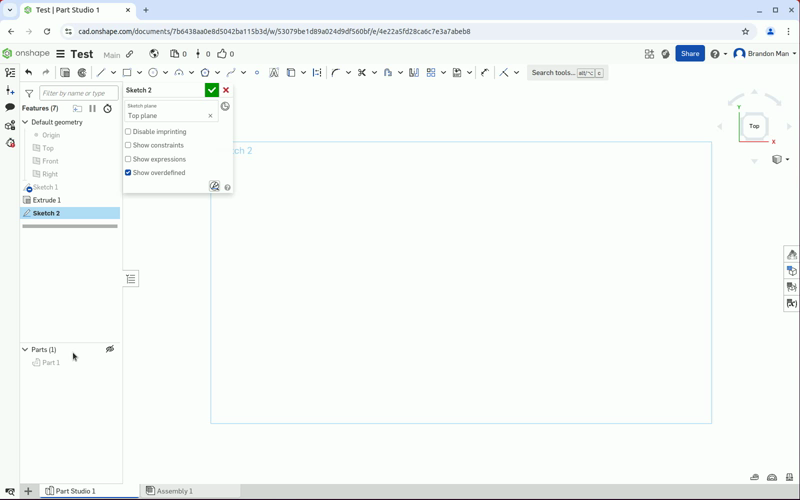
key(l)
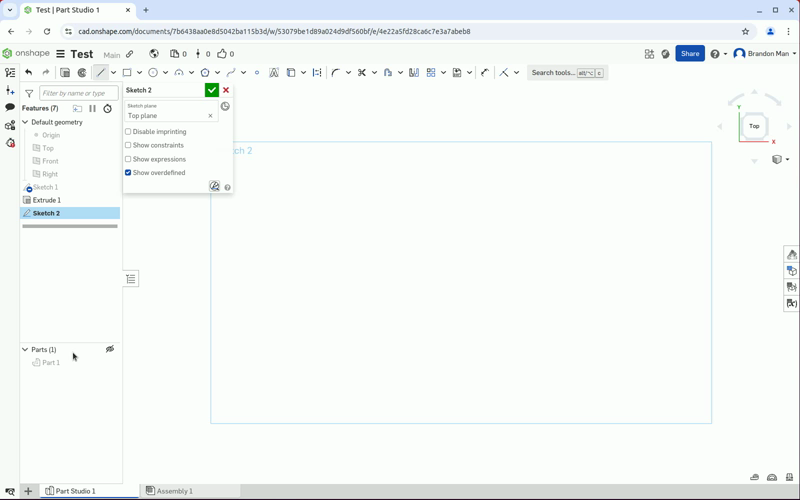
key_down(shift)
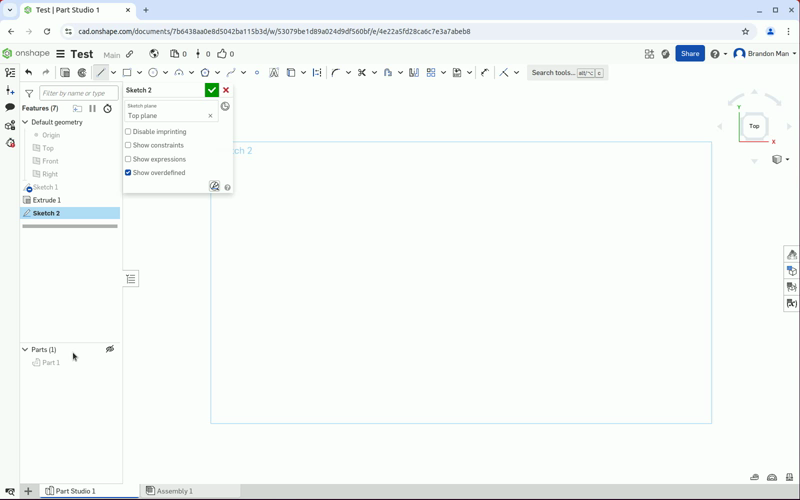
mouse_move(479, 339)
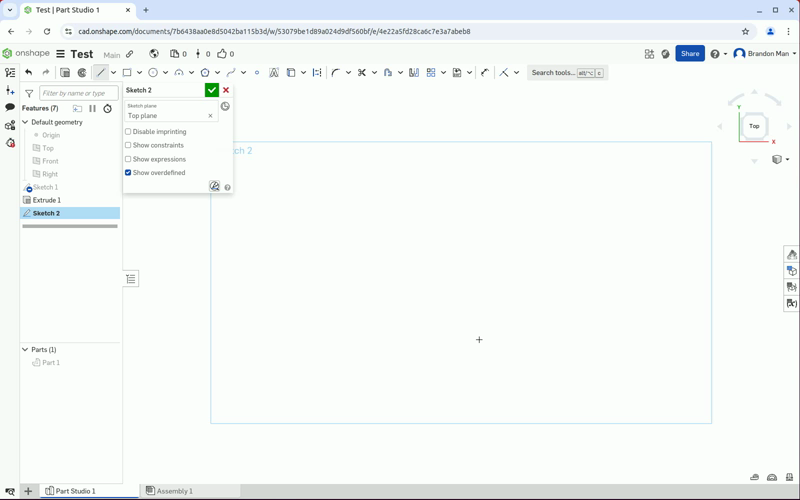
click(479, 339)
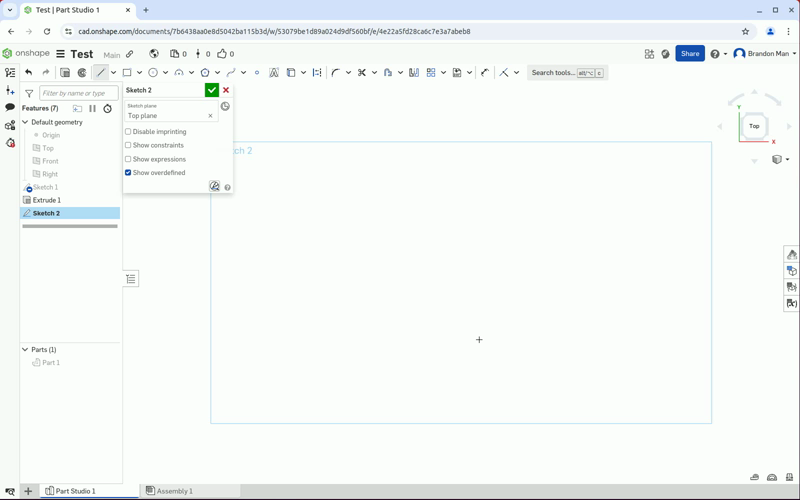
key_up(shift)
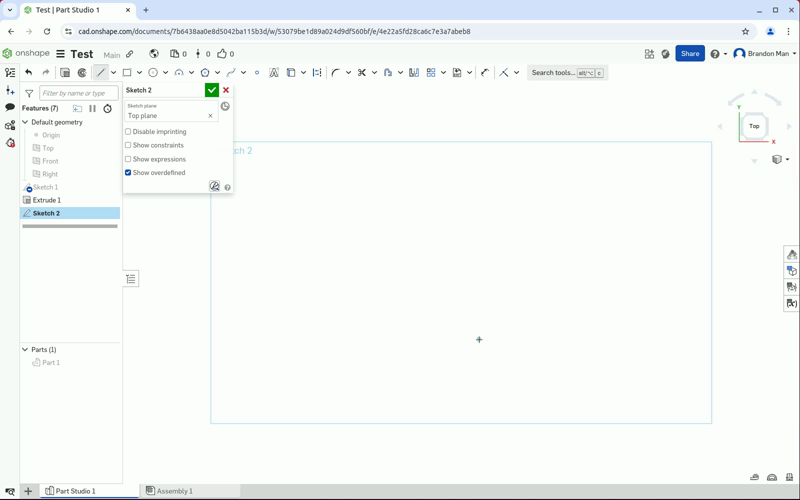
key_down(shift)
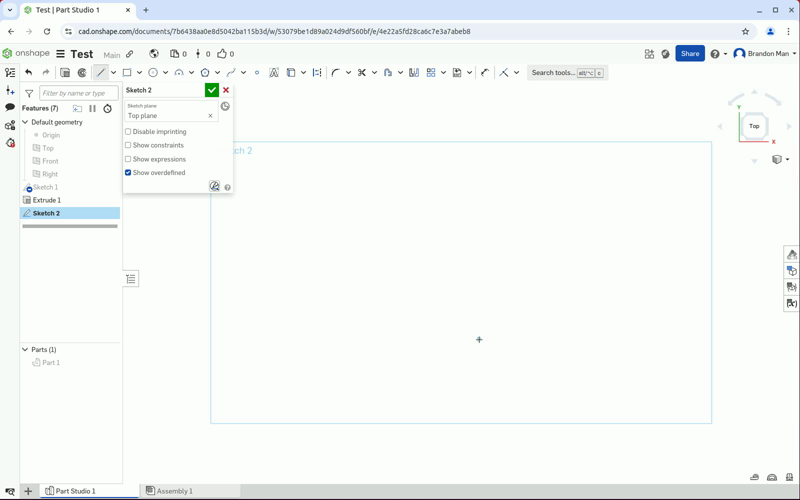
mouse_move(573, 339)
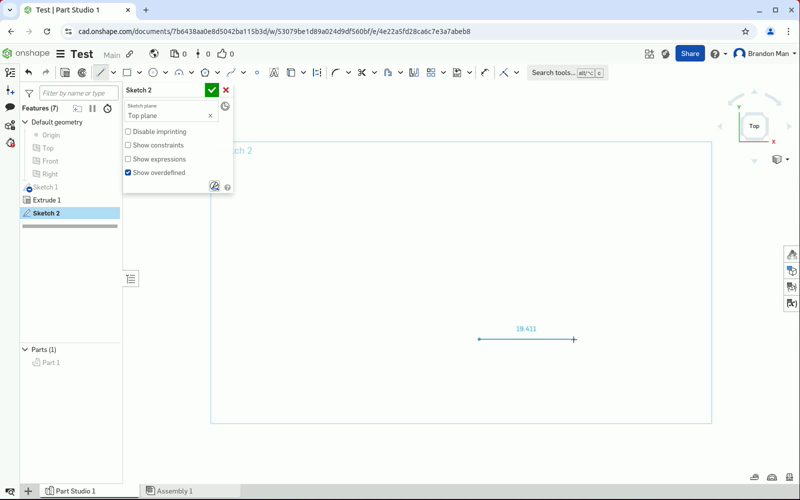
click(573, 339)
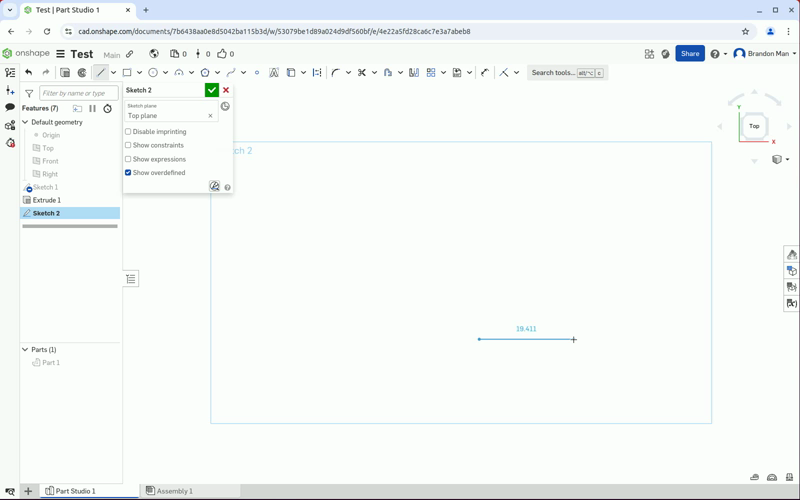
key_up(shift)
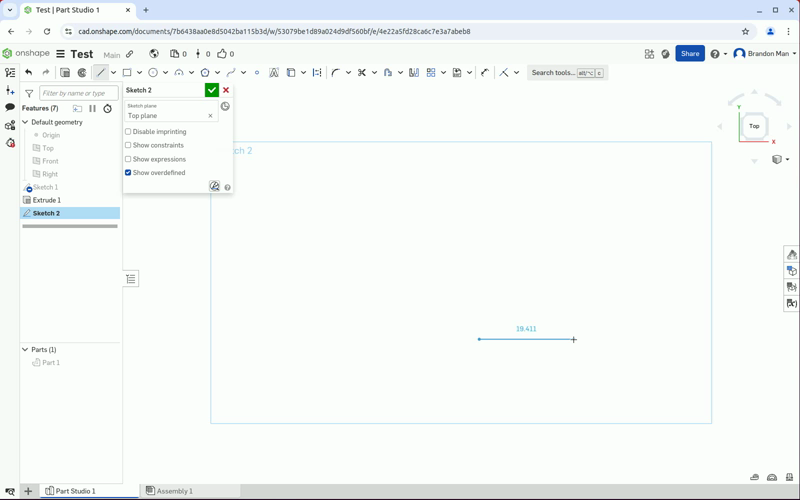
key_down(shift)
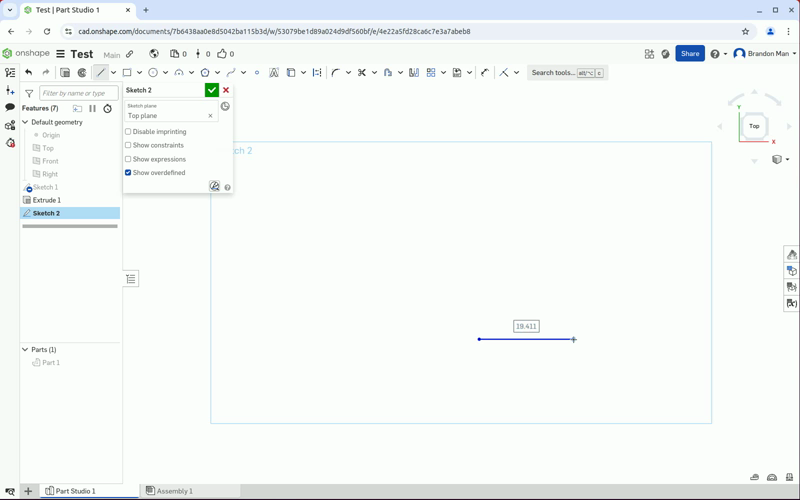
mouse_move(589, 339)
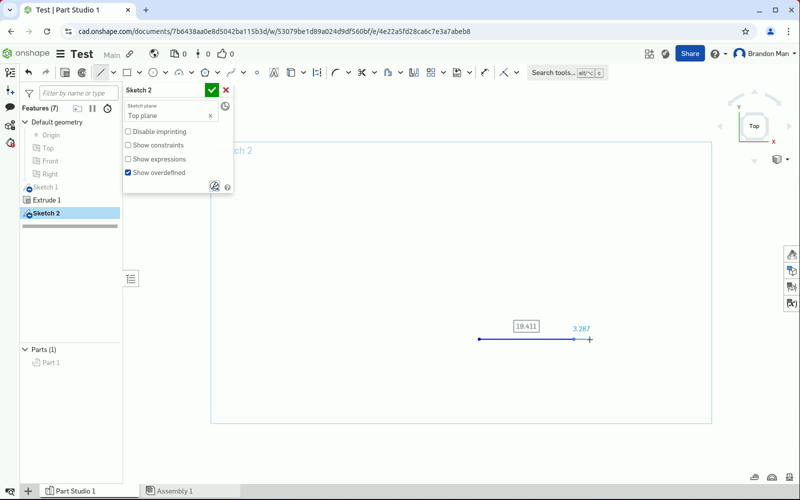
mouse_move(573, 301)
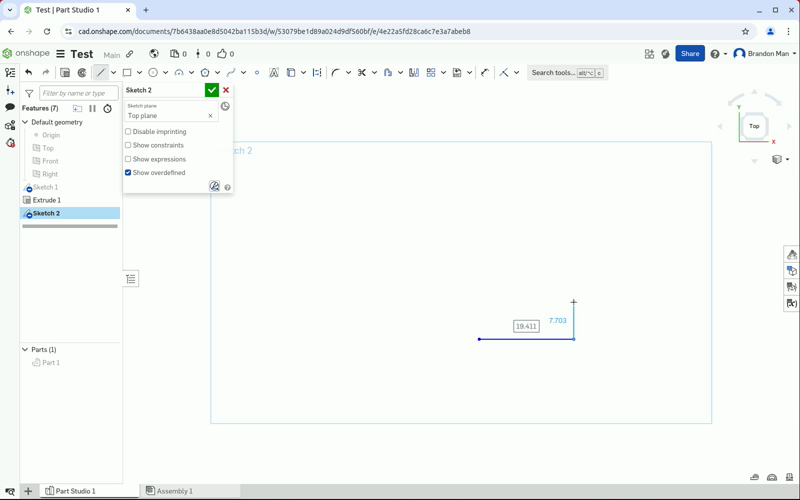
click(573, 301)
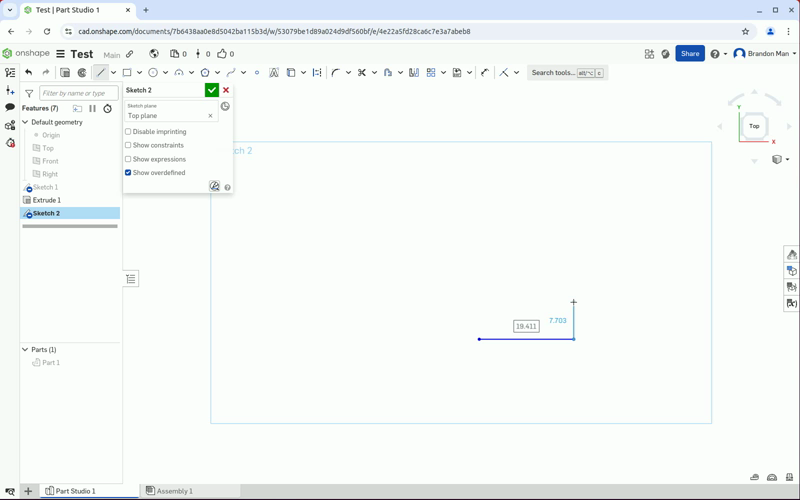
key_up(shift)
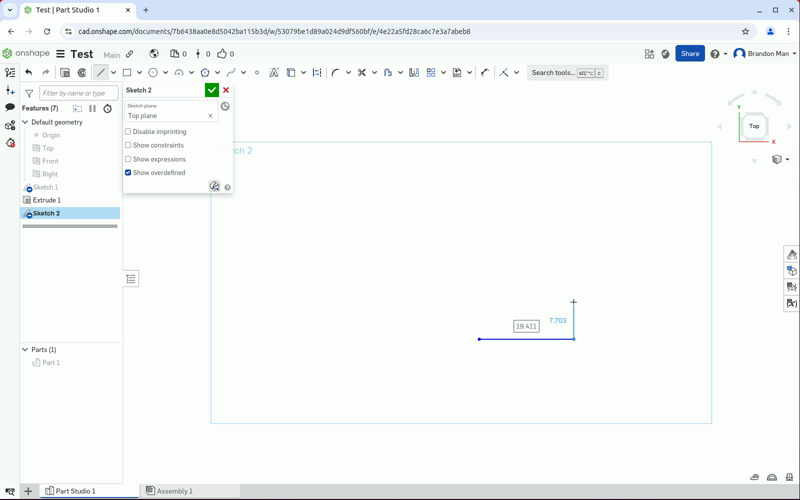
key_down(shift)
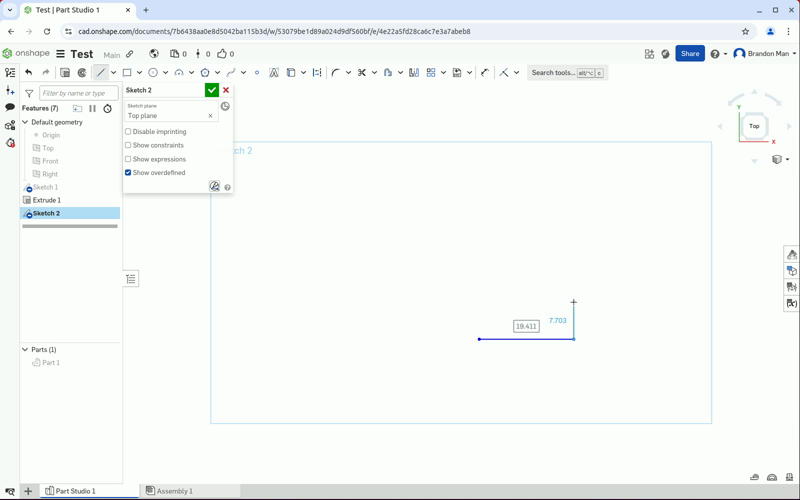
mouse_move(589, 301)
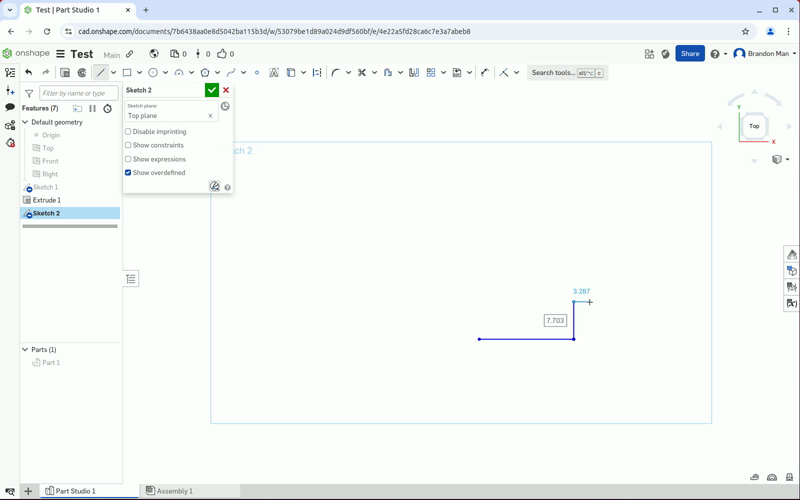
mouse_move(544, 301)
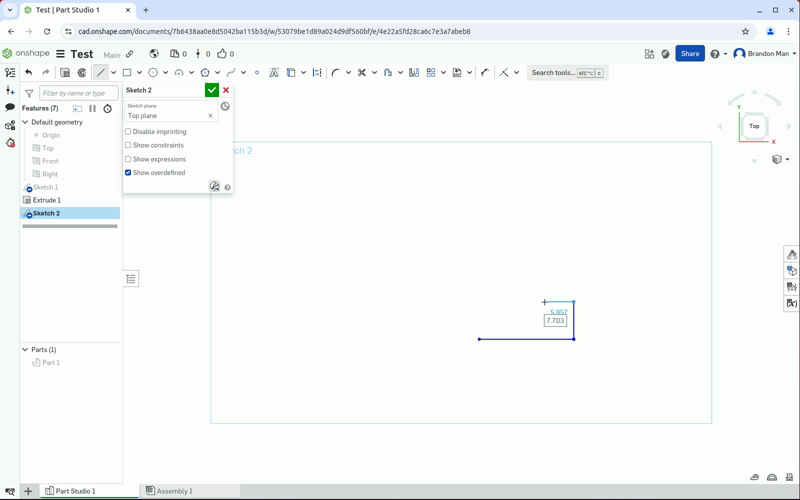
click(544, 301)
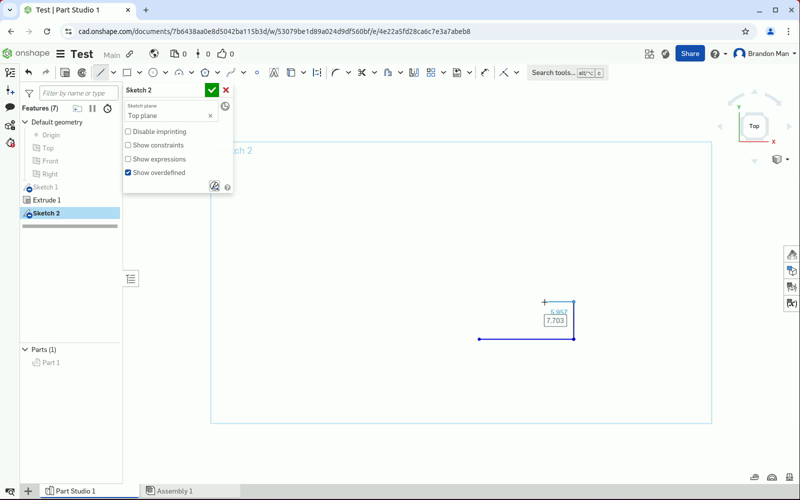
key_up(shift)
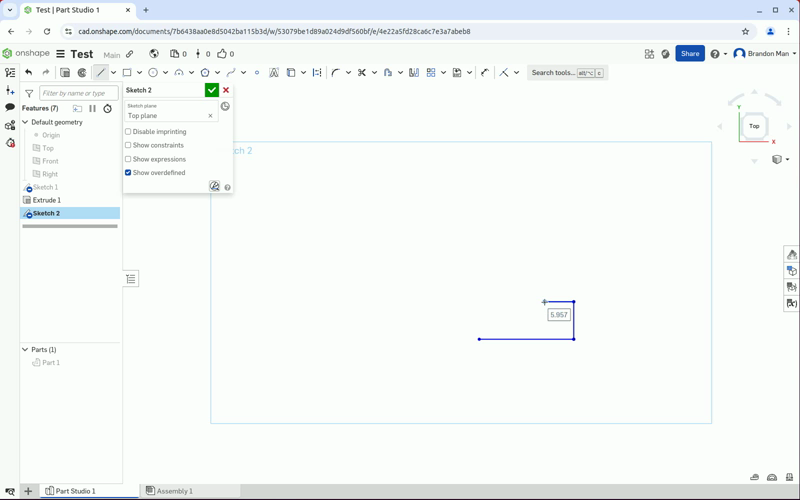
key_down(shift)
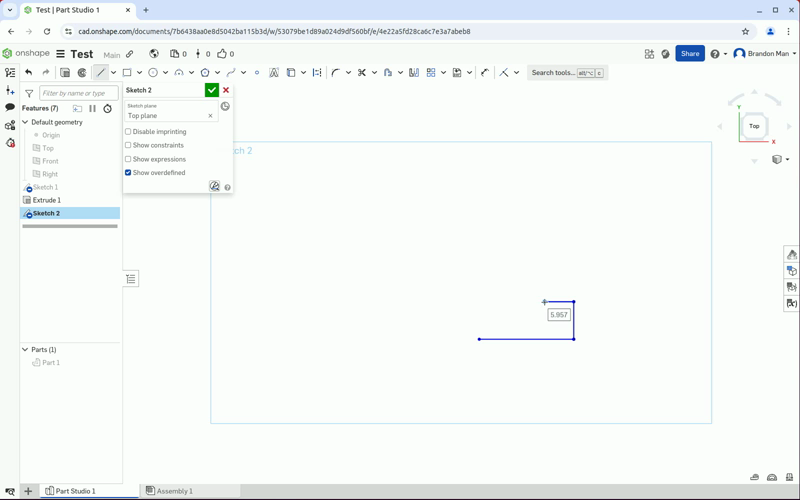
mouse_move(479, 301)
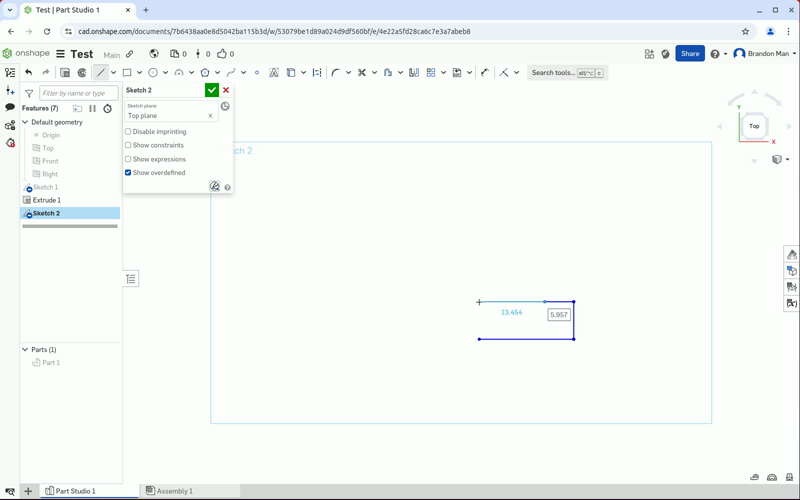
click(479, 301)
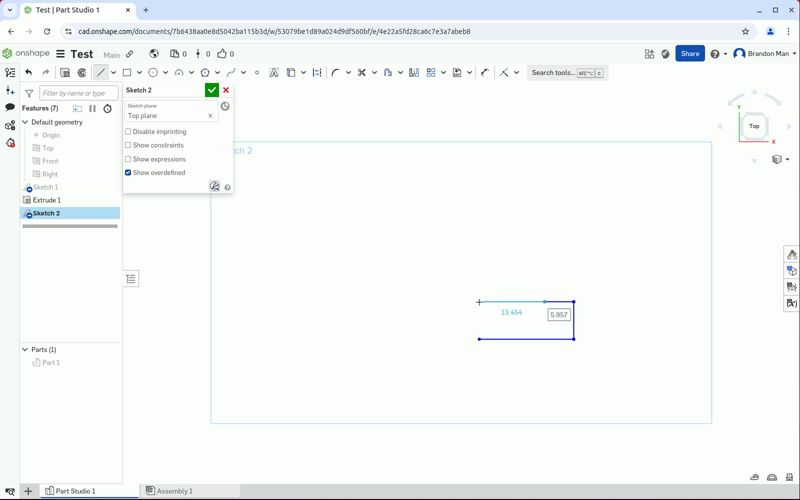
key_up(shift)
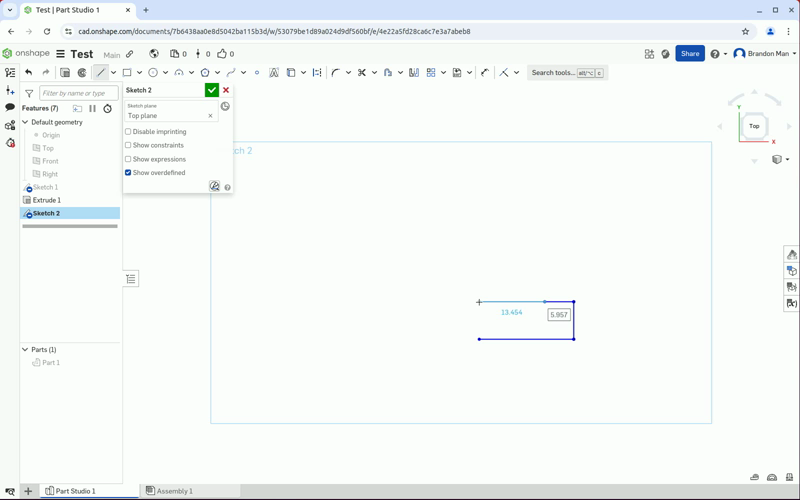
key_down(shift)
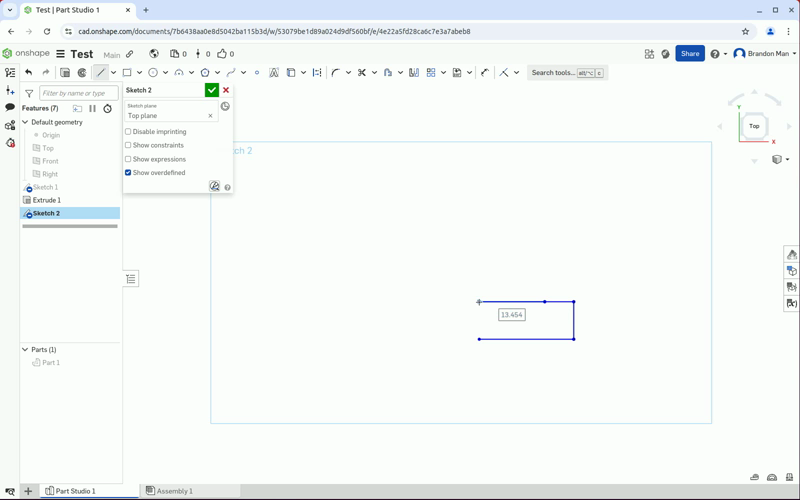
mouse_move(509, 301)
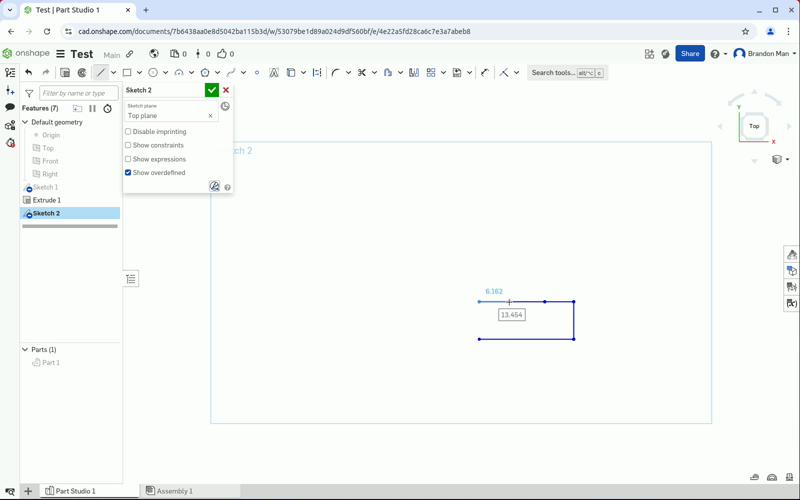
mouse_move(479, 320)
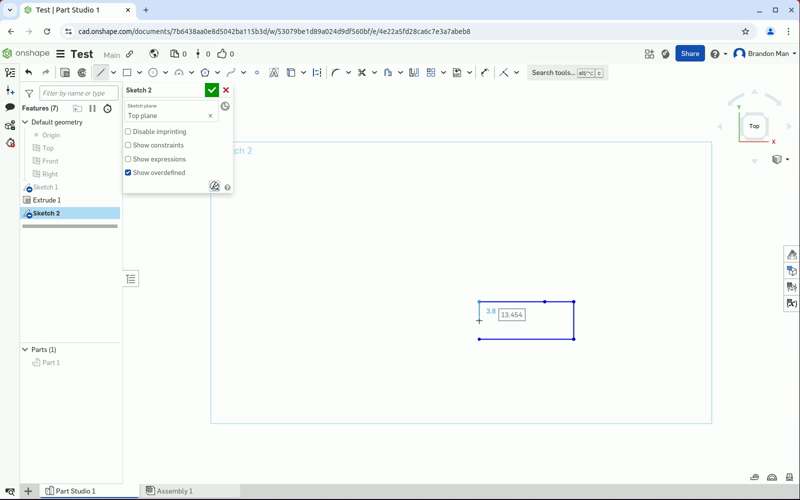
click(479, 320)
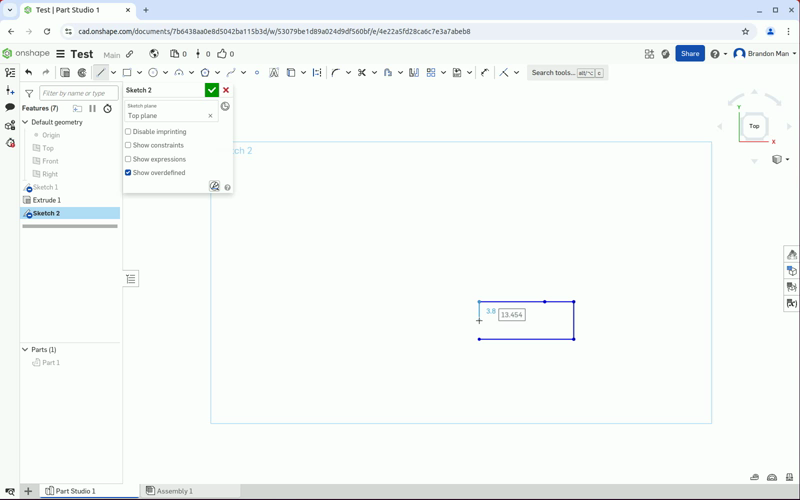
key_up(shift)
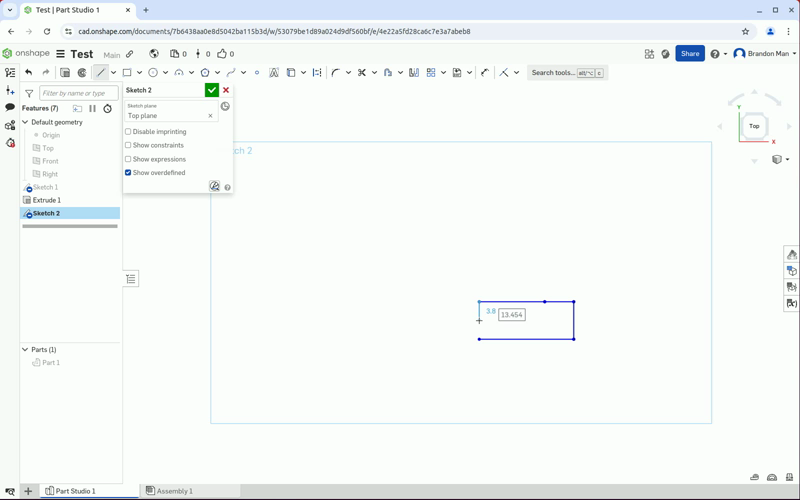
mouse_move(509, 320)
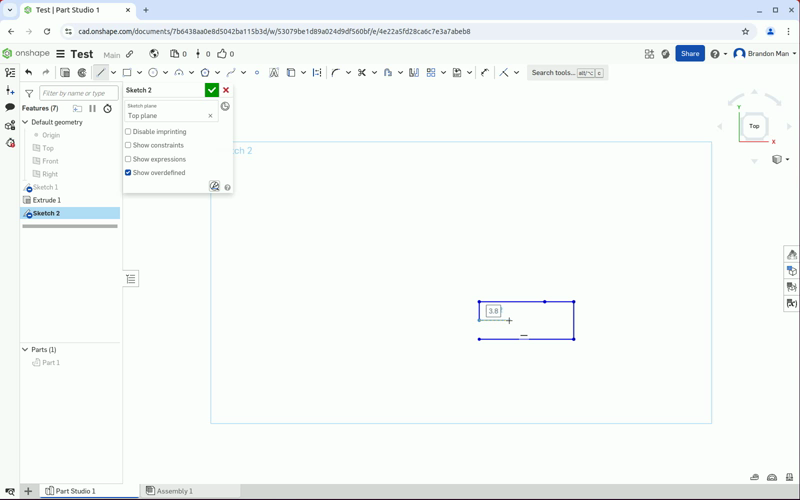
key_down(shift)
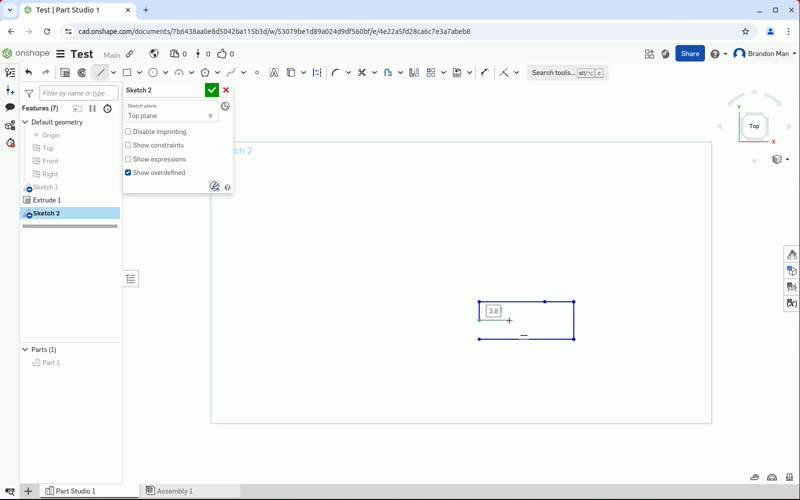
mouse_move(479, 339)
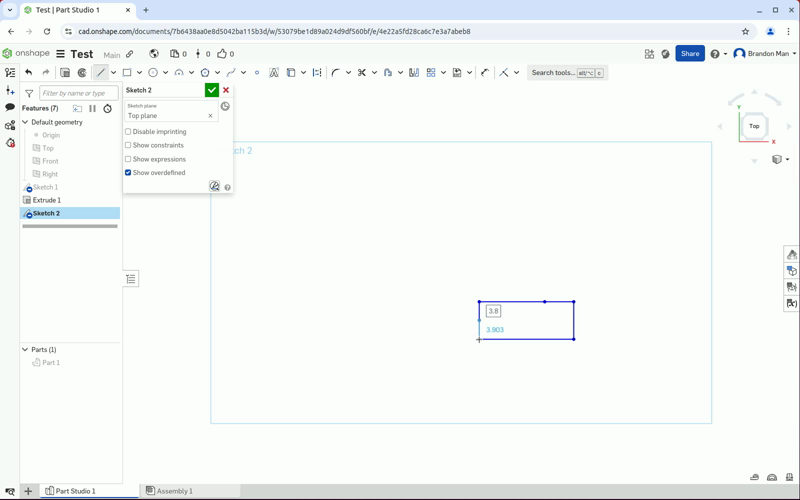
key_up(shift)
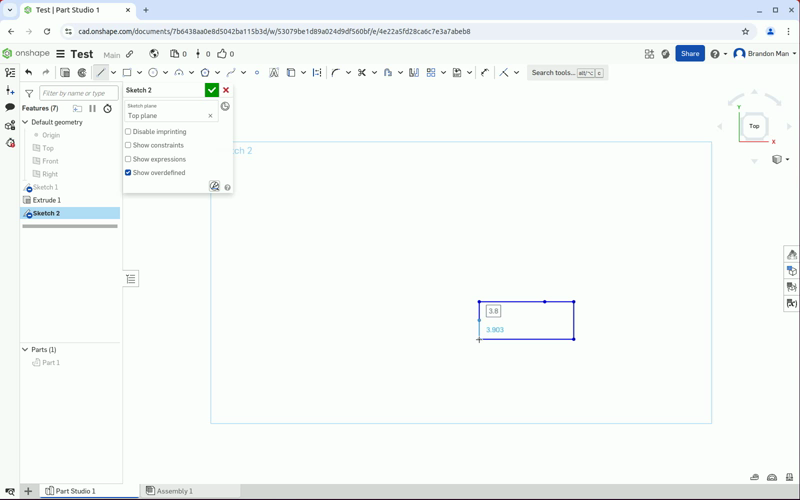
click(479, 339)
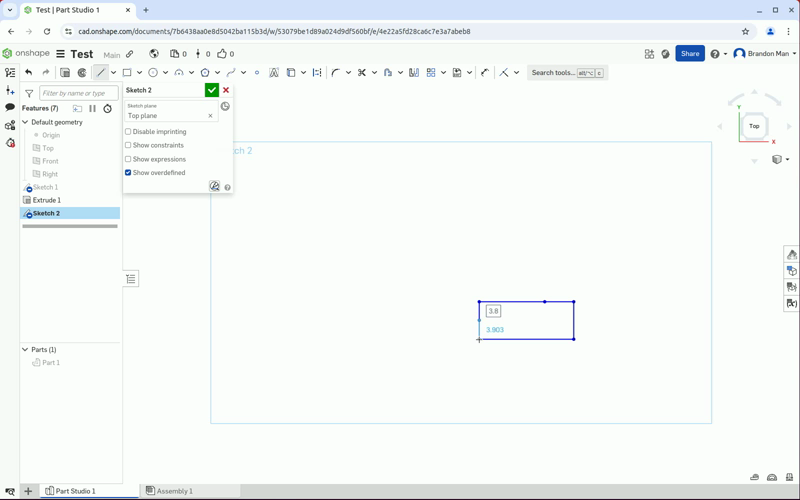
key(esc)
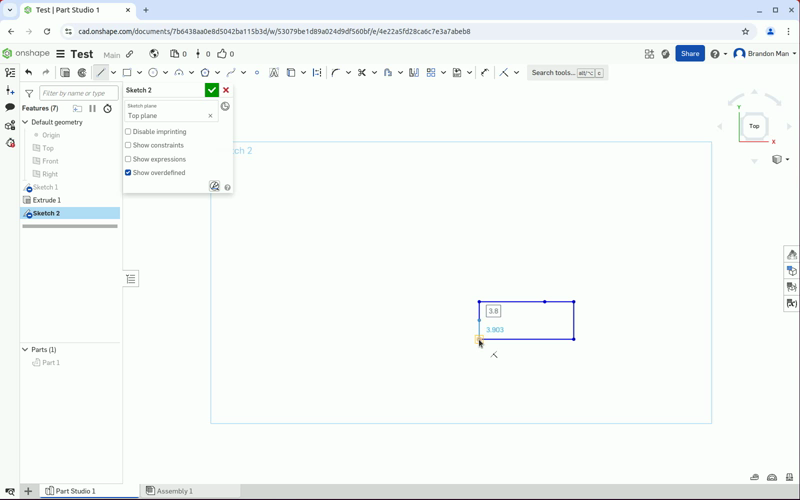
mouse_move(568, 307)
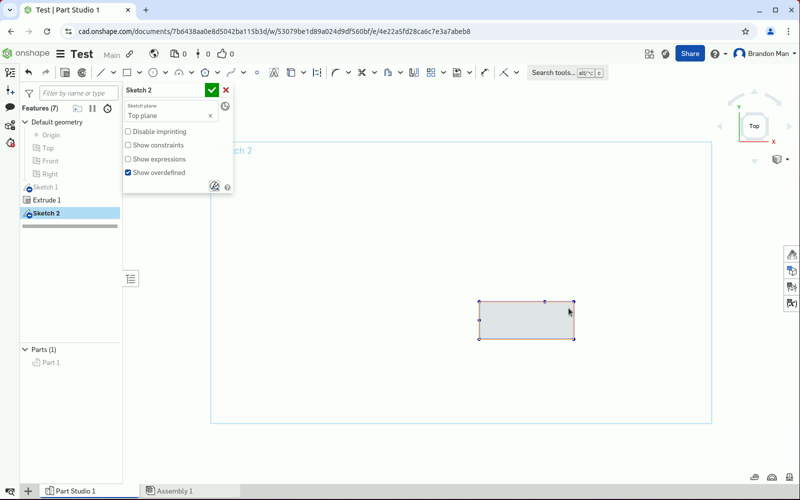
click(568, 307)
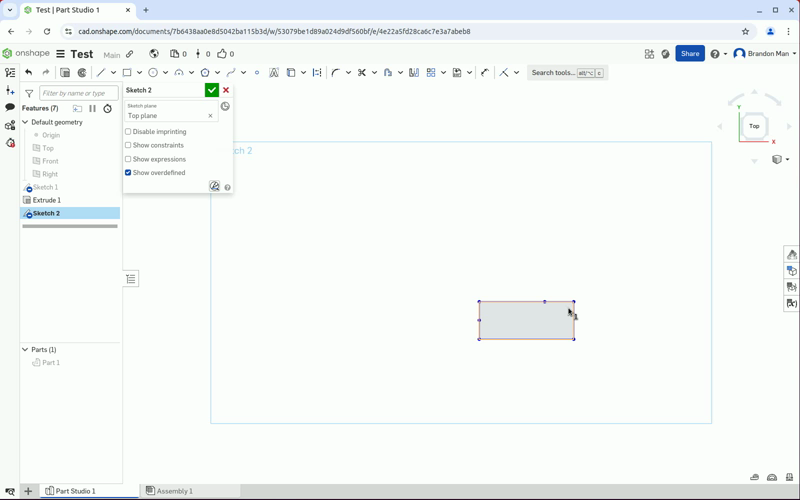
mouse_move(73, 352)
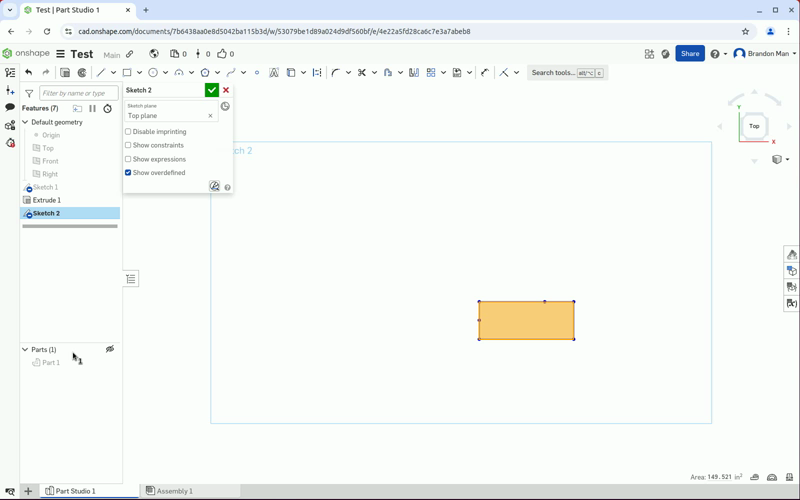
key(shift+y)
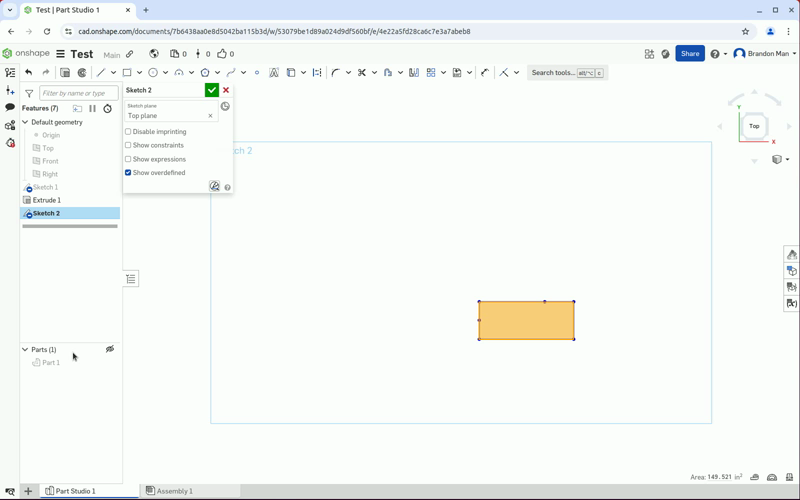
key(shift+e)
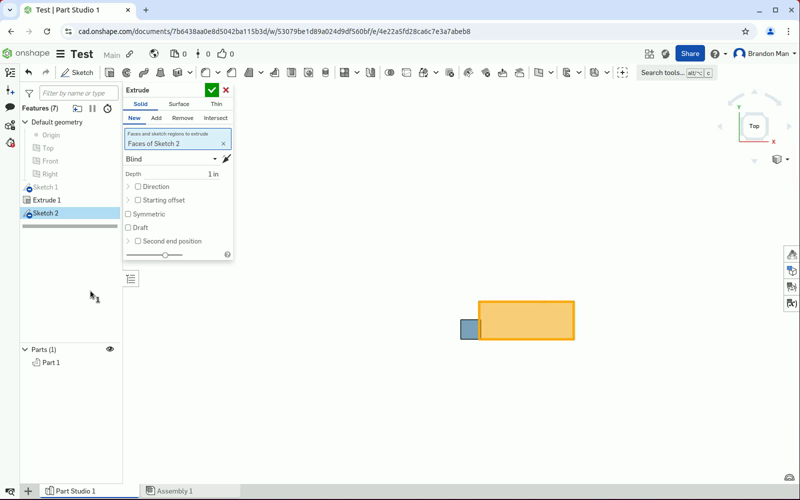
mouse_move(143, 106)
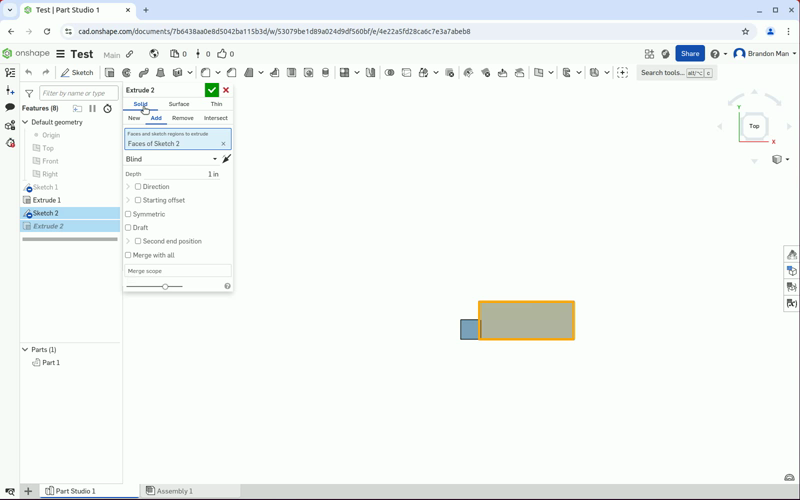
click(143, 106)
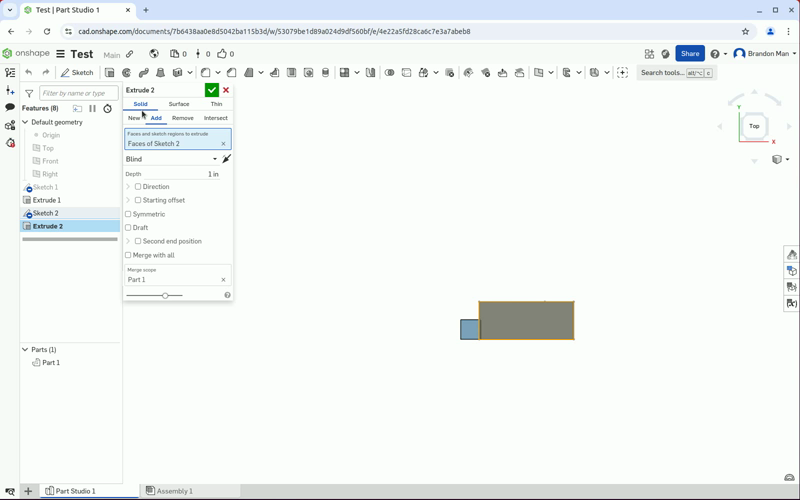
mouse_move(137, 120)
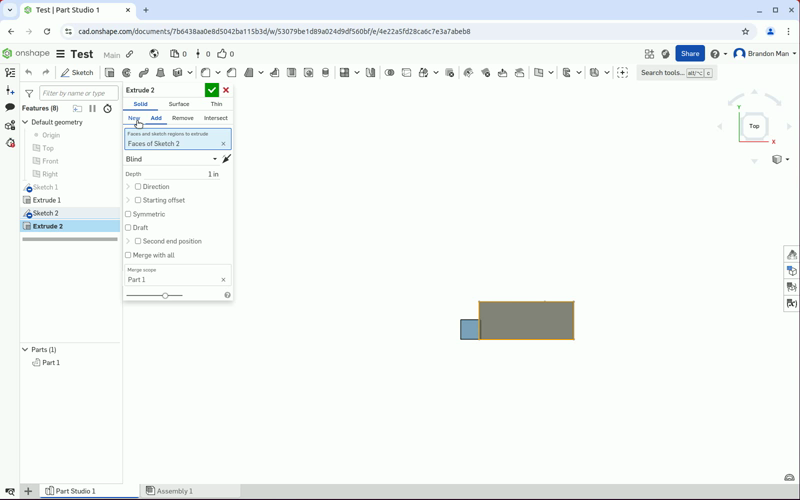
click(137, 120)
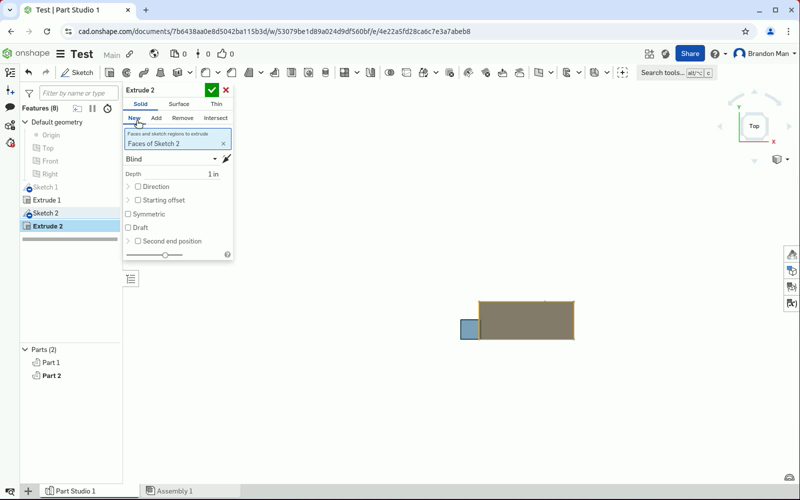
key(tab, 4)
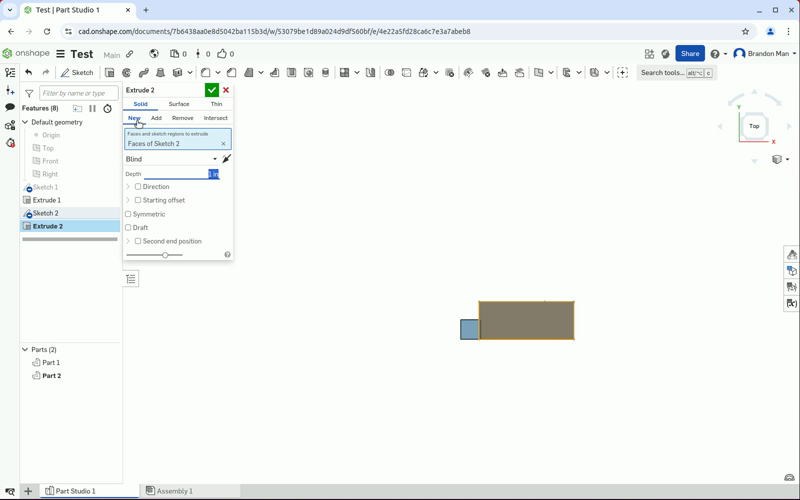
text(1.926)
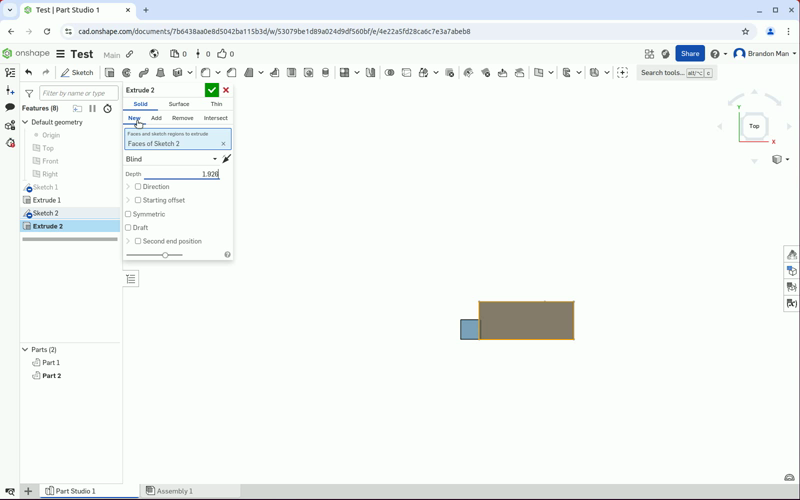
key(enter)
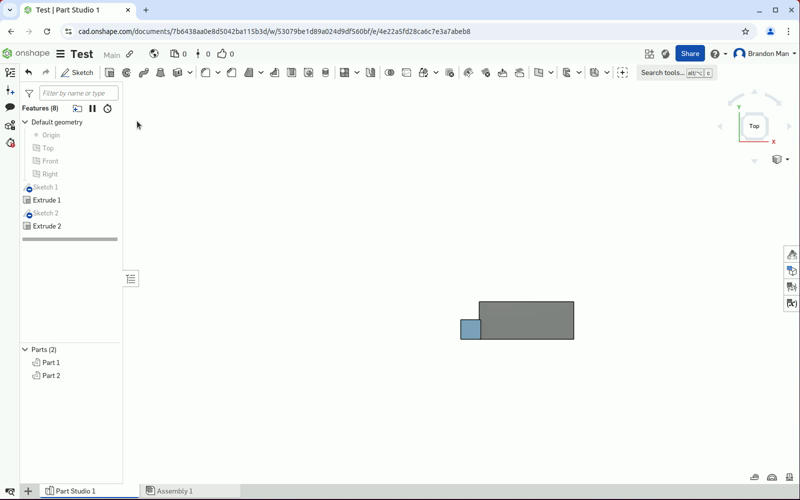
key(shift+h)
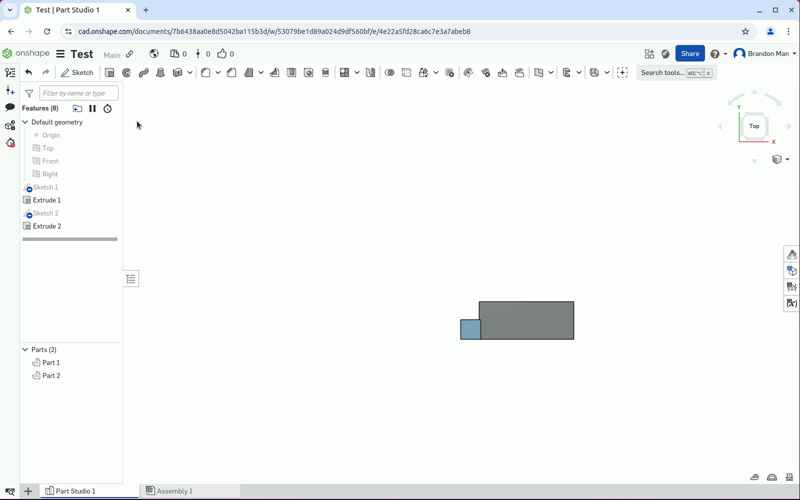
key(shift+h)
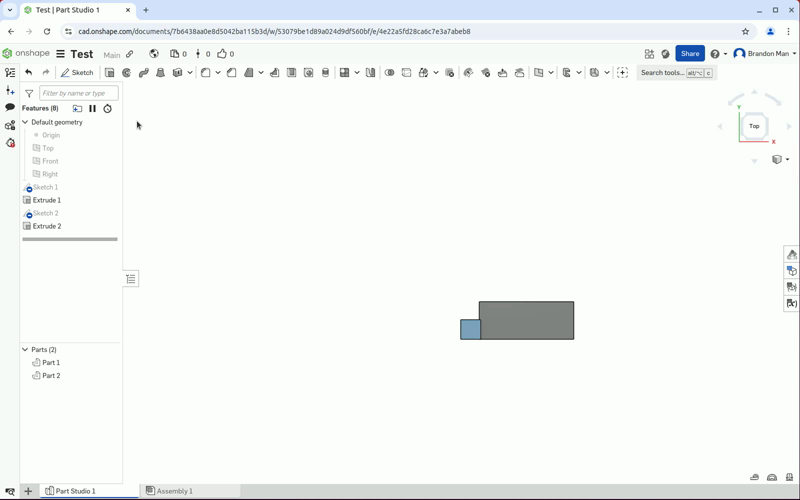
mouse_move(73, 189)
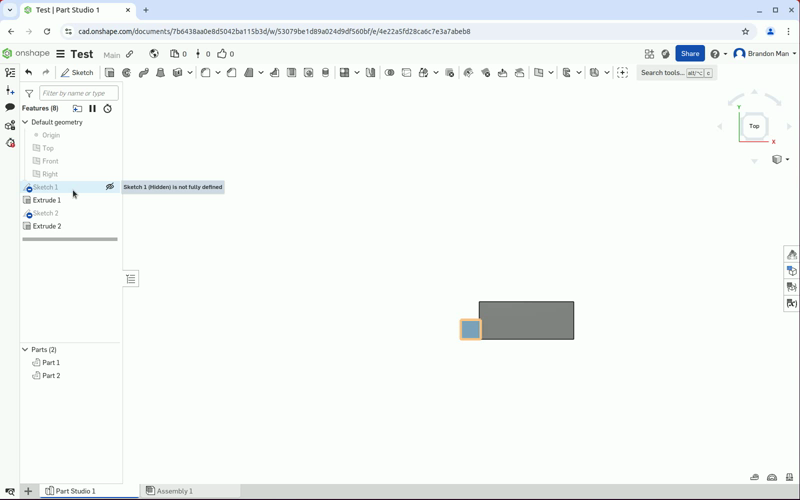
click(73, 189)
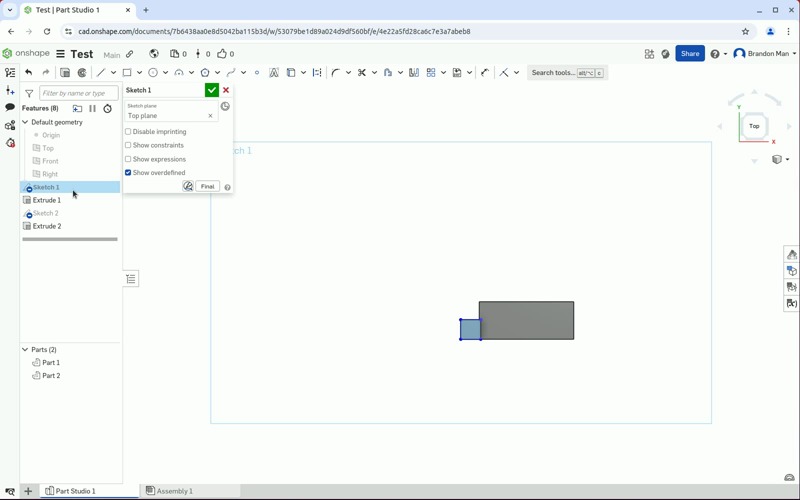
mouse_move(229, 92)
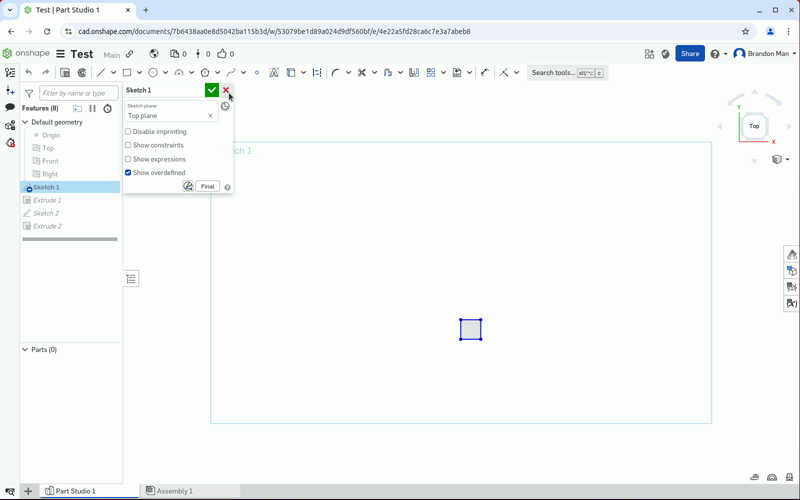
click(229, 92)
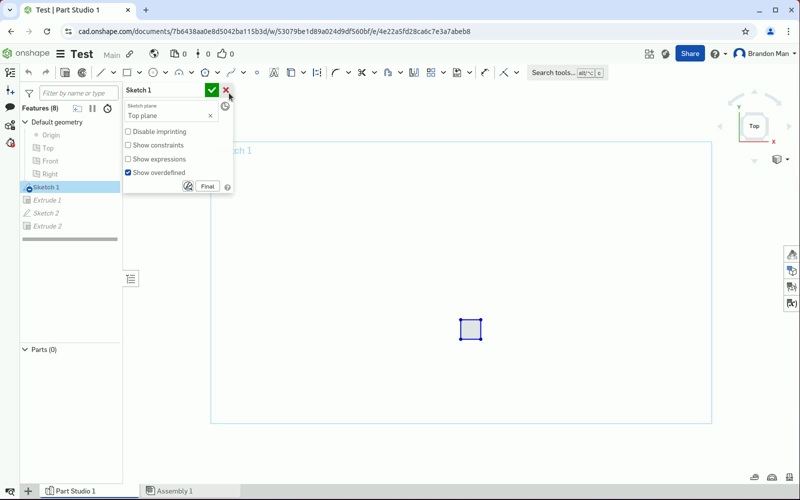
key(shift+s)
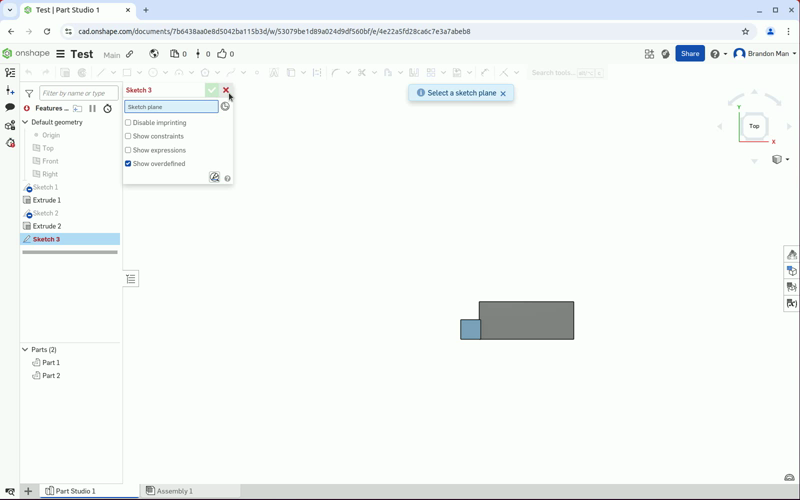
mouse_move(73, 150)
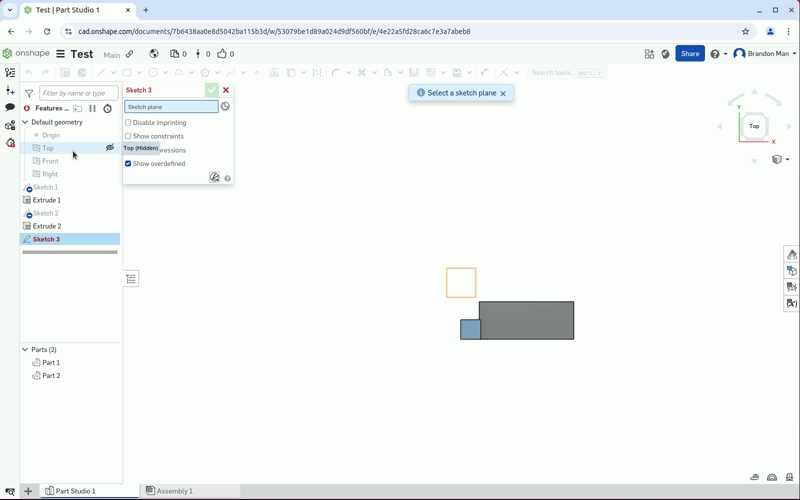
click(73, 150)
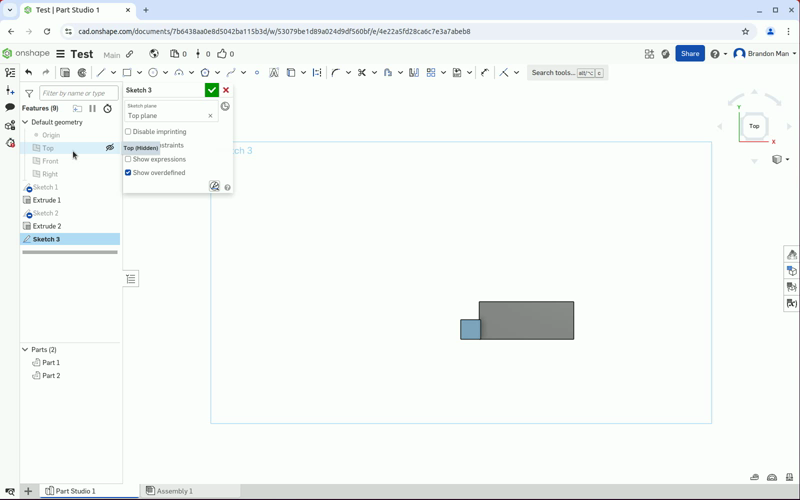
mouse_move(73, 352)
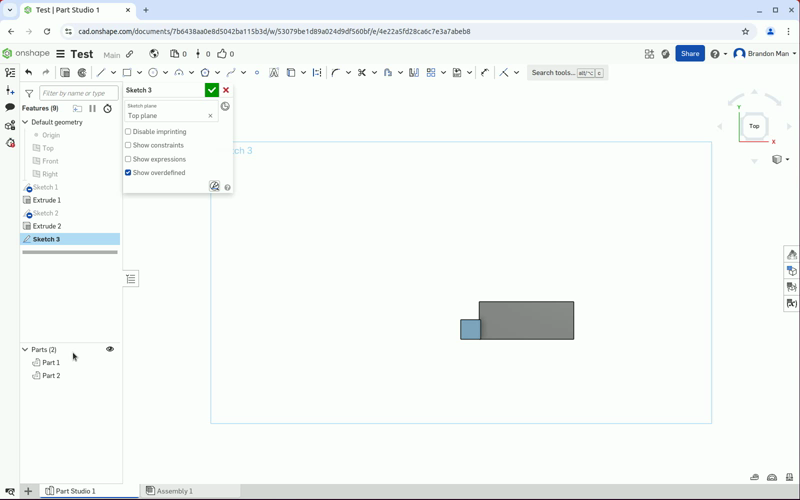
key(y)
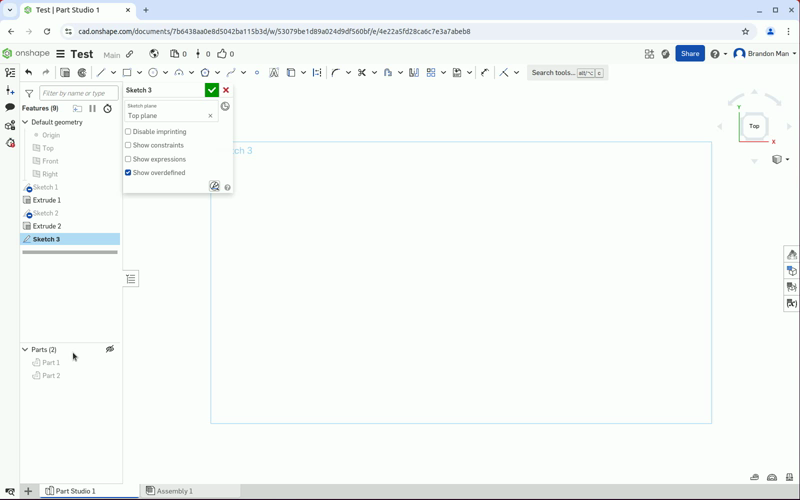
key(l)
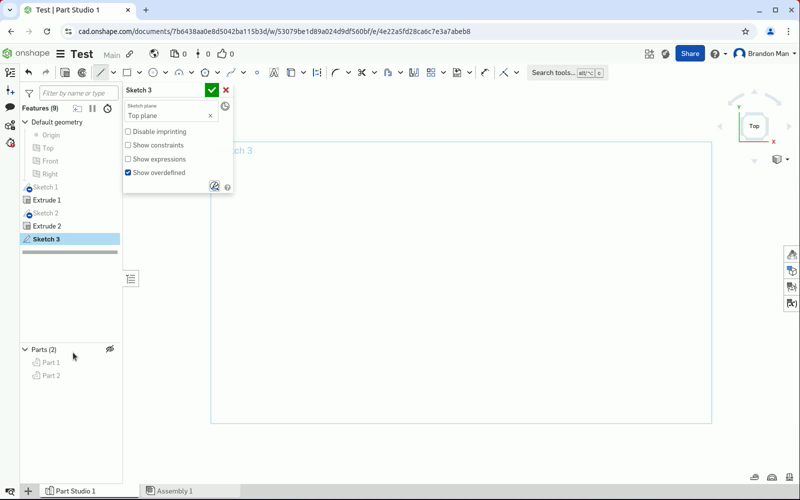
key_down(shift)
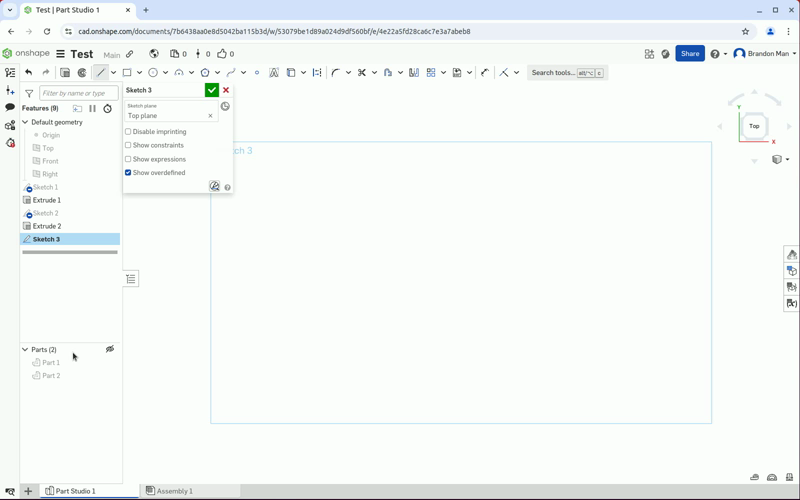
mouse_move(460, 320)
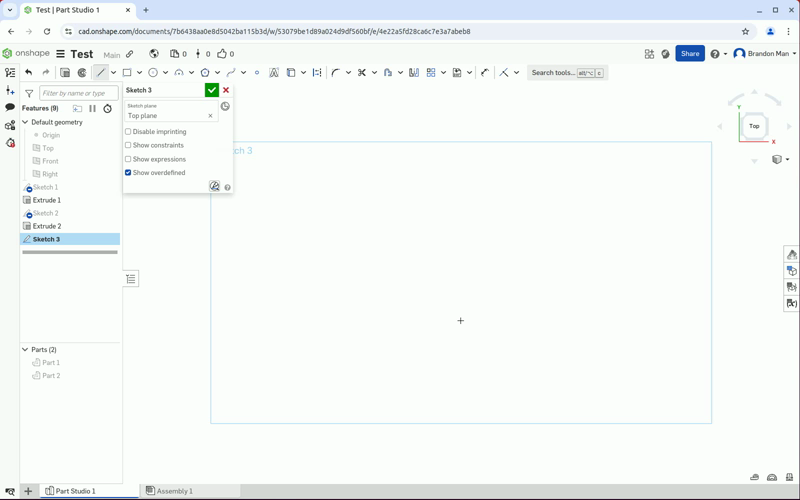
click(460, 320)
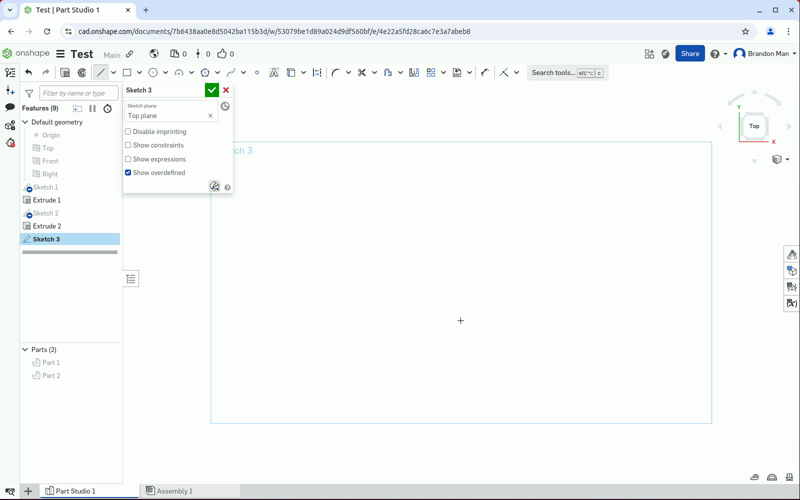
key_up(shift)
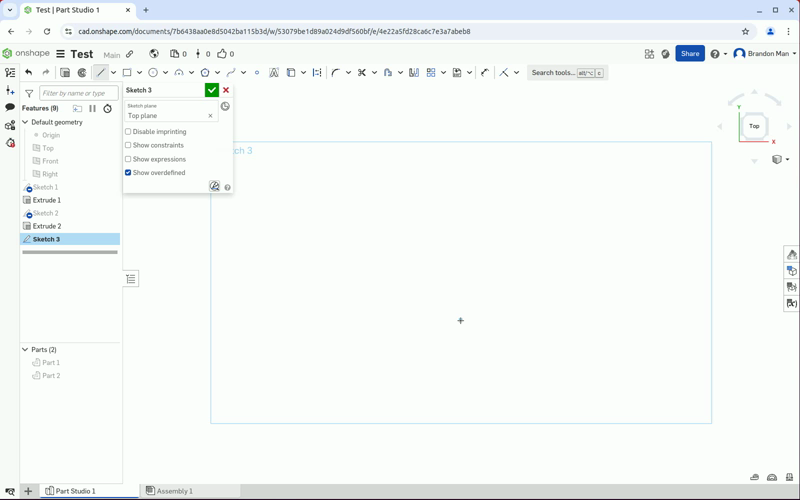
key_down(shift)
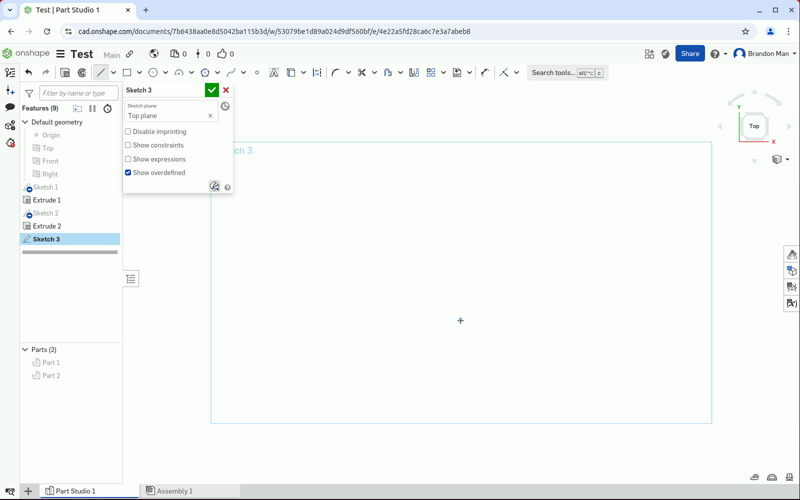
mouse_move(490, 320)
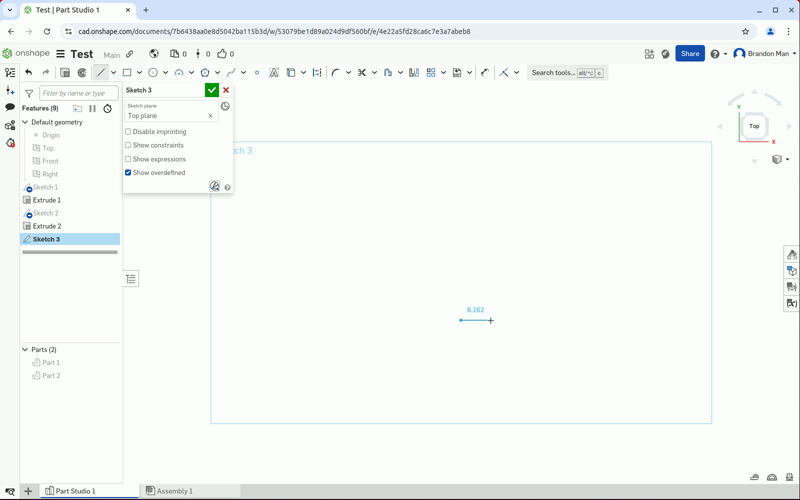
mouse_move(479, 320)
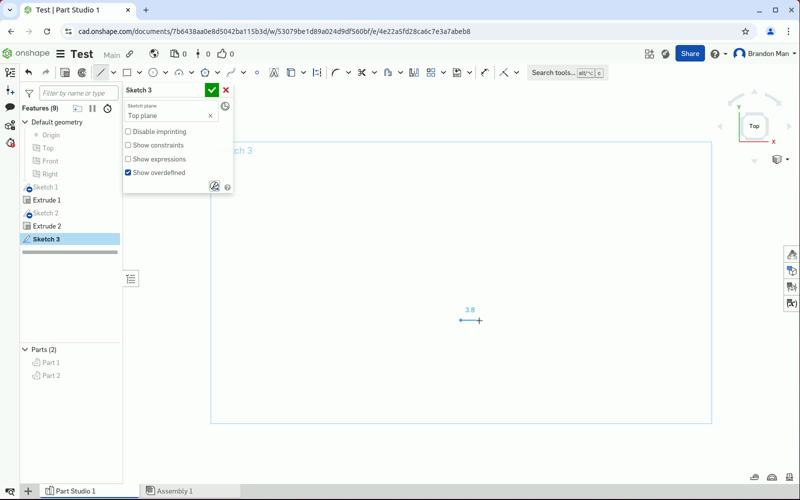
click(479, 320)
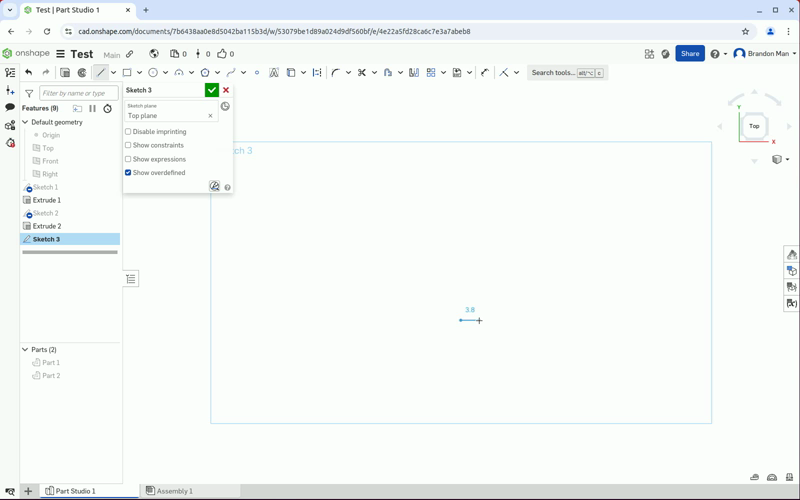
key_up(shift)
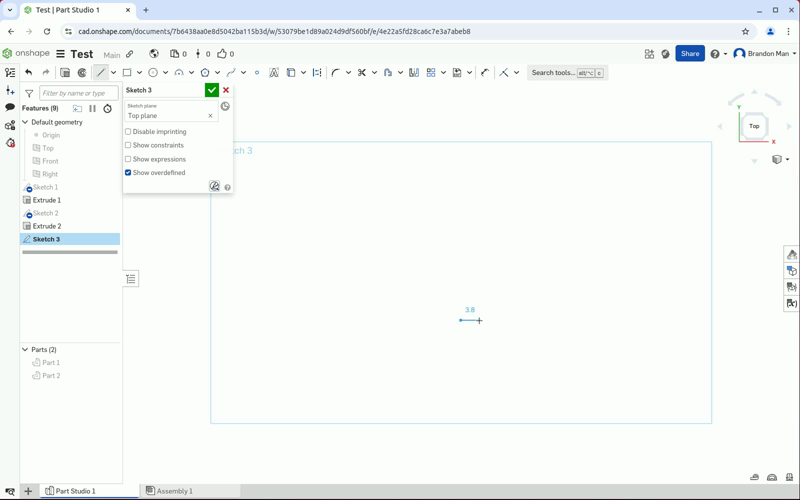
key_down(shift)
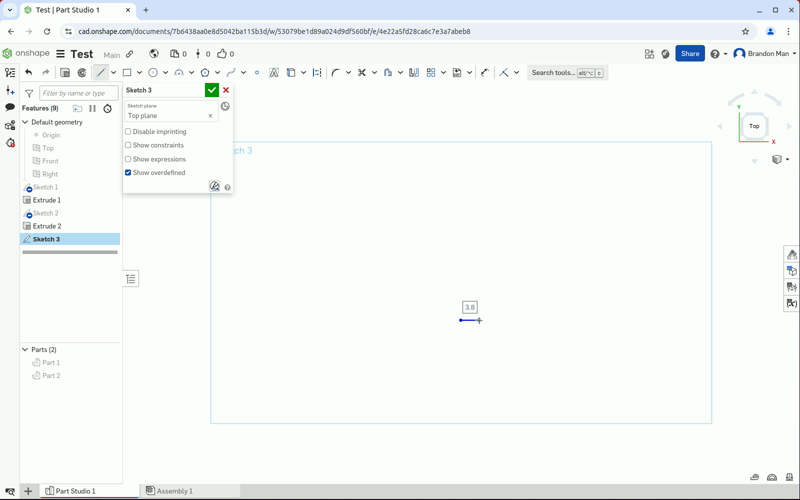
mouse_move(509, 320)
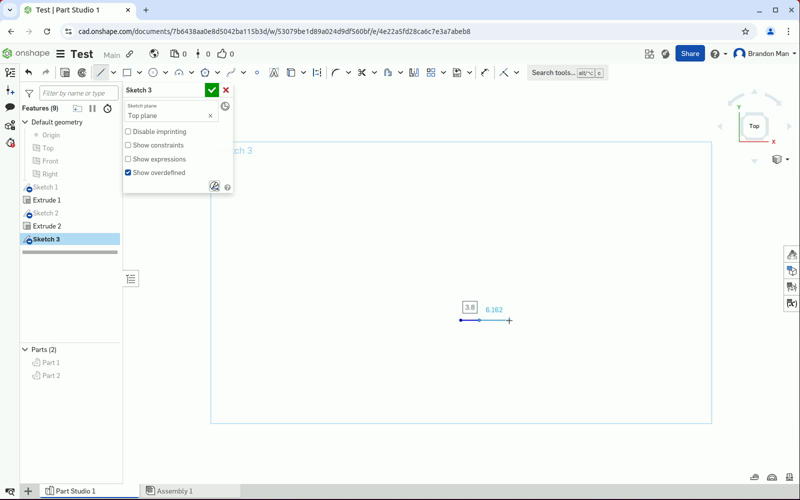
mouse_move(479, 301)
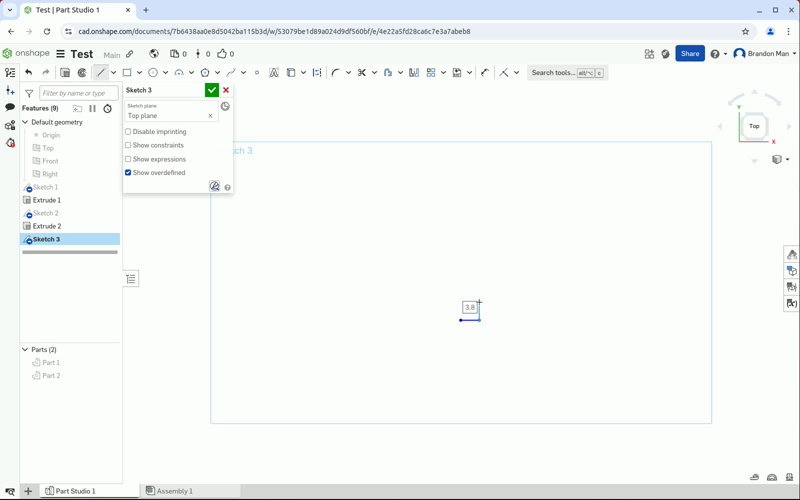
click(479, 301)
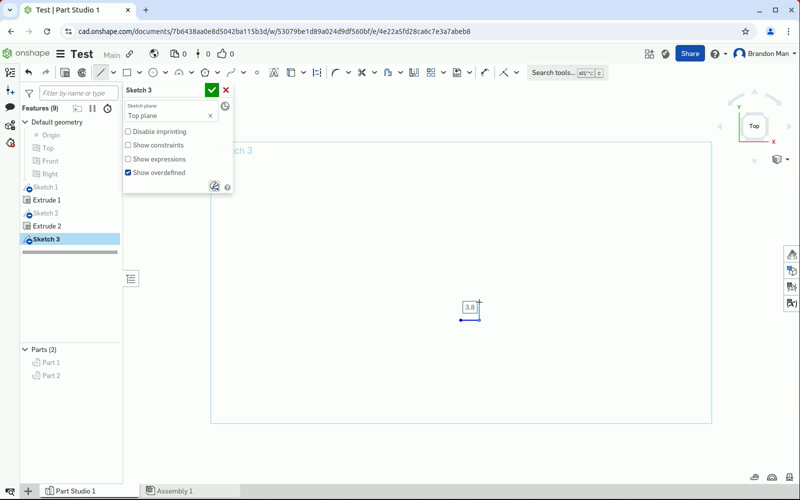
key_up(shift)
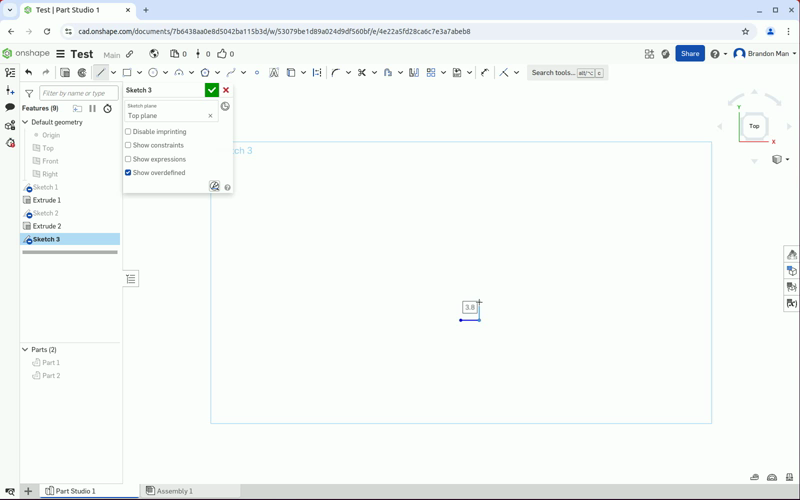
key_down(shift)
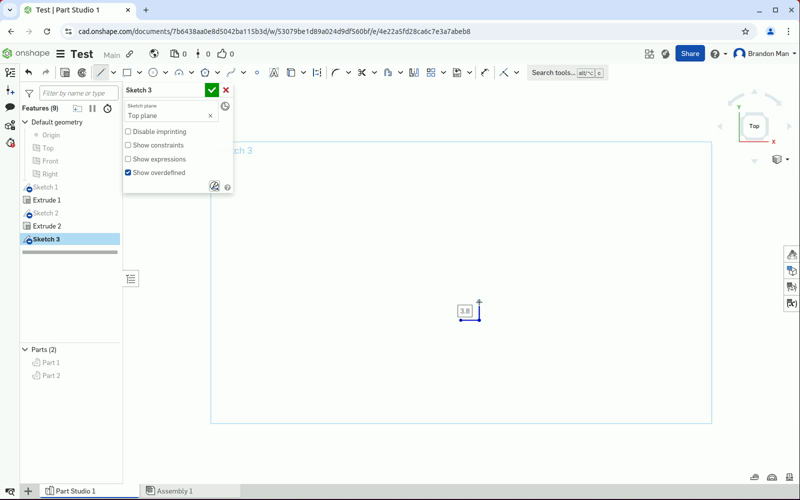
mouse_move(545, 301)
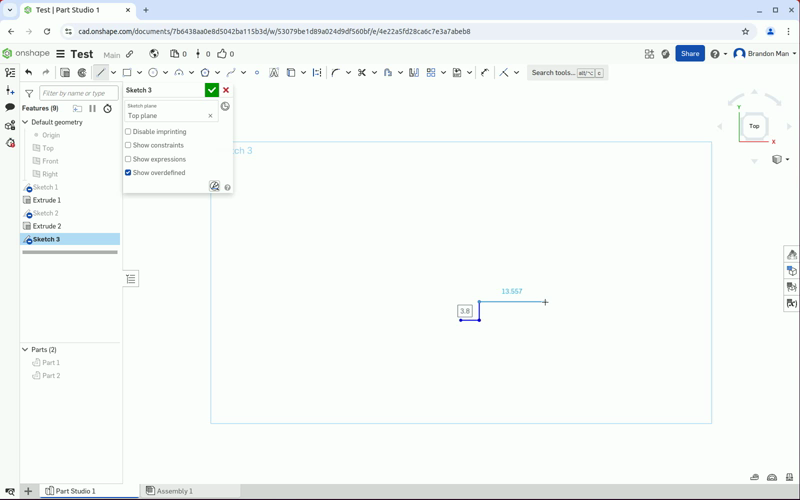
click(545, 301)
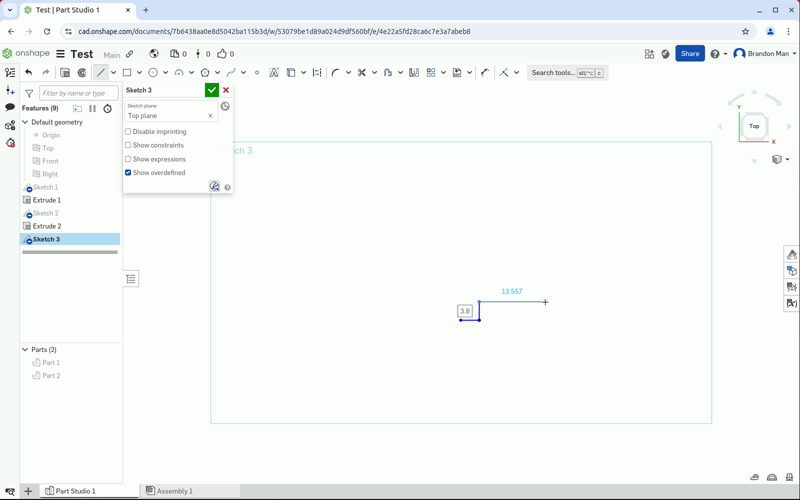
key_up(shift)
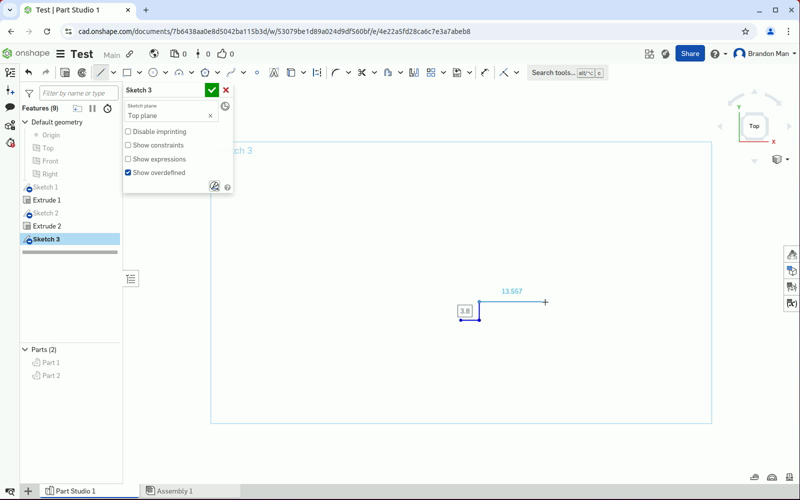
key_down(shift)
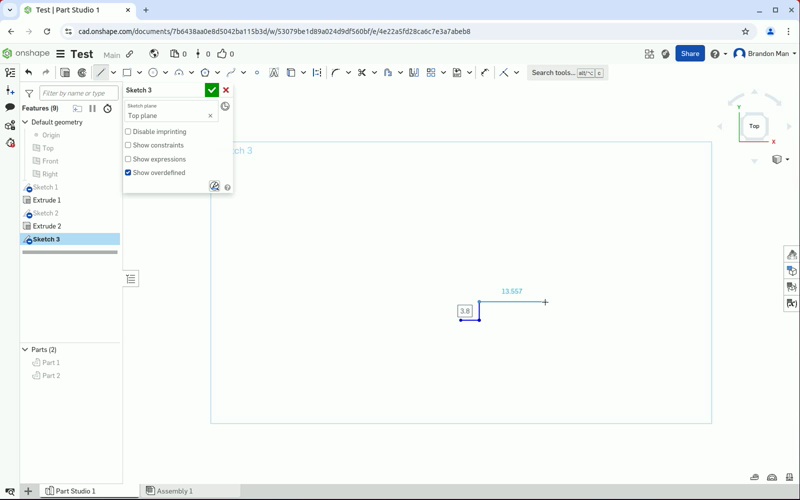
mouse_move(575, 301)
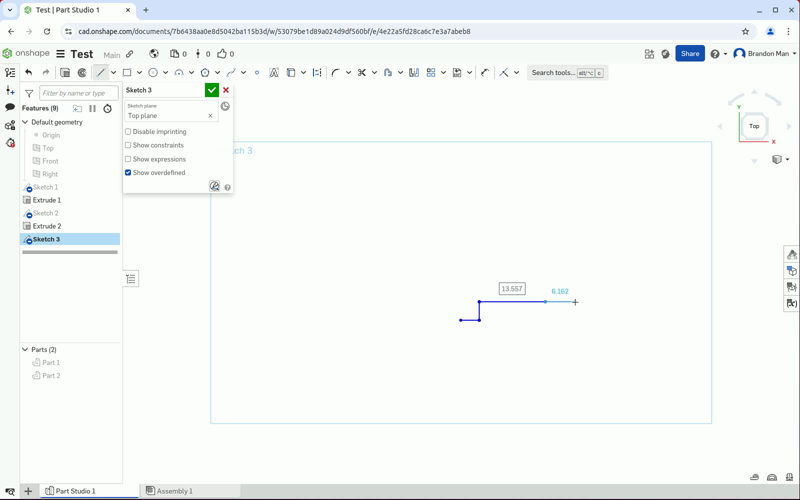
mouse_move(545, 282)
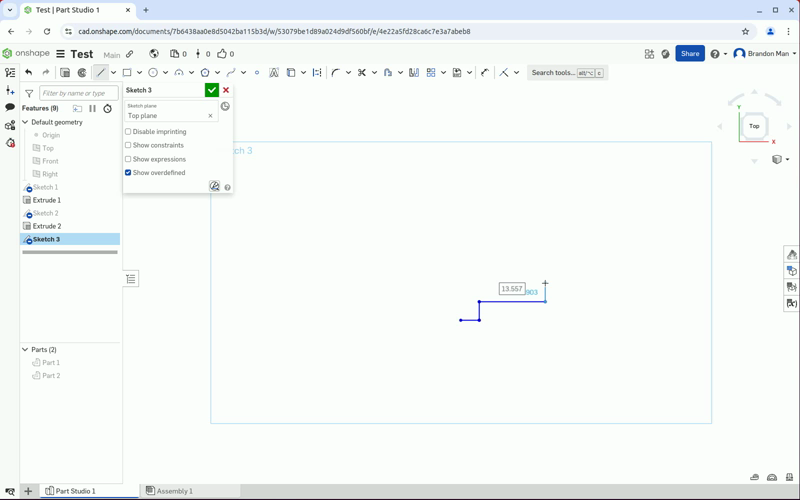
click(545, 282)
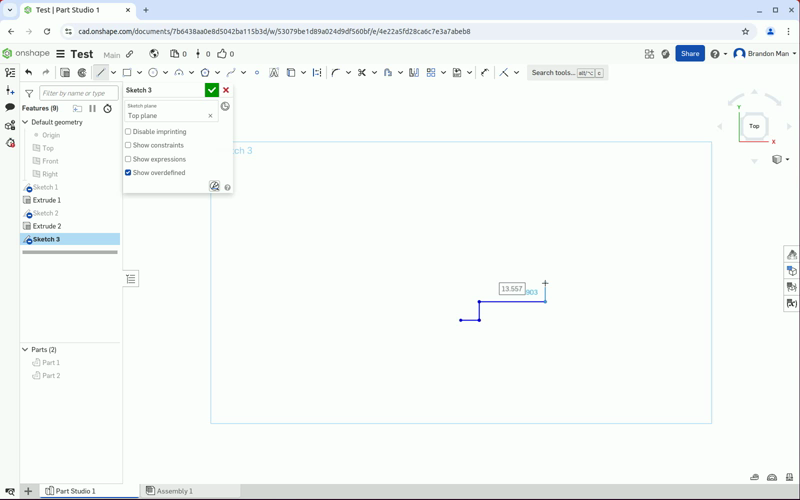
key_up(shift)
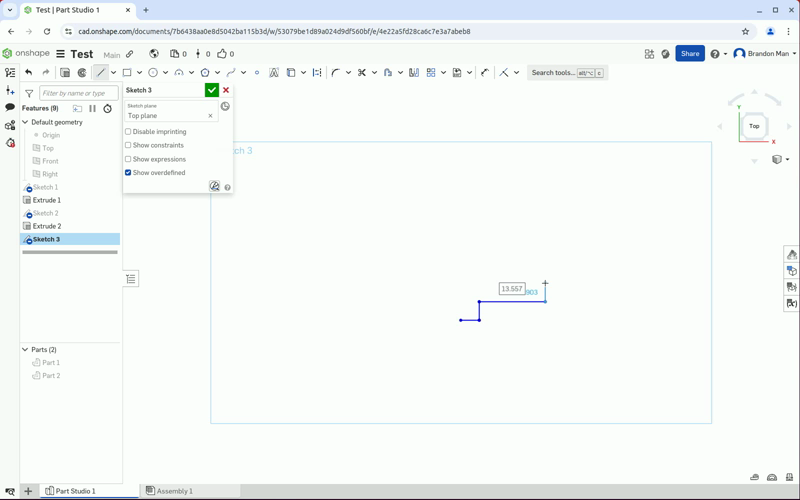
key_down(shift)
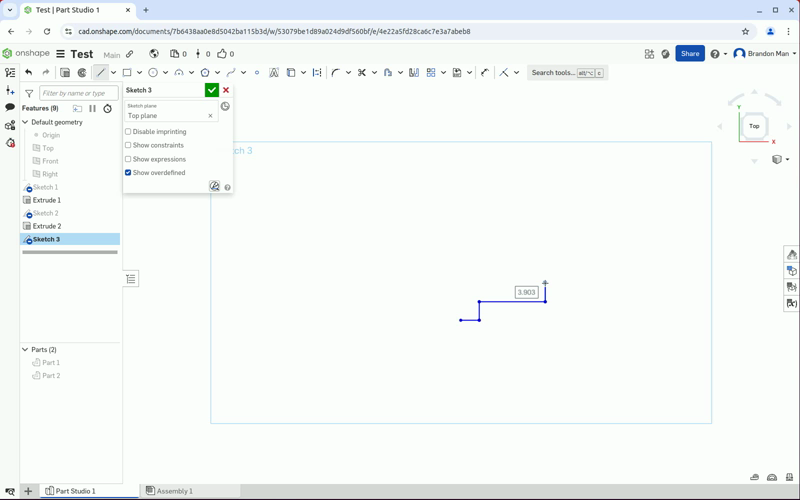
mouse_move(460, 282)
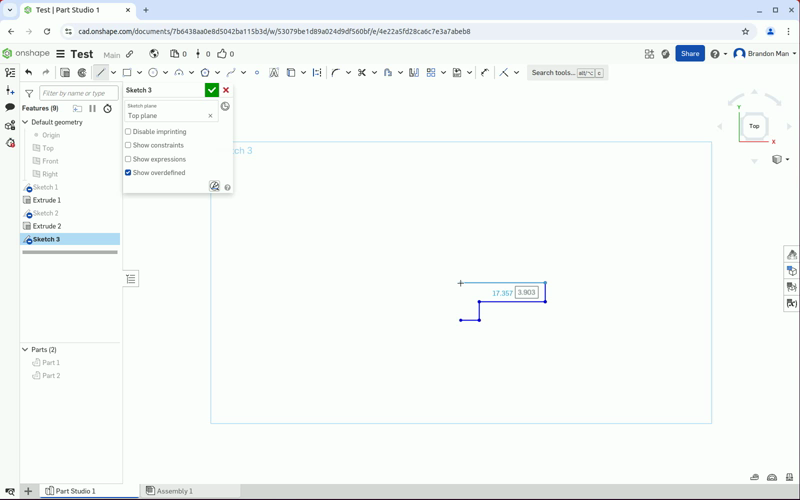
click(460, 282)
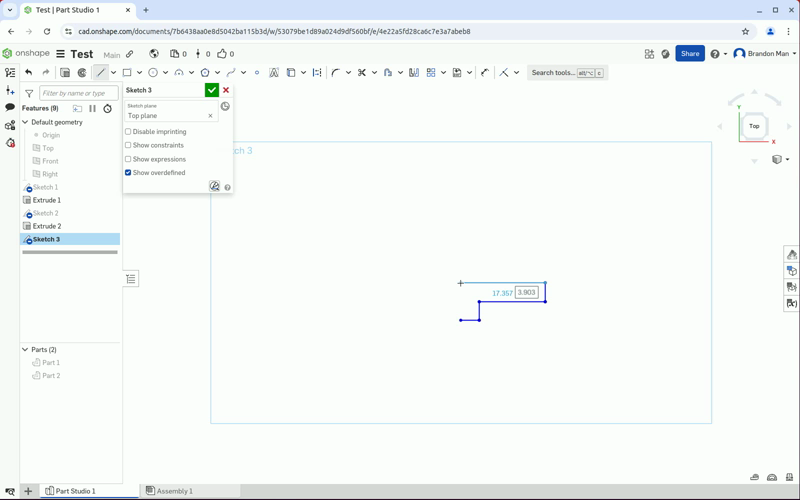
key_up(shift)
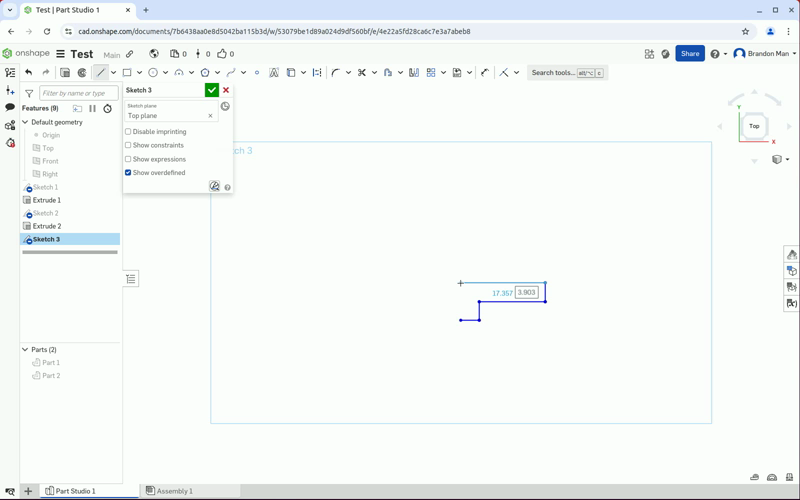
mouse_move(490, 282)
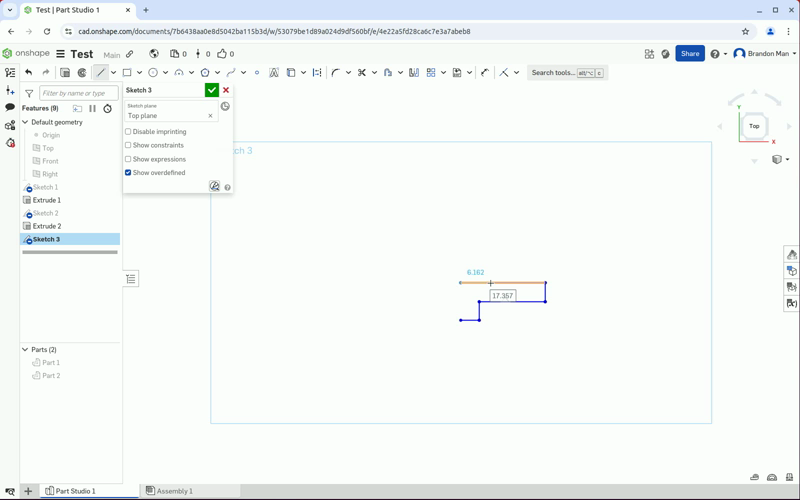
key_down(shift)
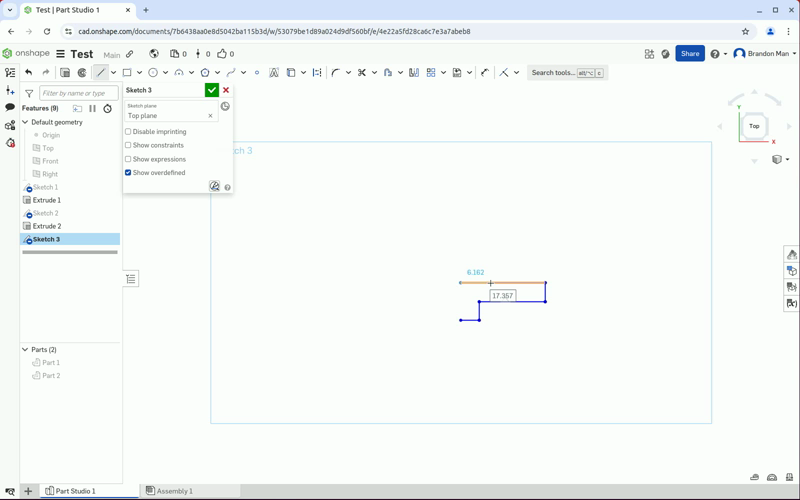
mouse_move(460, 320)
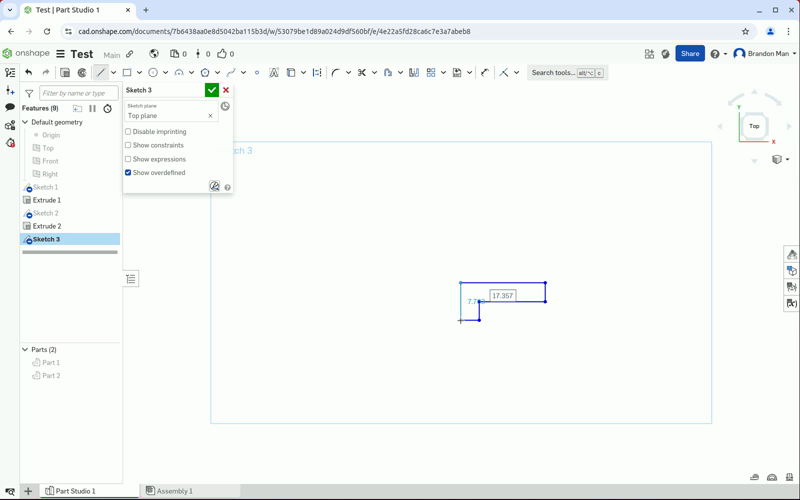
key_up(shift)
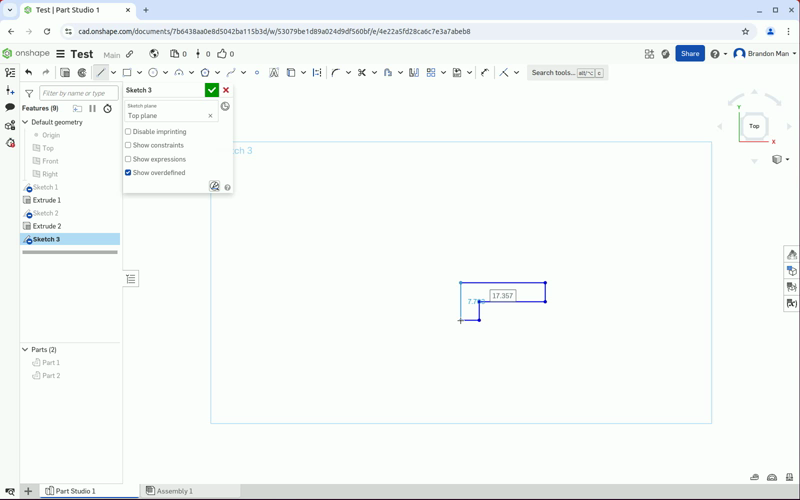
click(460, 320)
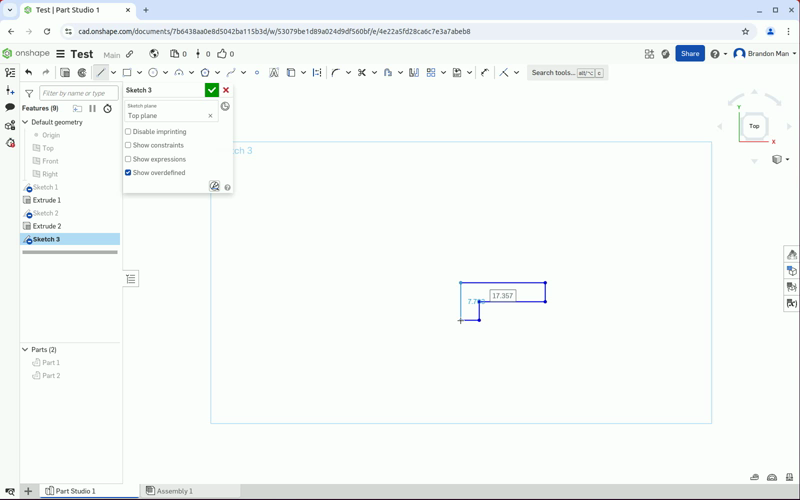
key(esc)
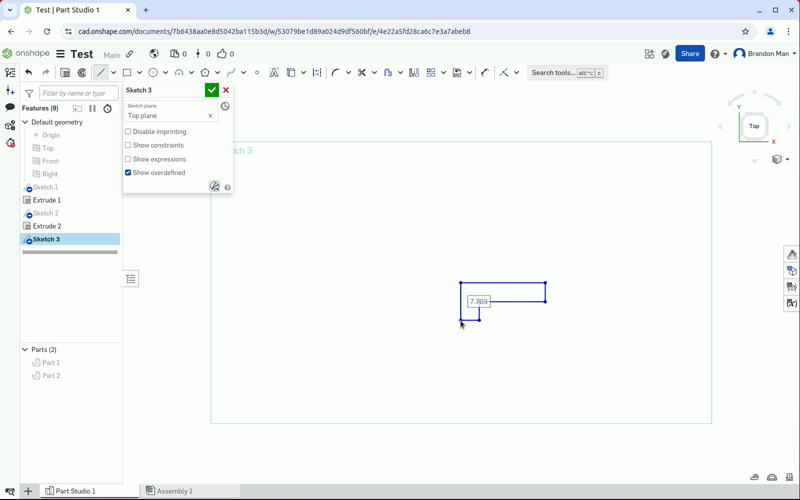
mouse_move(526, 285)
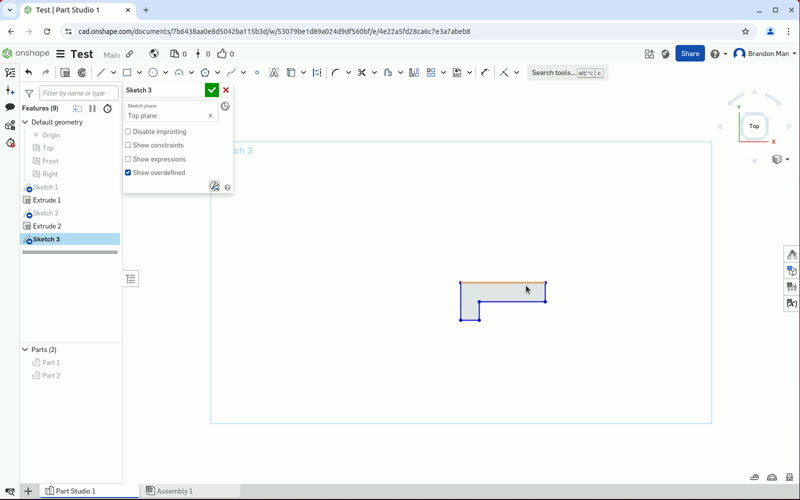
click(526, 285)
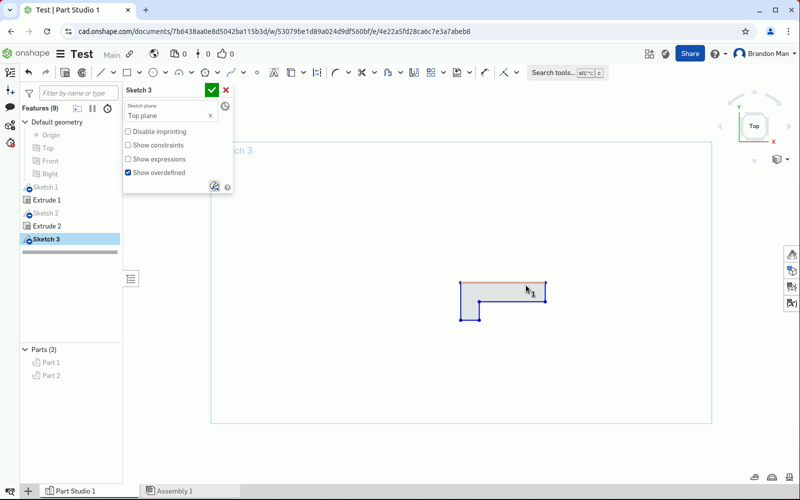
mouse_move(73, 352)
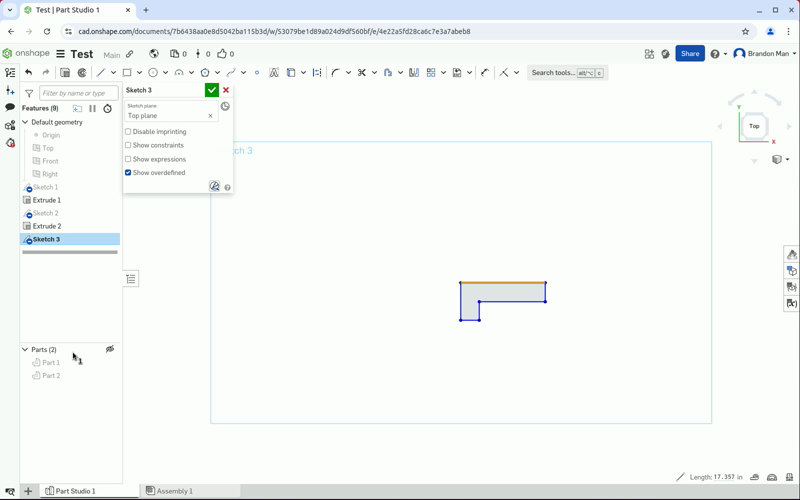
key(shift+y)
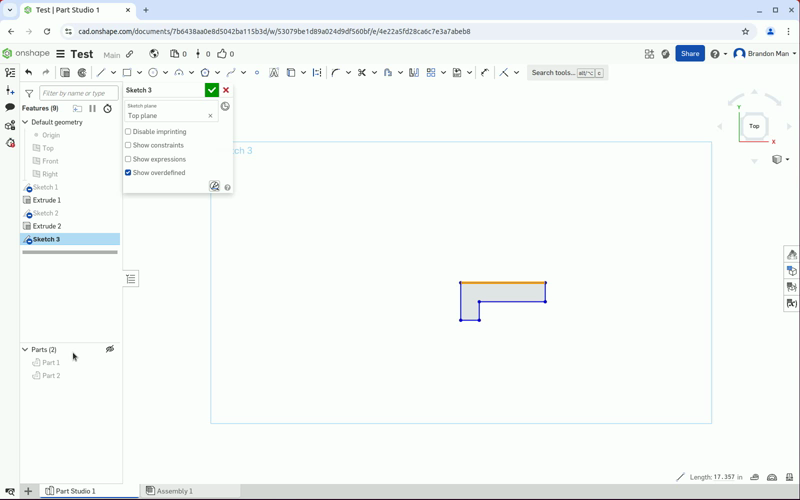
key(shift+e)
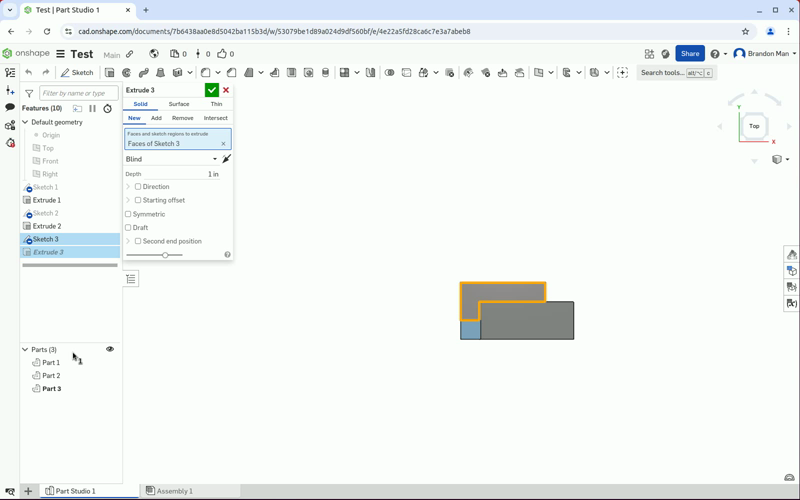
mouse_move(143, 106)
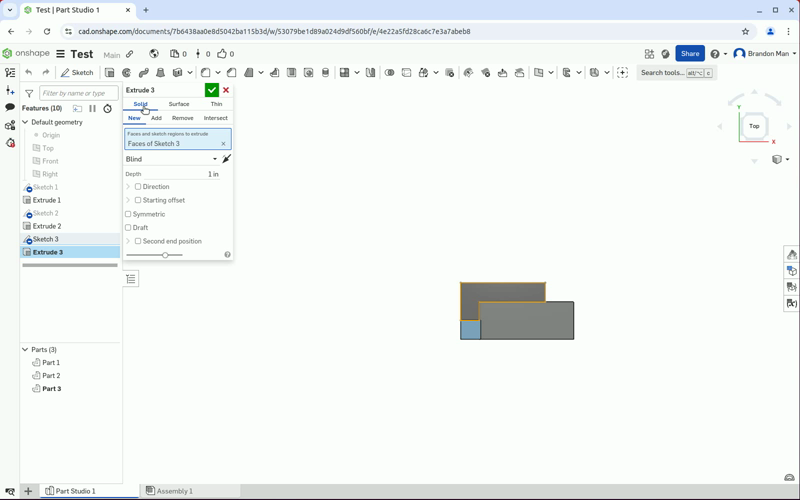
click(143, 106)
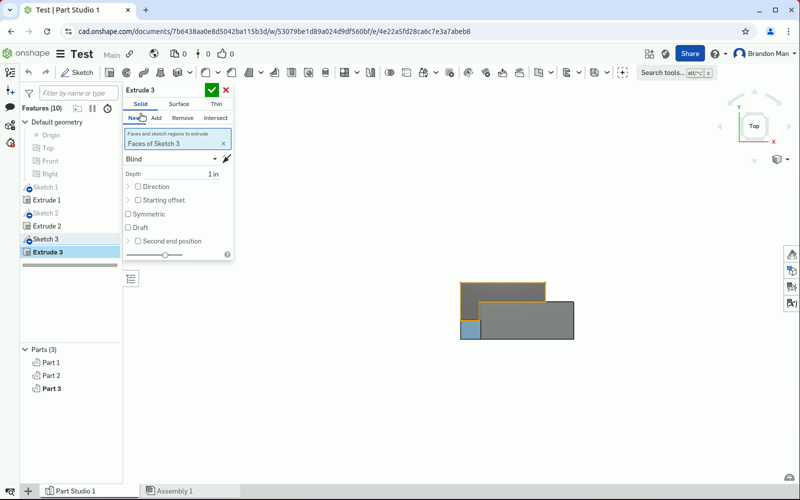
mouse_move(137, 120)
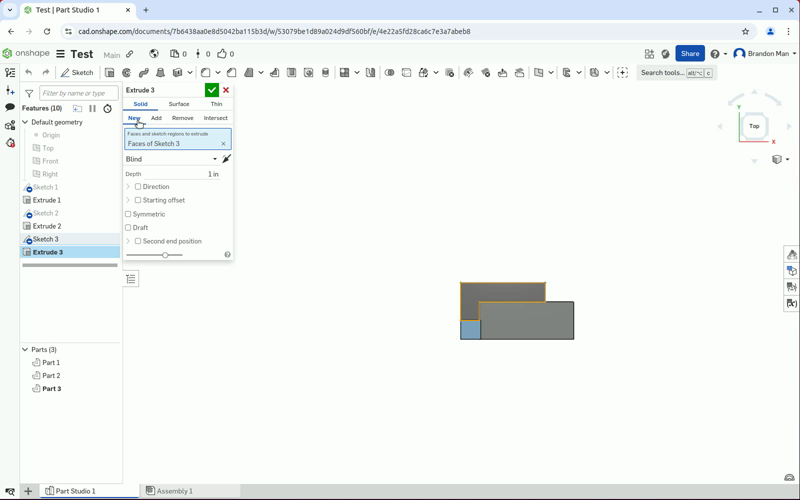
click(137, 120)
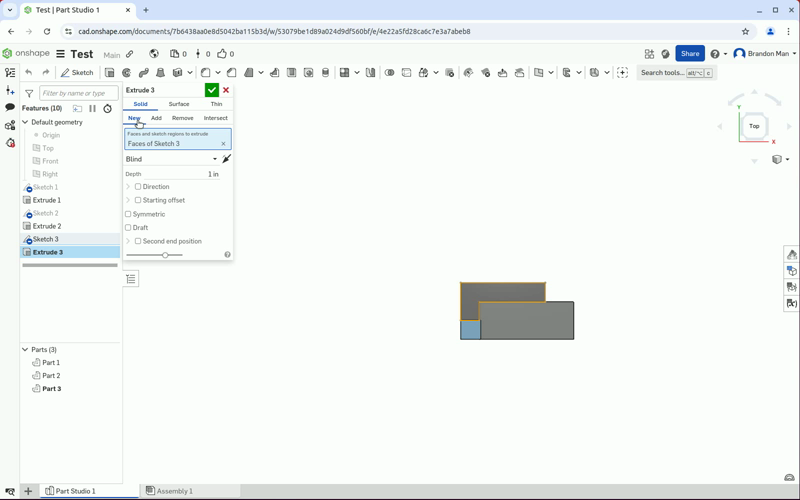
key(tab, 4)
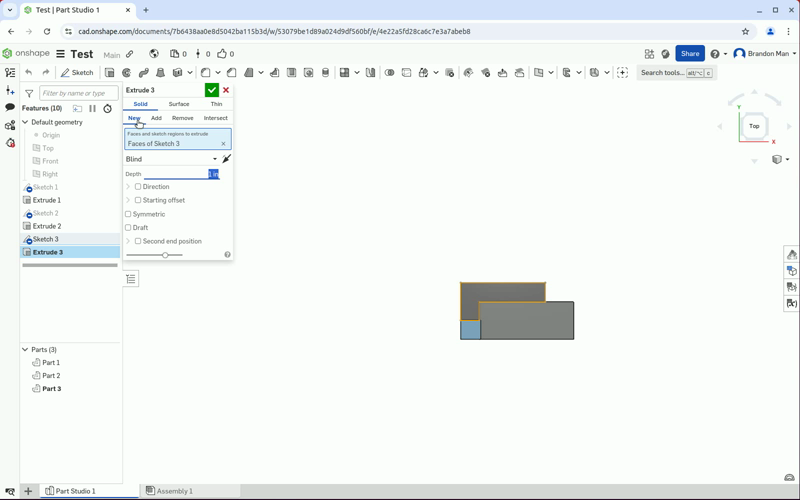
text(7.703)
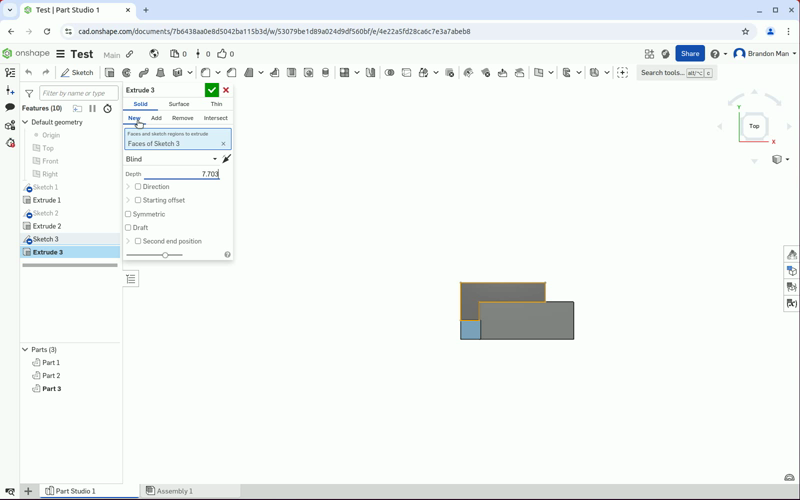
key(enter)
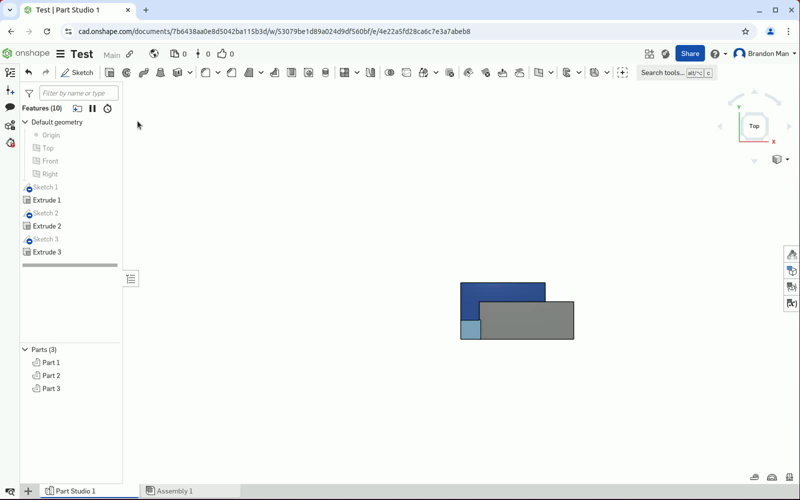
key(shift+h)
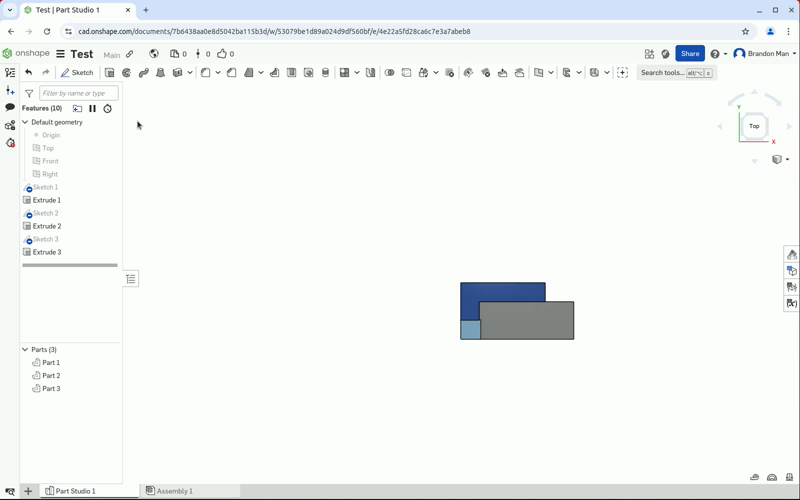
key(shift+h)
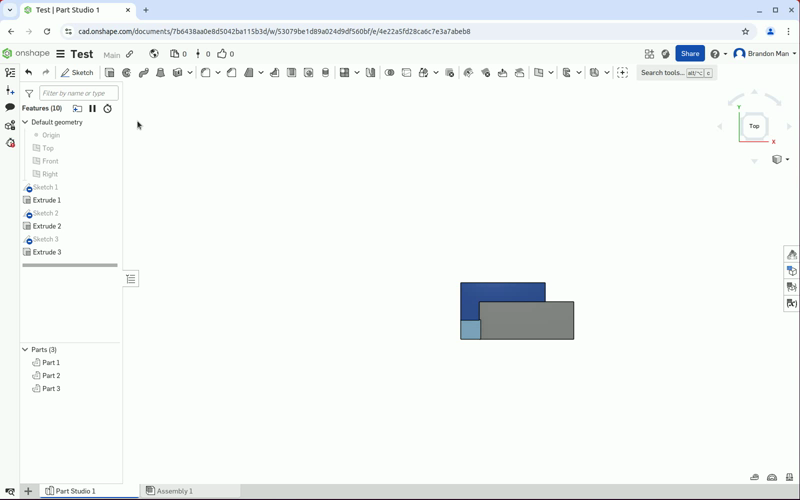
mouse_move(73, 189)
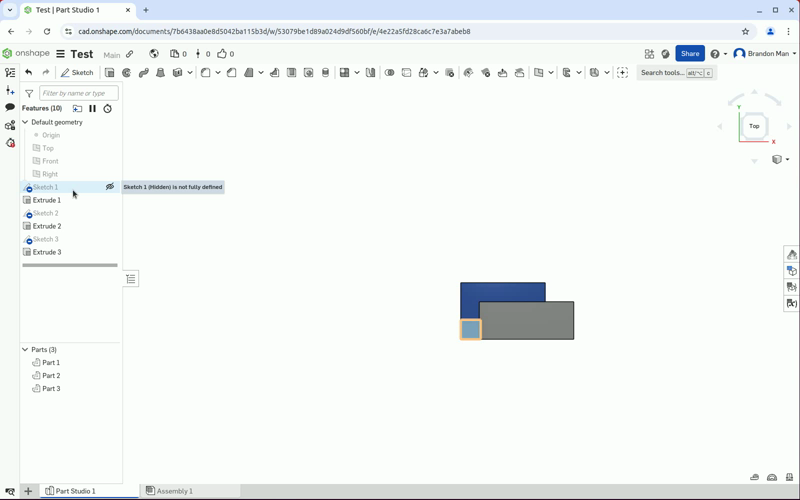
click(73, 189)
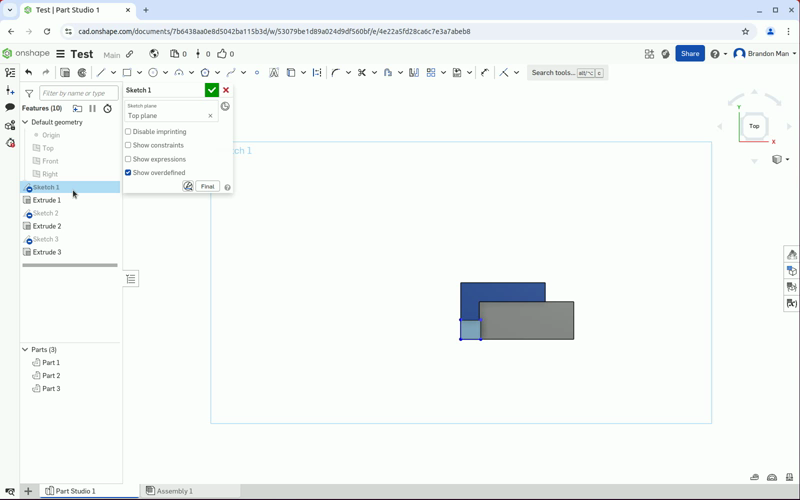
mouse_move(229, 92)
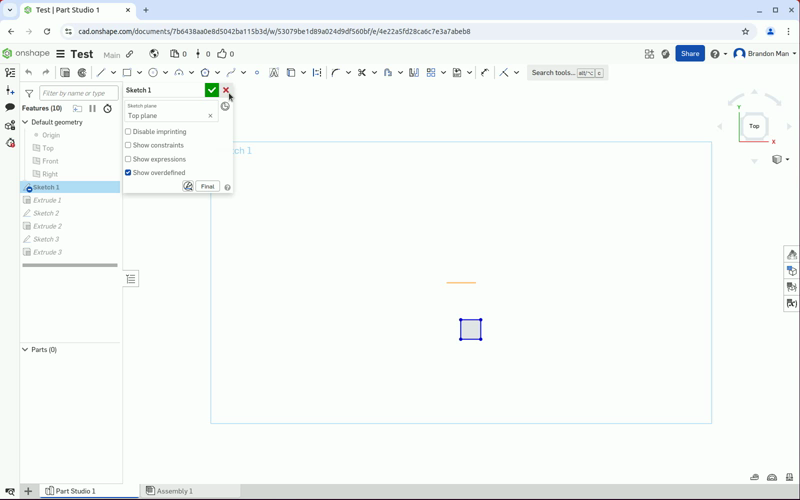
click(229, 92)
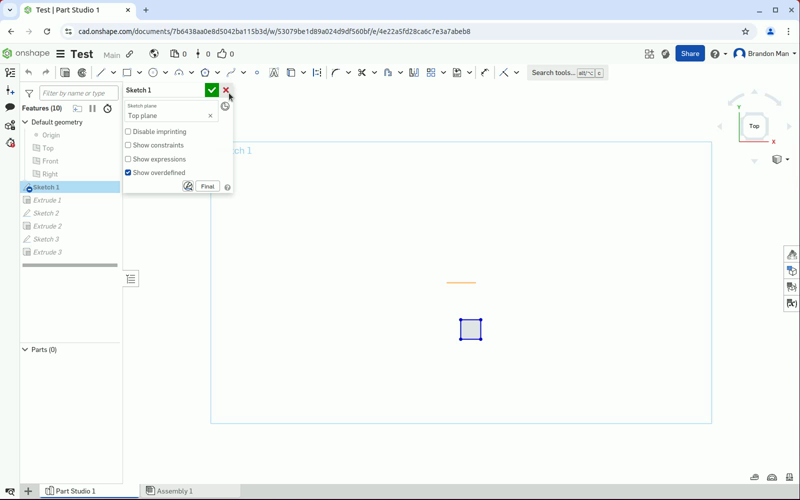
key(shift+s)
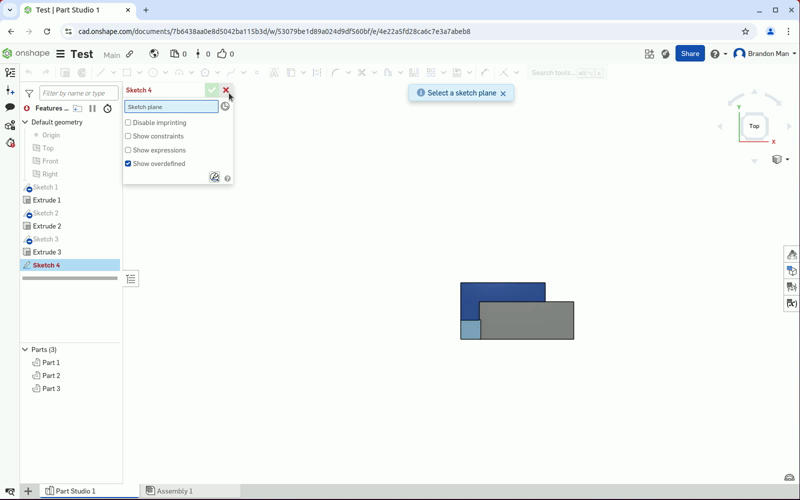
mouse_move(73, 150)
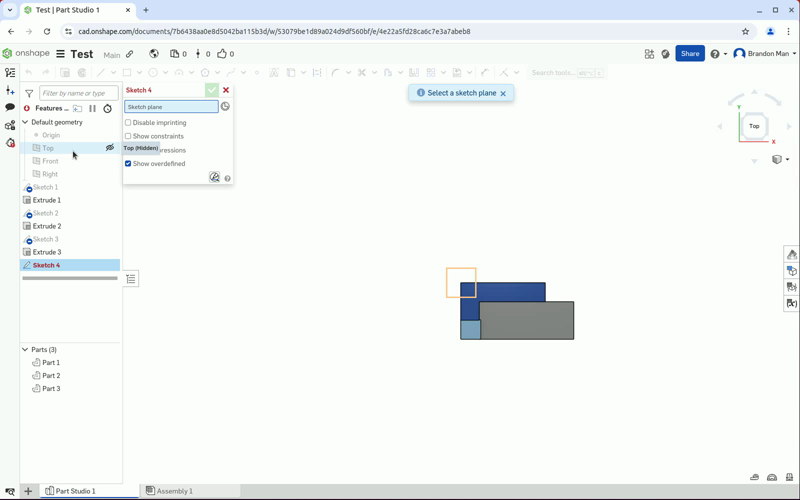
click(73, 150)
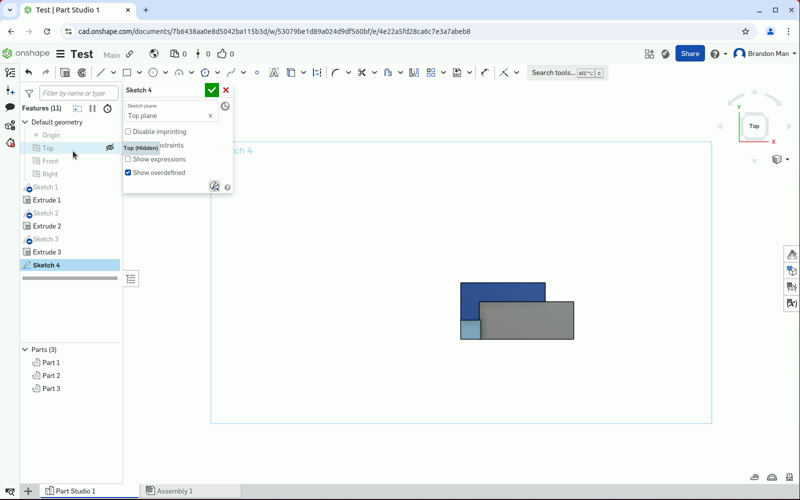
mouse_move(73, 352)
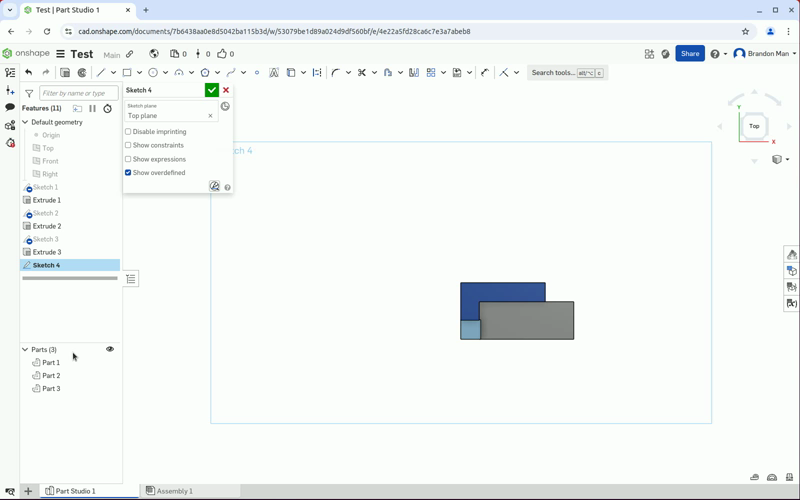
key(y)
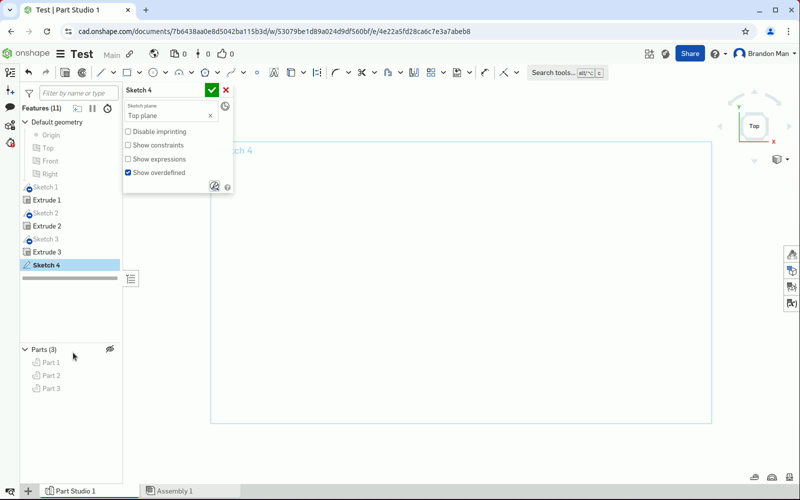
key(l)
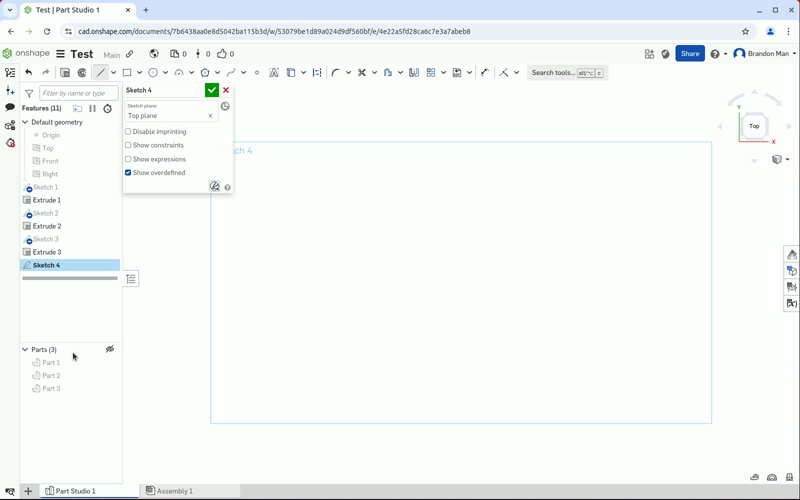
key_down(shift)
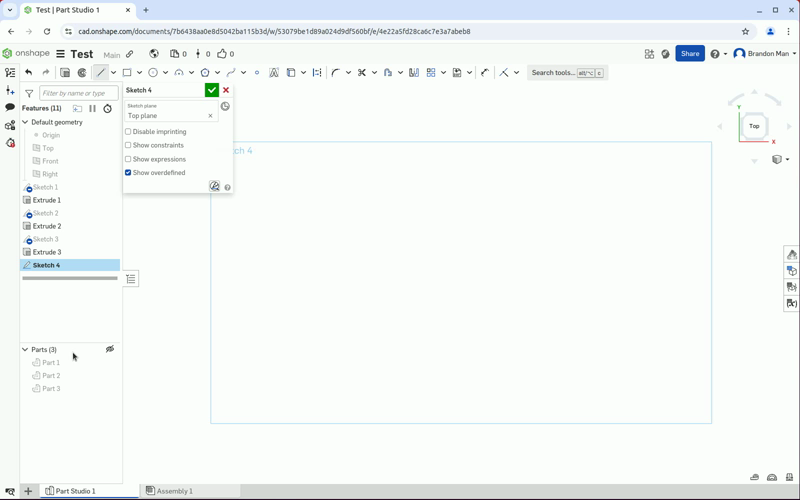
mouse_move(545, 301)
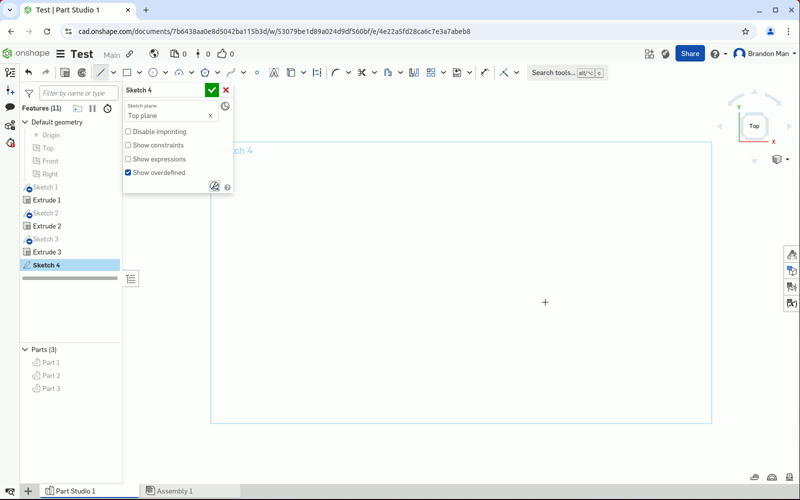
click(545, 301)
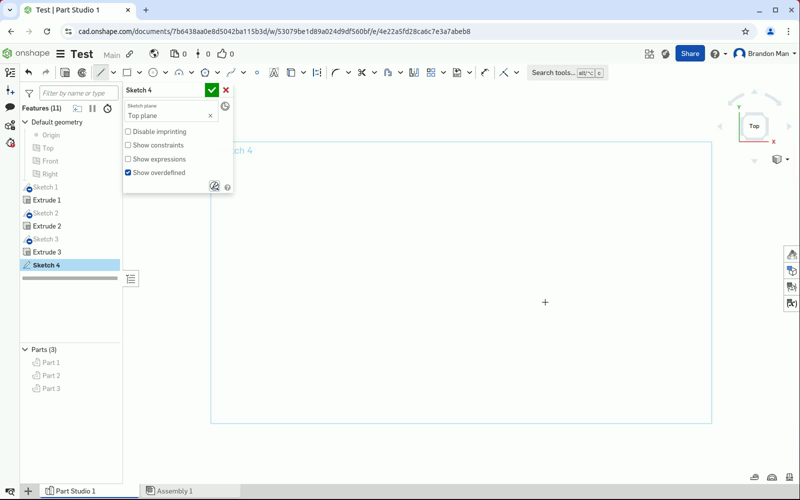
key_up(shift)
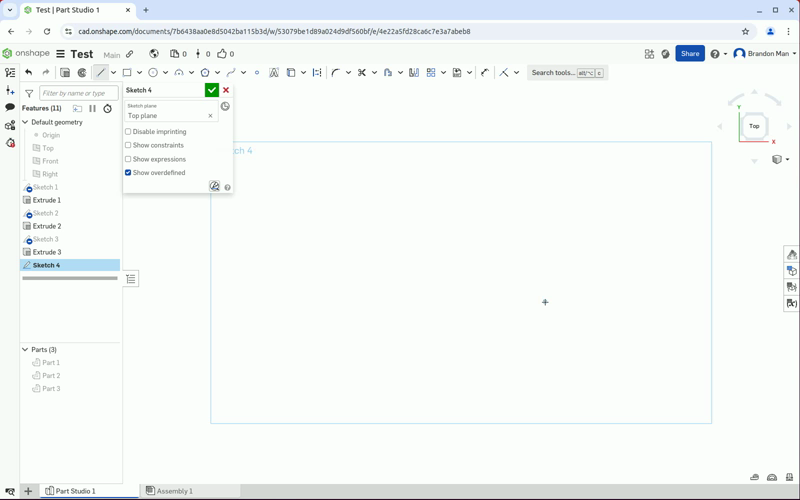
key_down(shift)
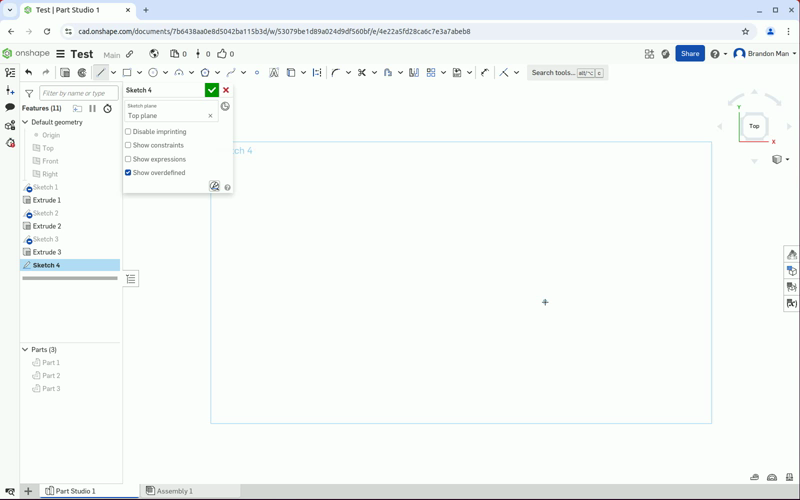
mouse_move(575, 301)
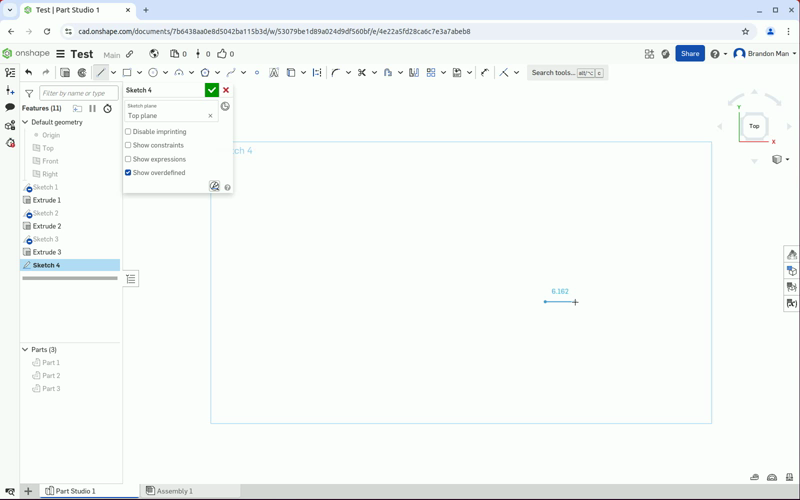
mouse_move(574, 301)
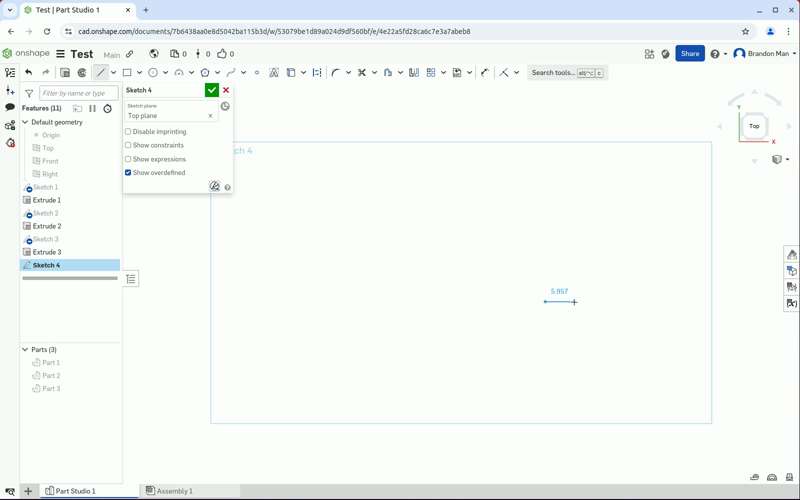
click(574, 301)
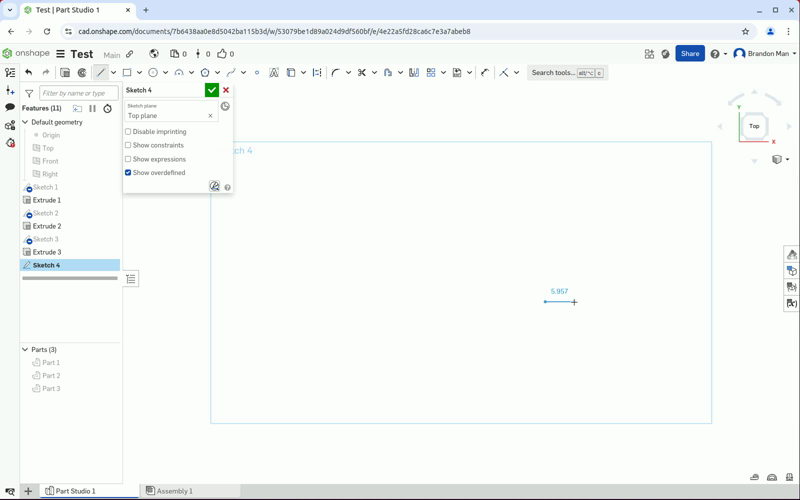
key_up(shift)
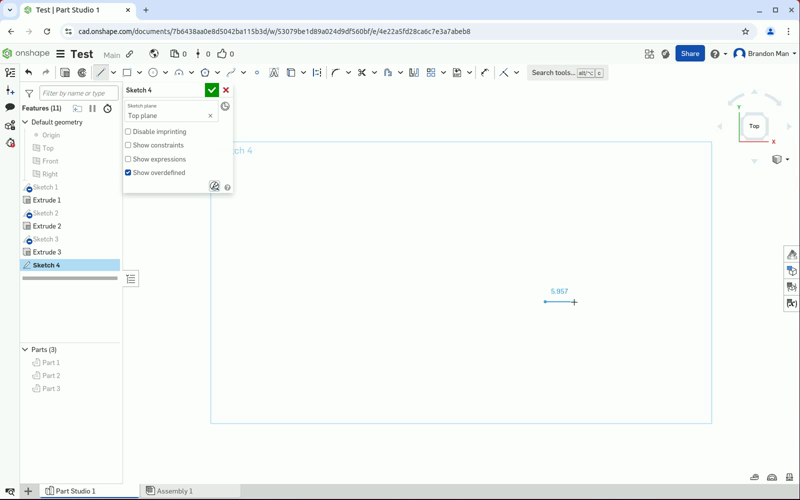
key_down(shift)
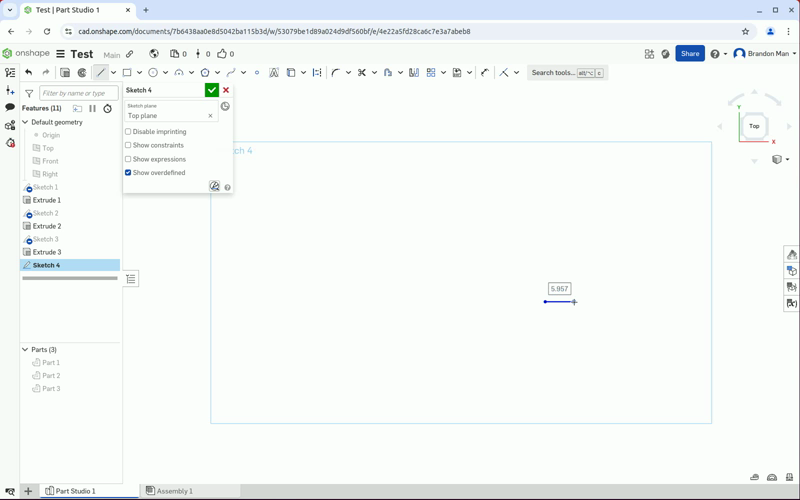
mouse_move(589, 301)
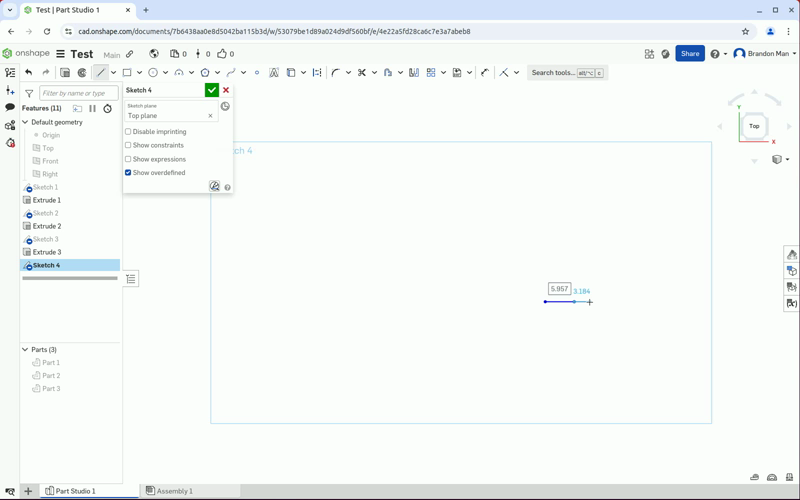
mouse_move(574, 282)
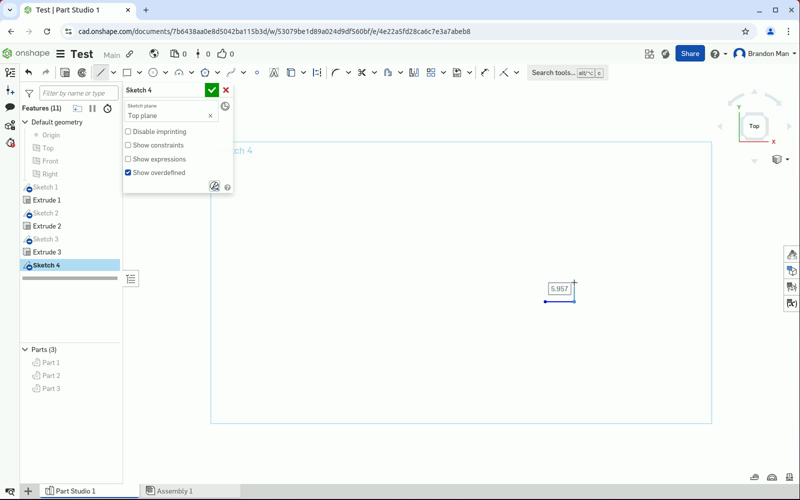
click(574, 282)
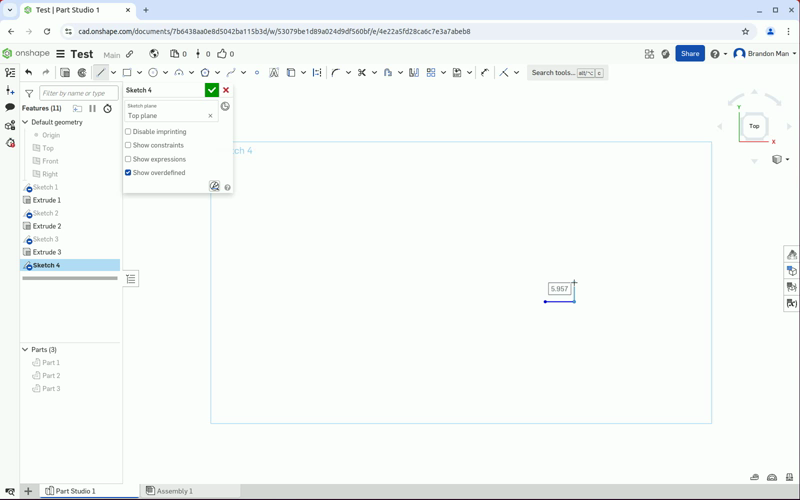
key_up(shift)
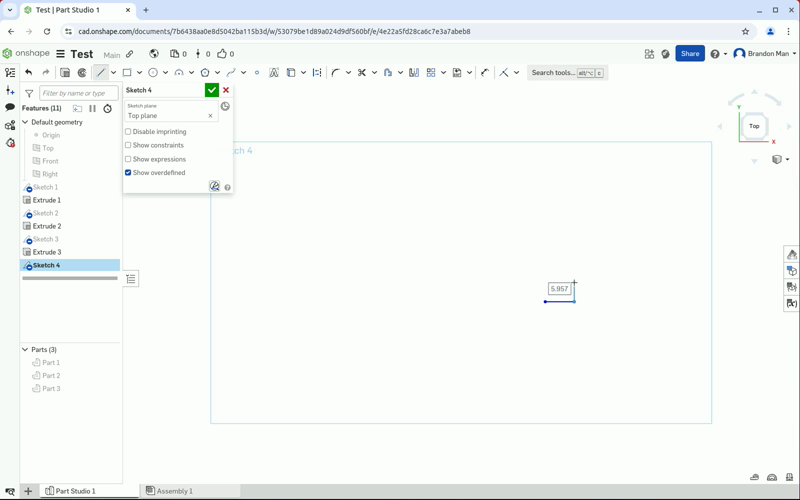
key_down(shift)
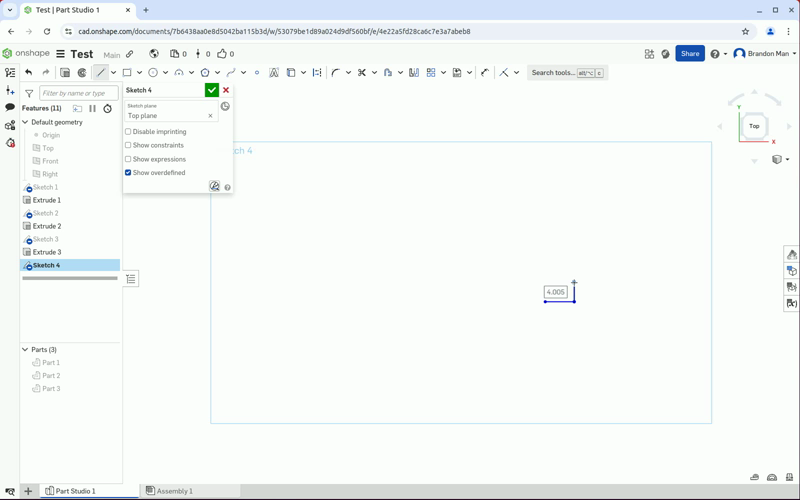
mouse_move(589, 282)
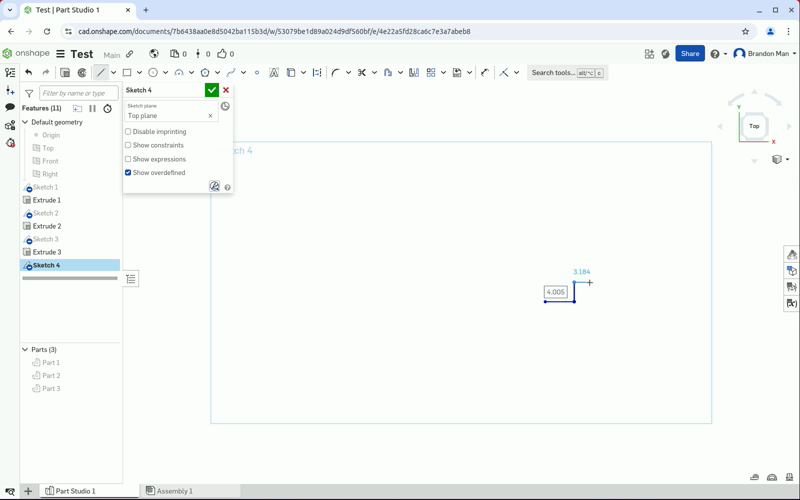
mouse_move(545, 282)
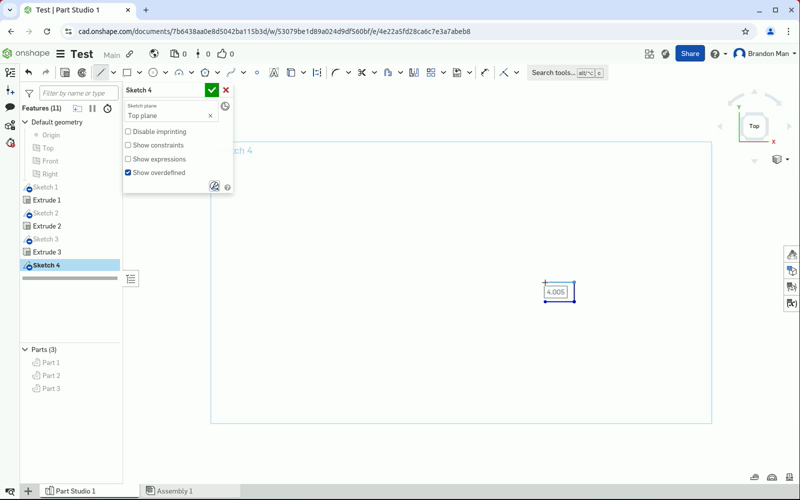
click(545, 282)
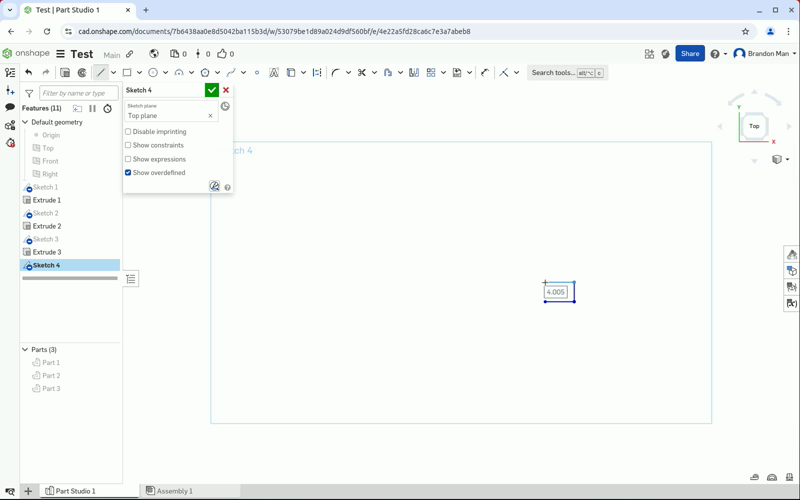
key_up(shift)
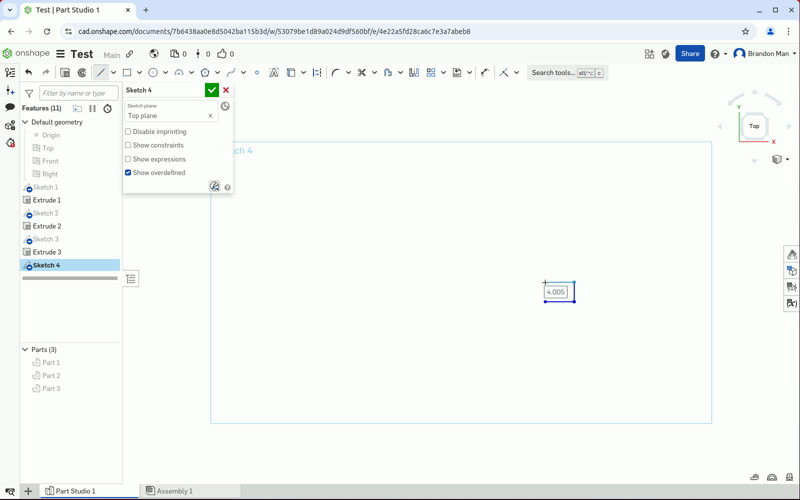
mouse_move(575, 282)
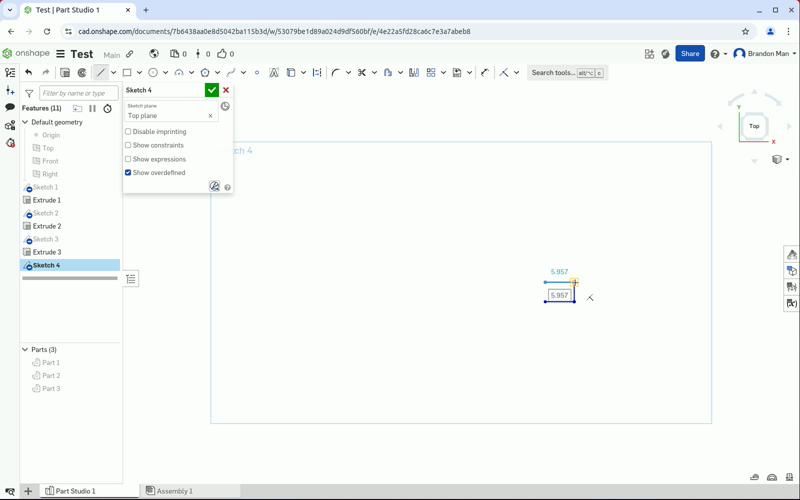
key_down(shift)
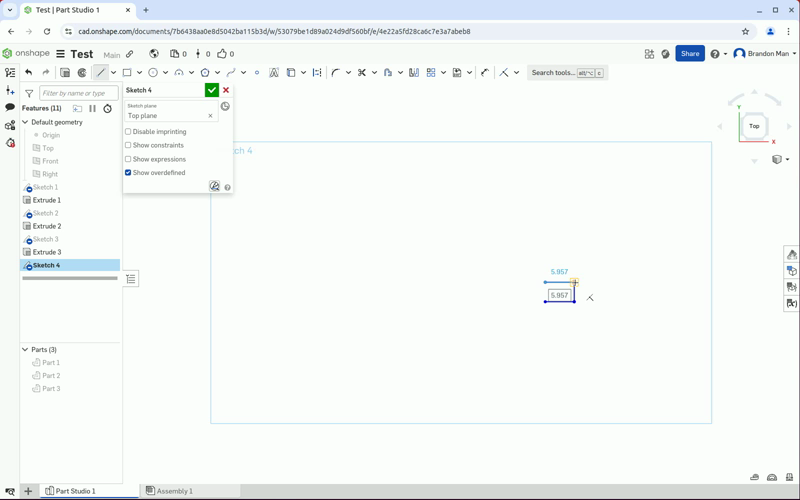
mouse_move(545, 301)
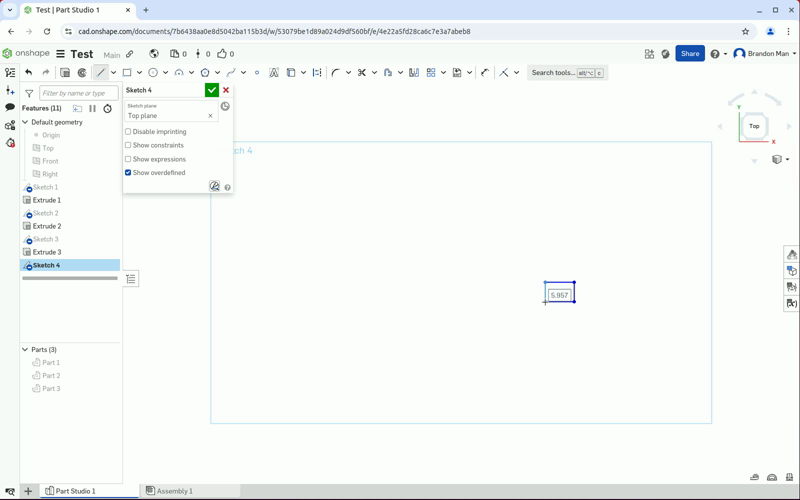
key_up(shift)
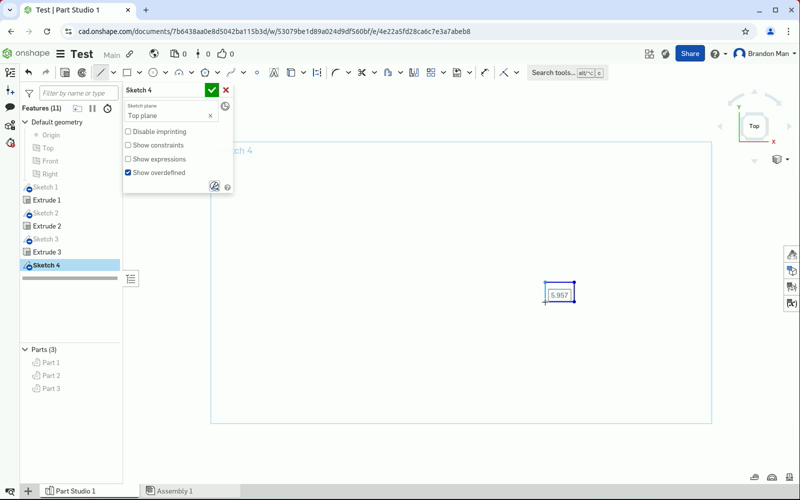
click(545, 301)
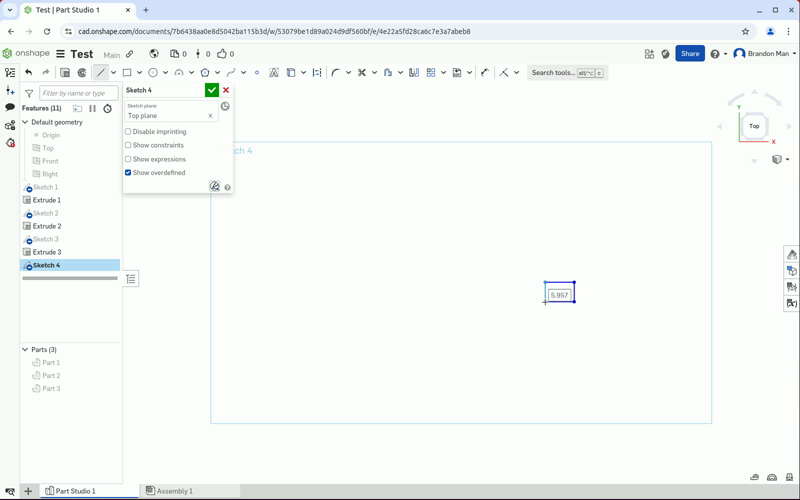
key(esc)
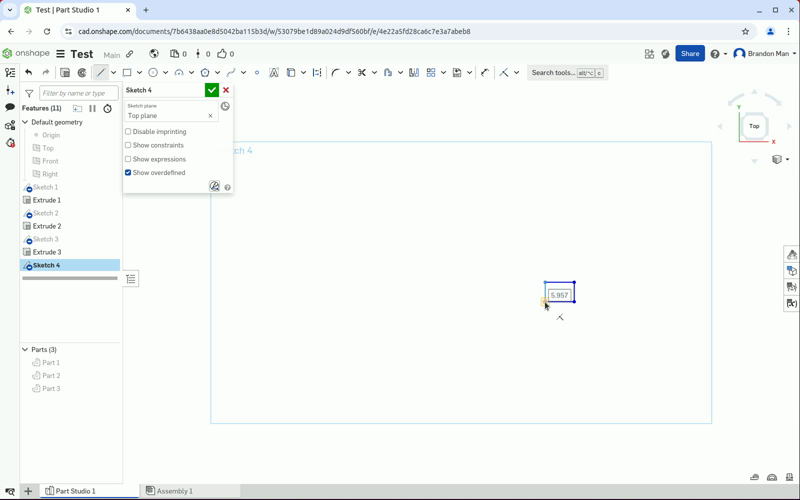
mouse_move(565, 292)
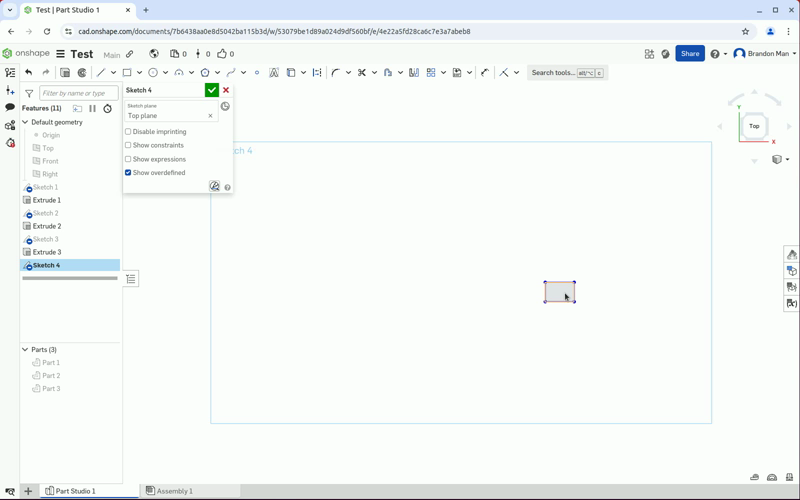
scroll(6)
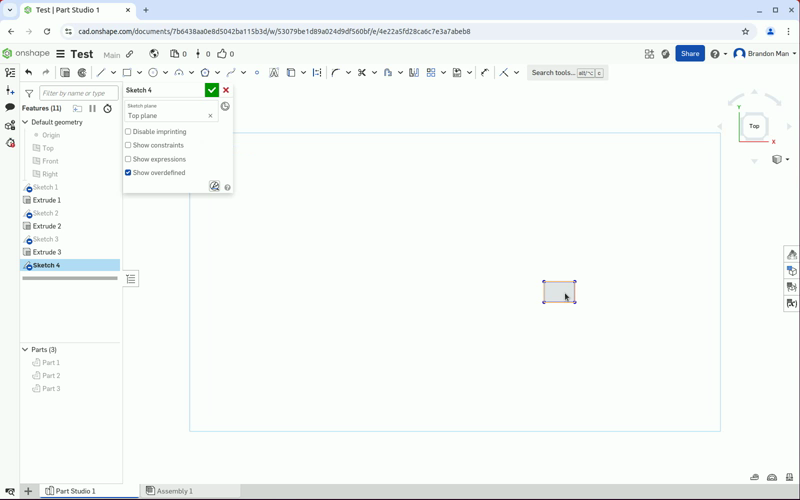
scroll(6)
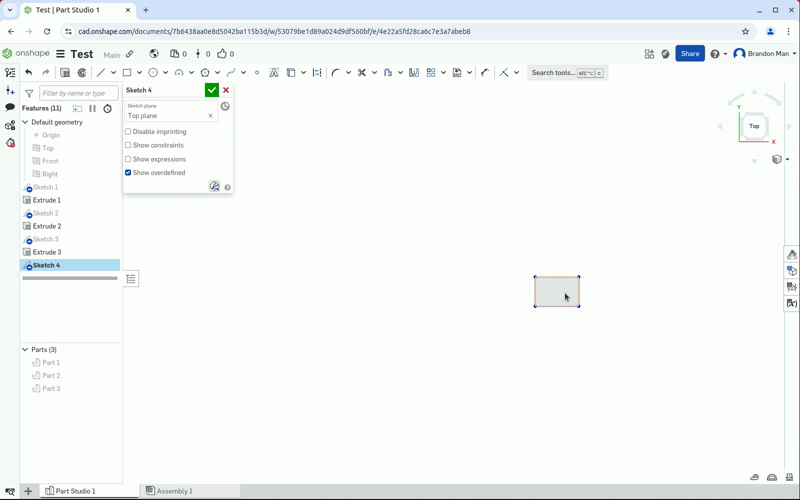
scroll(6)
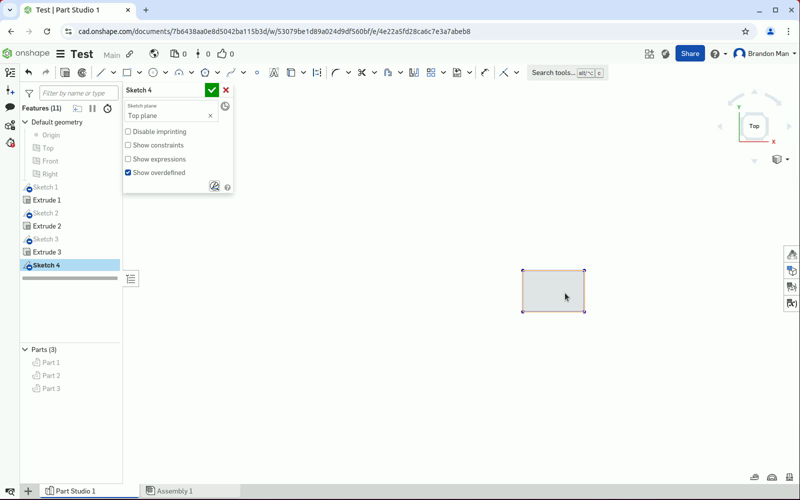
scroll(6)
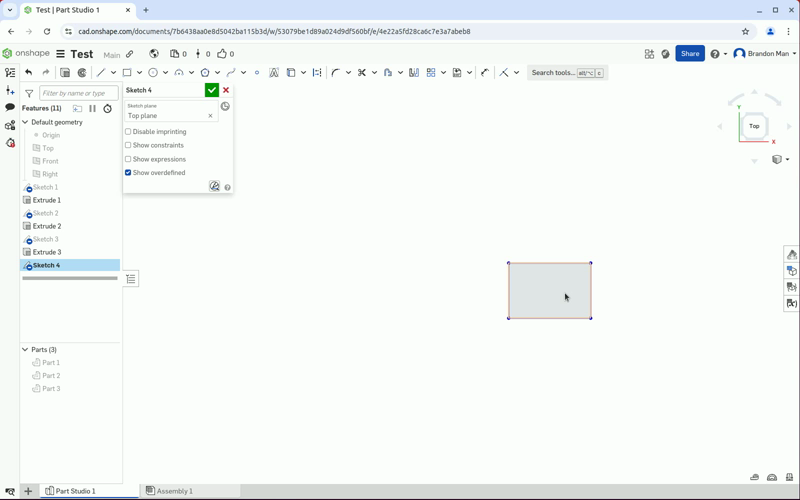
scroll(6)
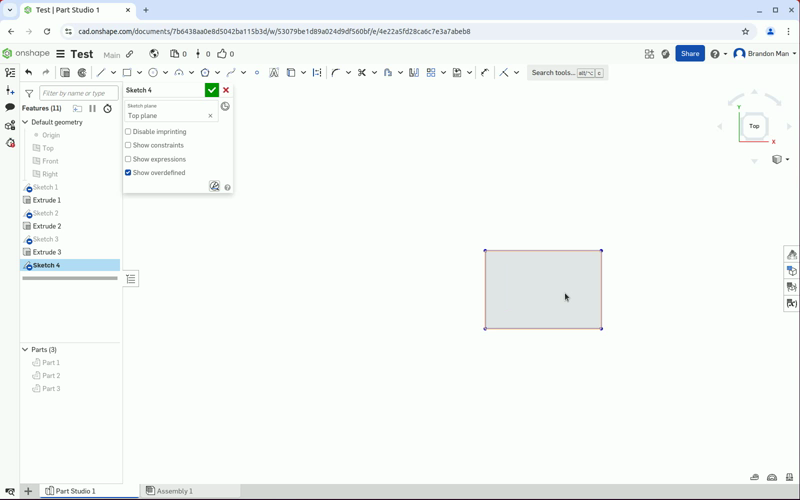
scroll(6)
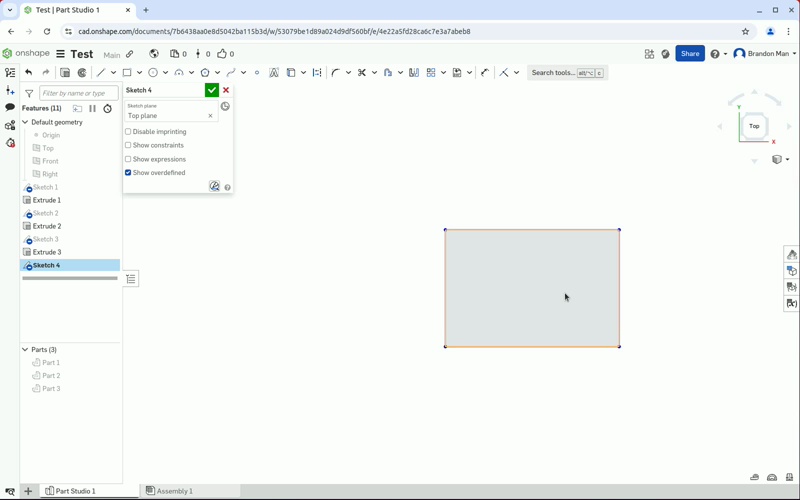
scroll(6)
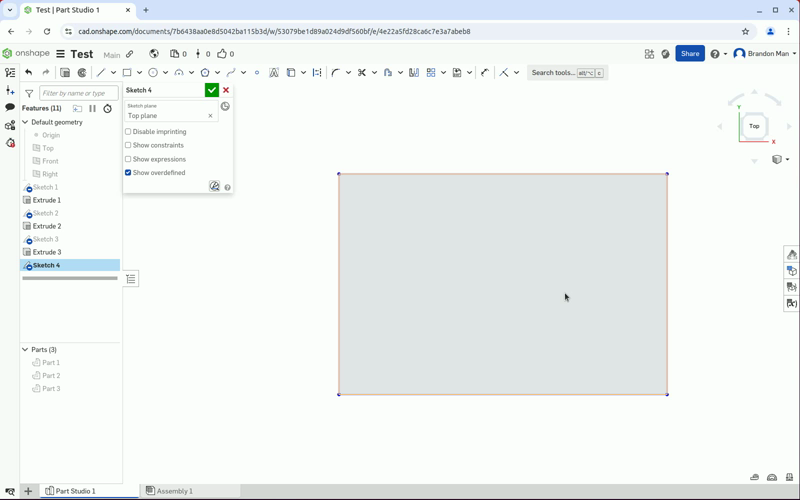
click(565, 292)
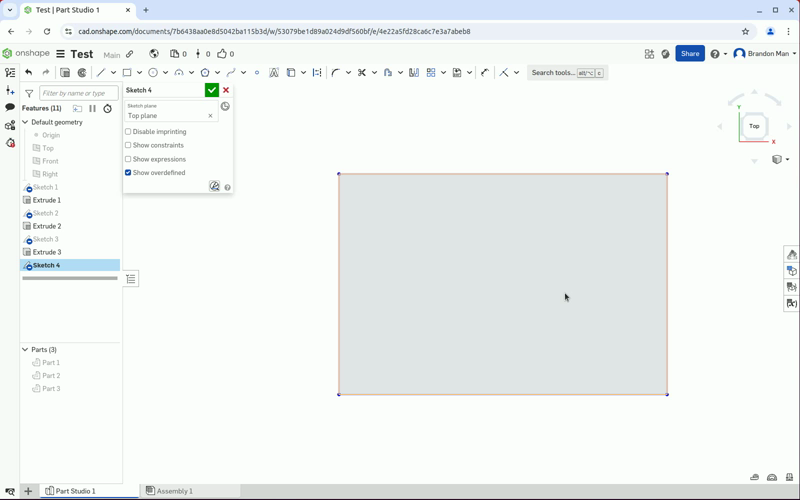
scroll(-6)
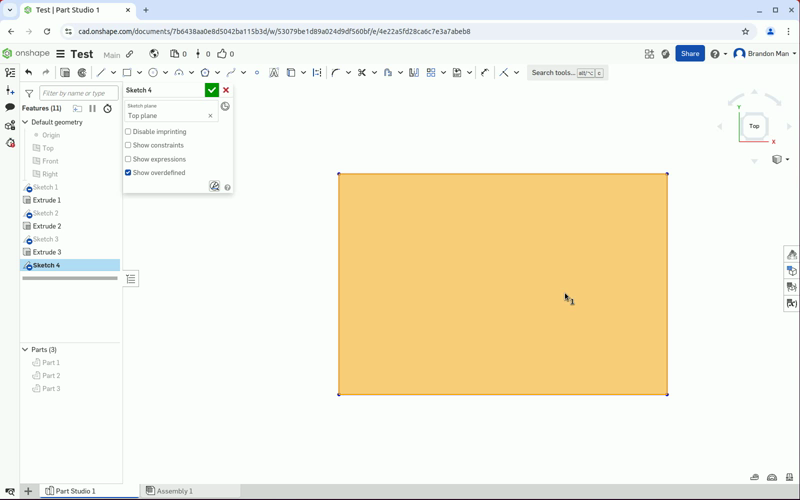
scroll(-6)
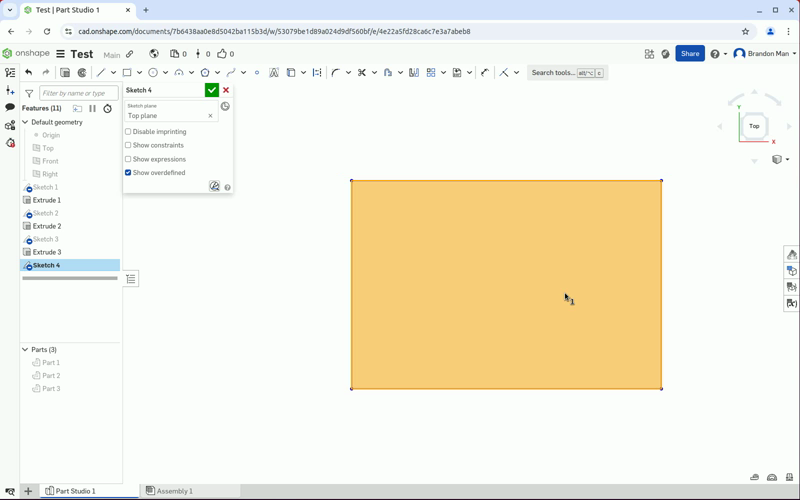
scroll(-6)
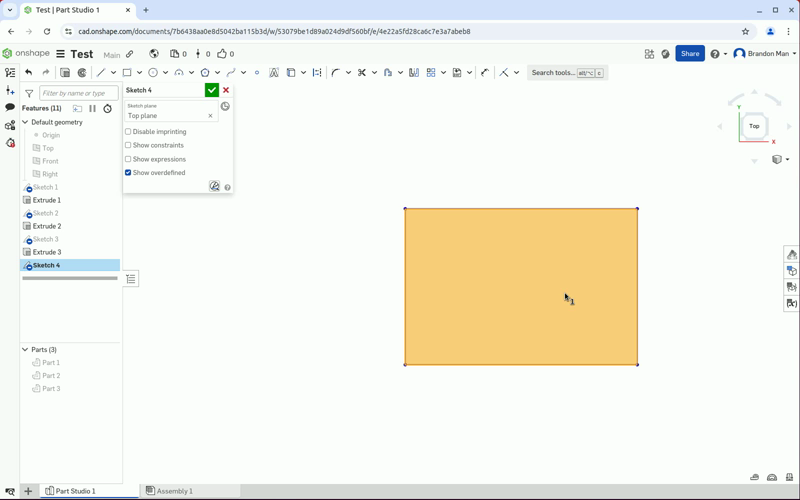
scroll(-6)
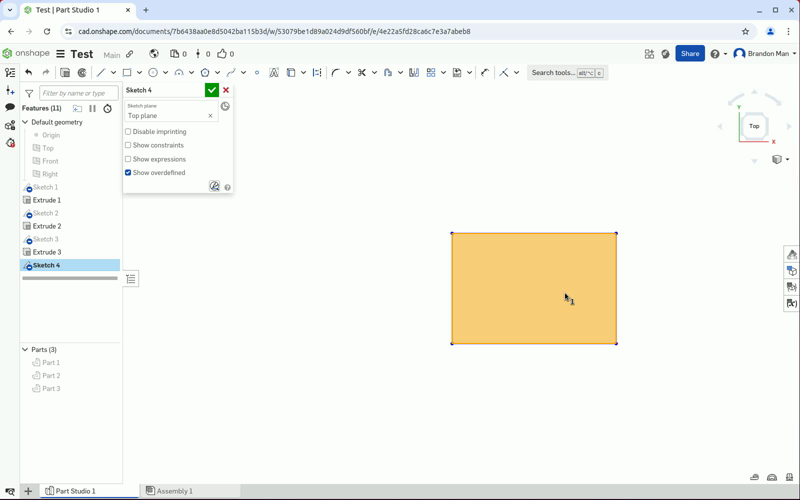
scroll(-6)
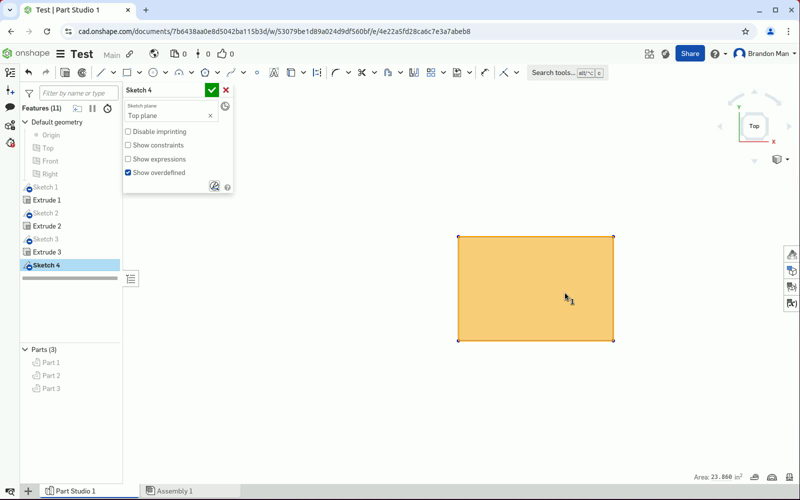
scroll(-6)
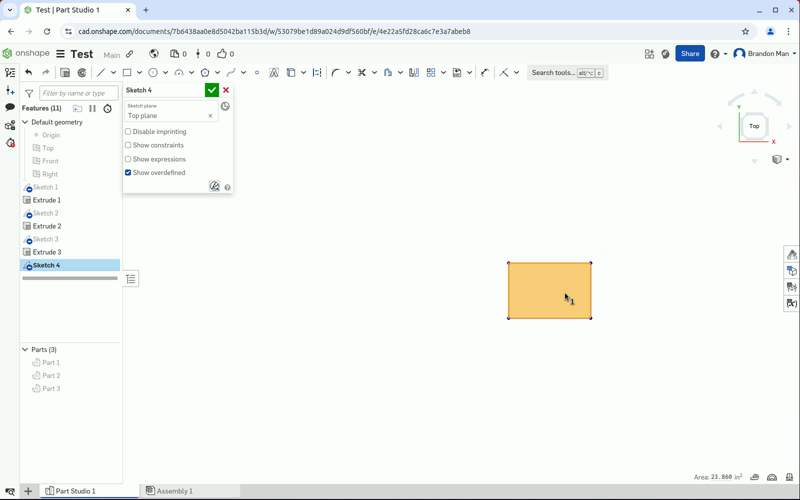
scroll(-6)
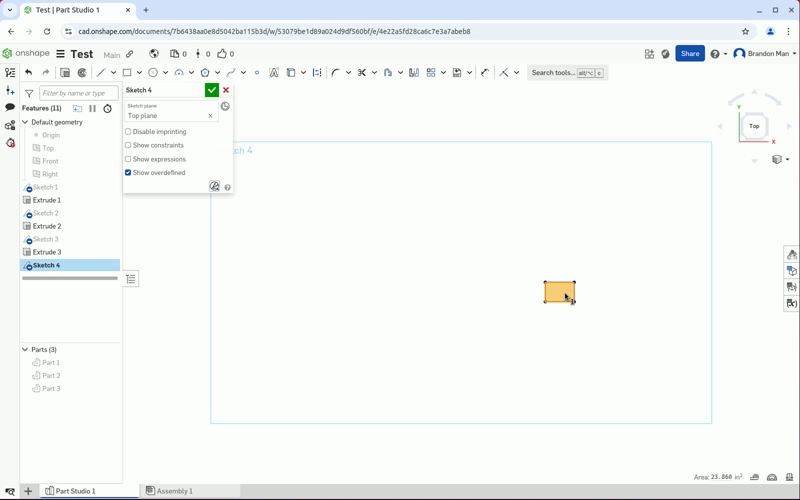
mouse_move(73, 352)
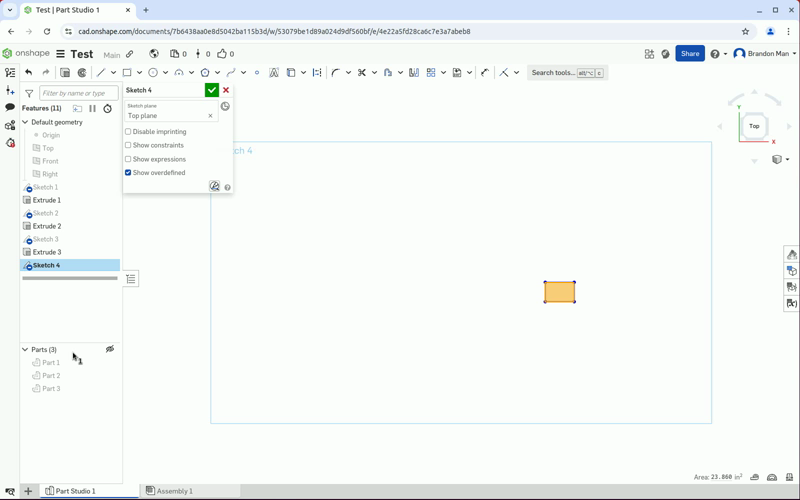
key(shift+y)
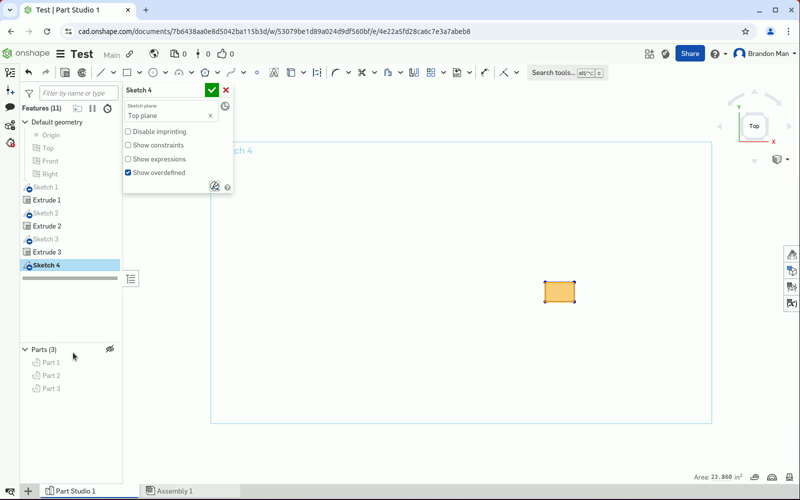
key(shift+e)
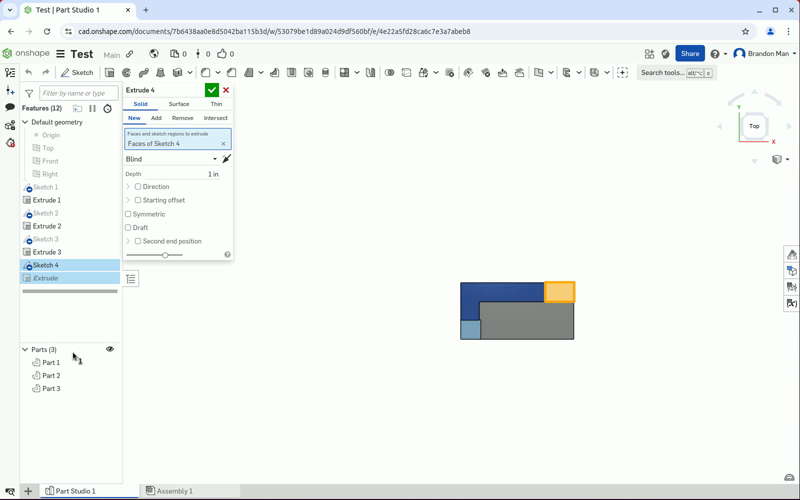
mouse_move(143, 106)
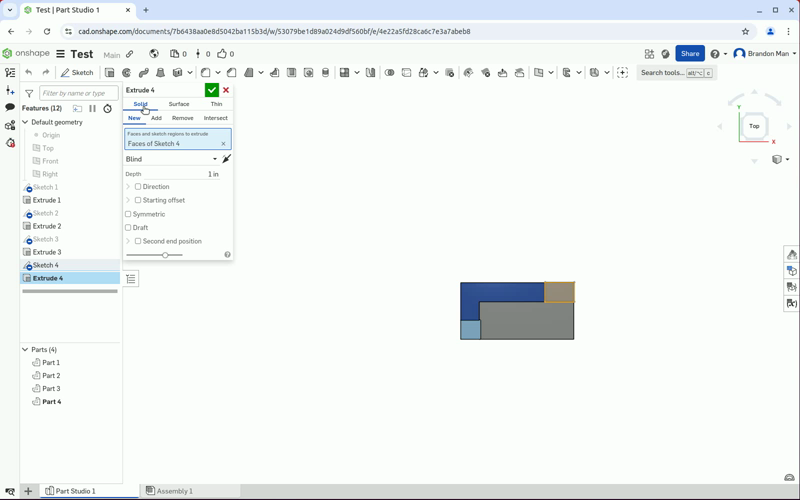
click(143, 106)
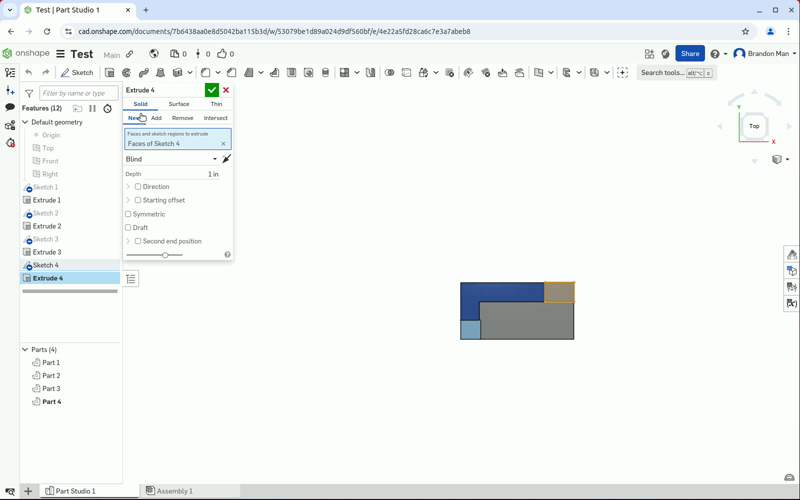
mouse_move(137, 120)
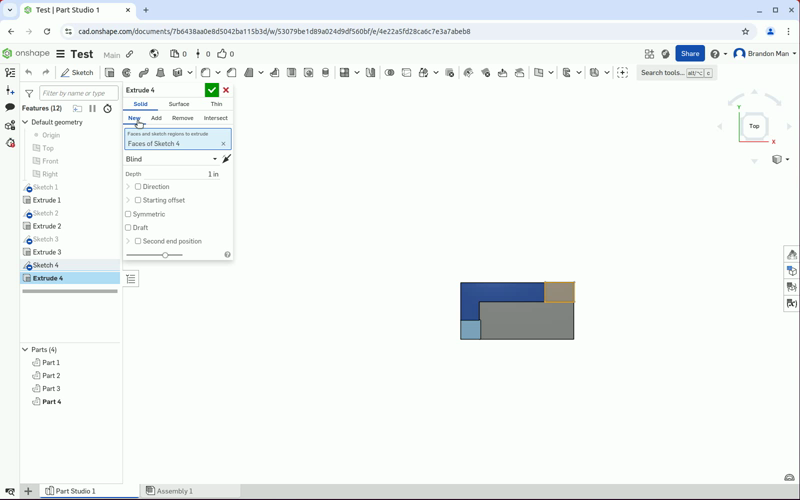
click(137, 120)
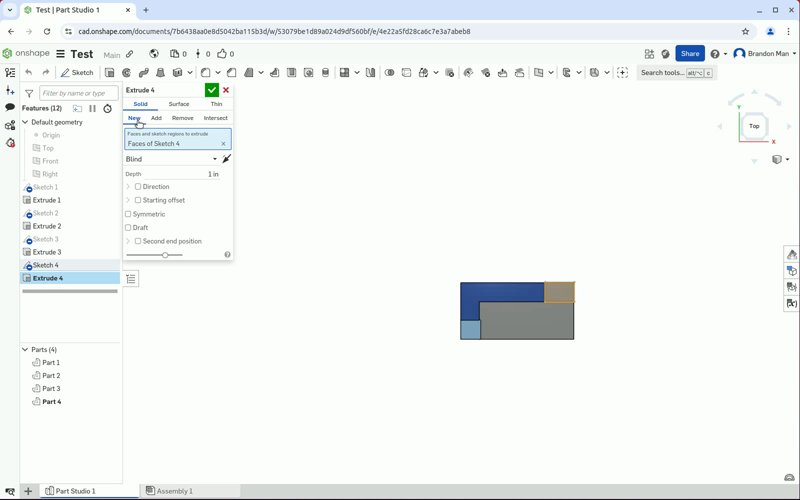
key(tab, 4)
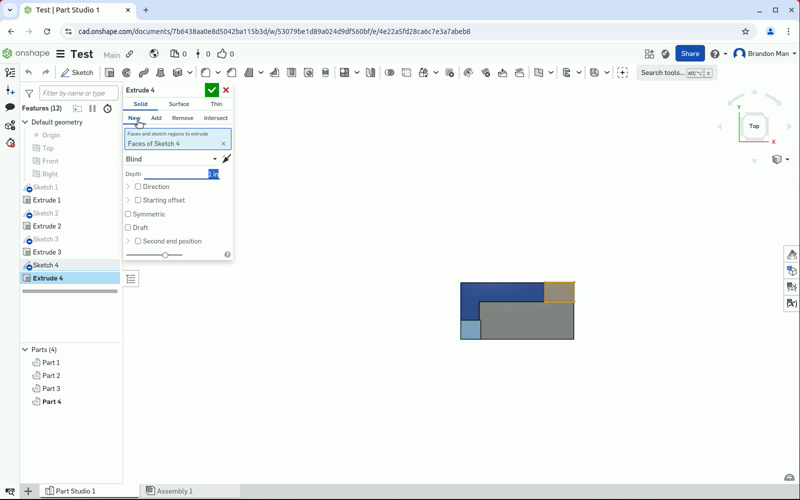
text(5.777)
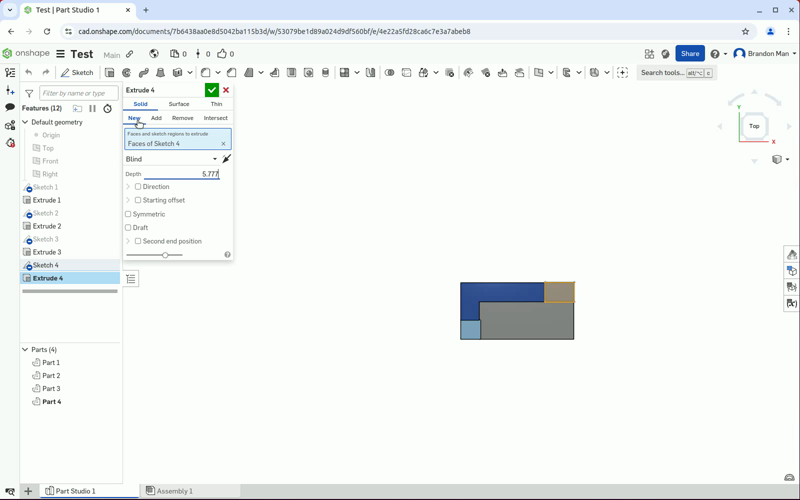
key(enter)
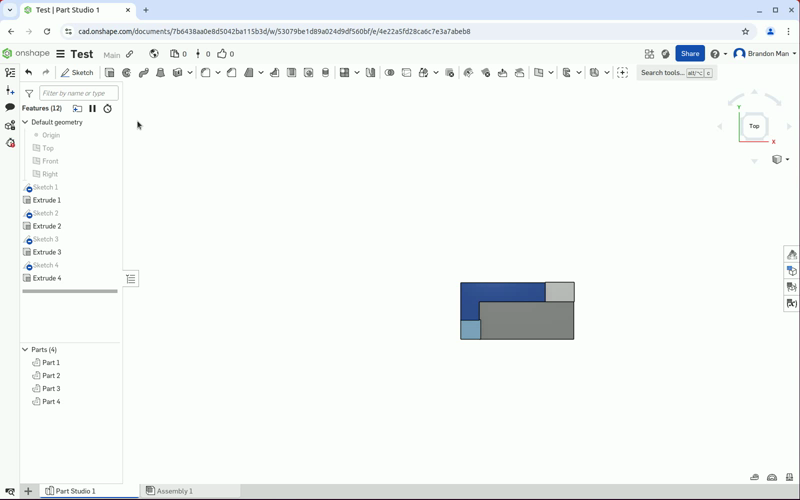
key(shift+h)
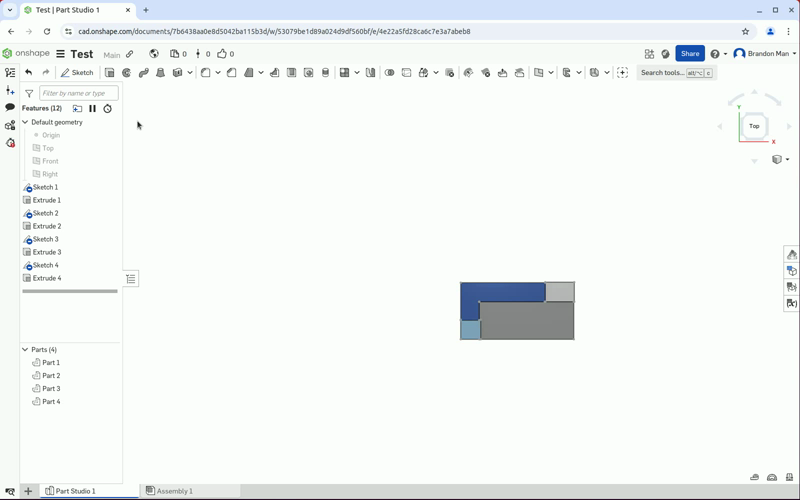
key(shift+h)
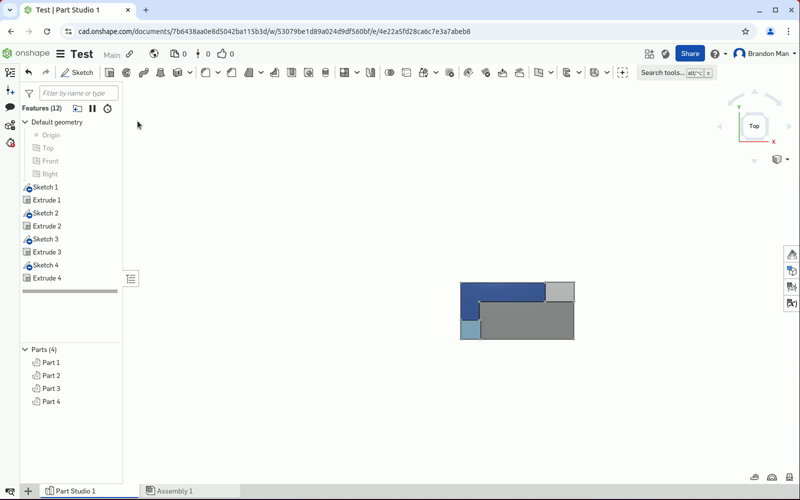
key(shift+7)
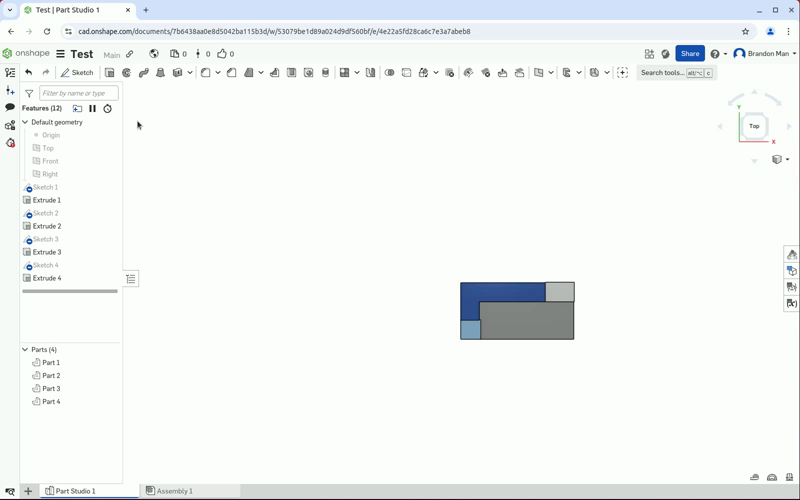
key(up, 3)
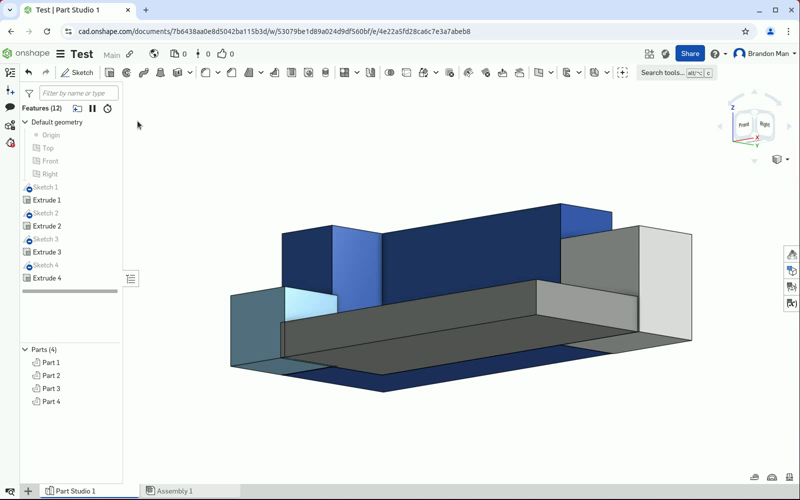
key(left, 3)
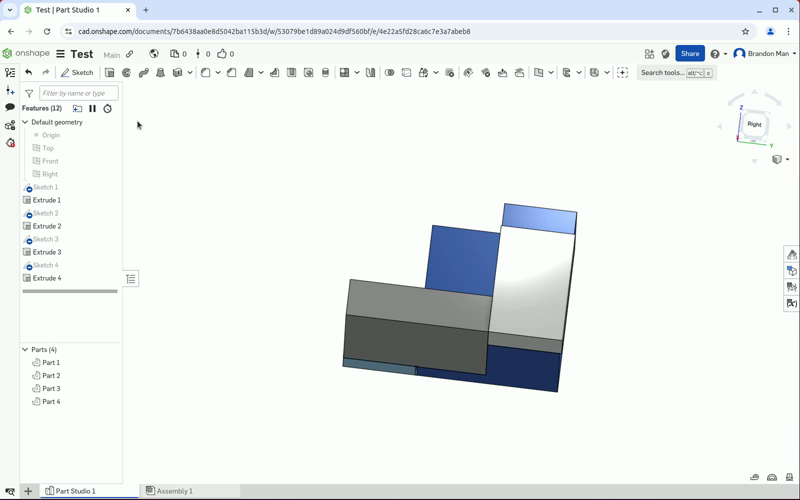
key(right, 3)
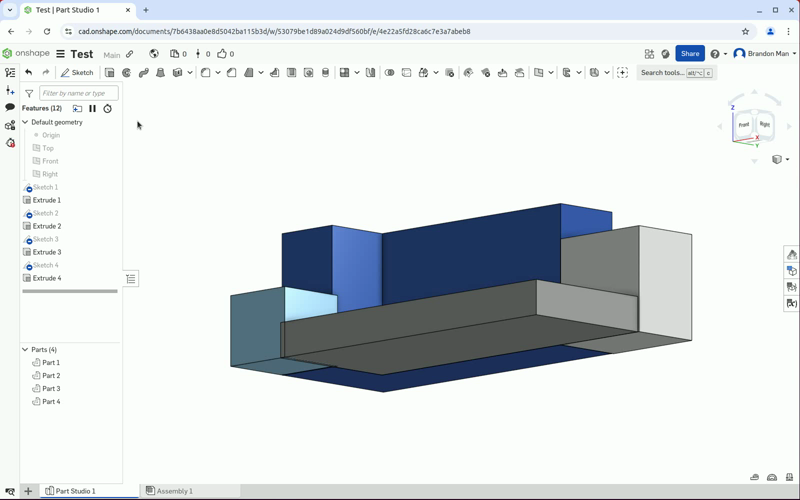
key(down, 3)
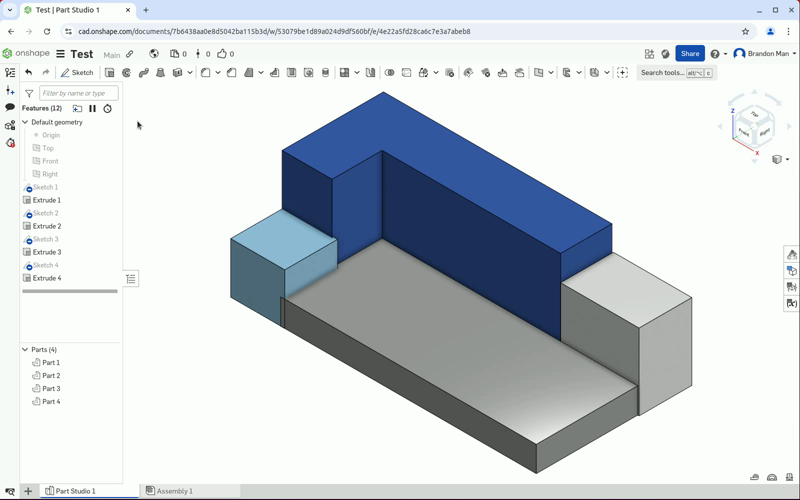
mouse_move(73, 189)
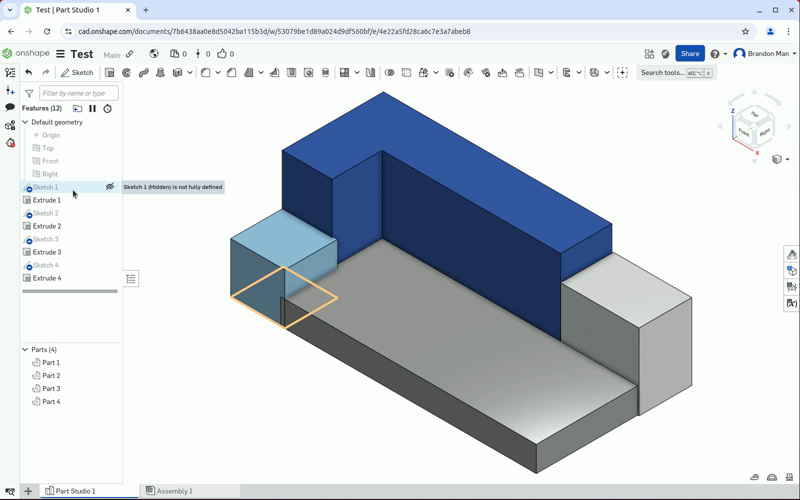
click(73, 189)